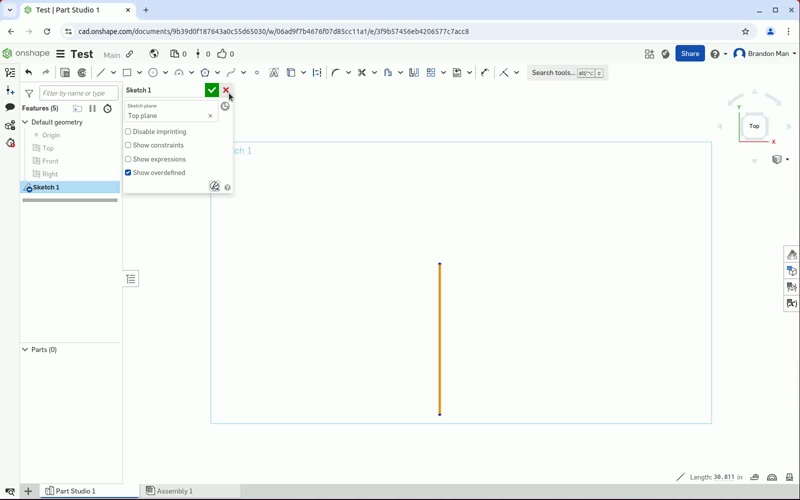
key(shift+h)
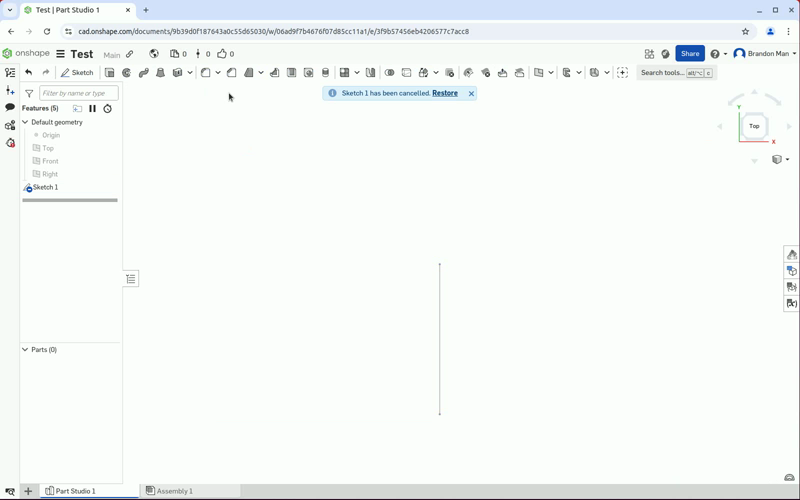
key(shift+s)
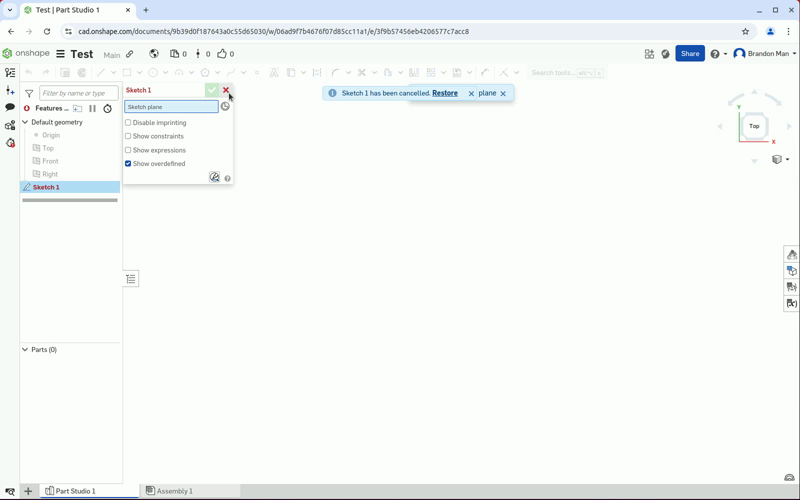
mouse_move(73, 150)
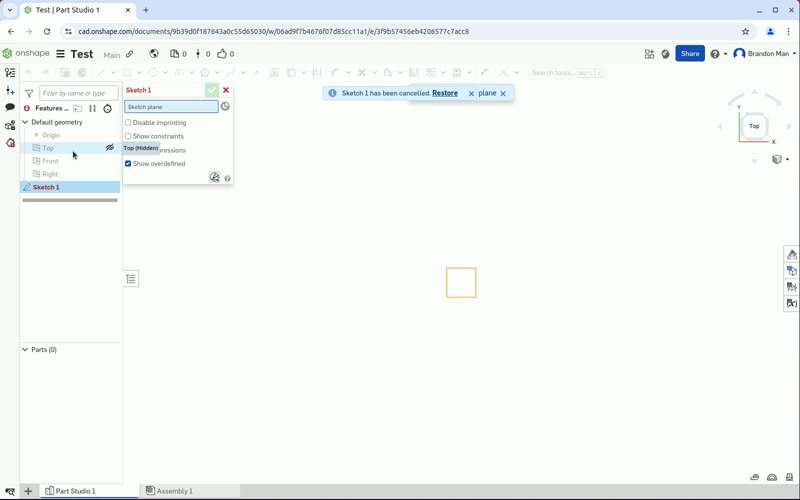
click(73, 150)
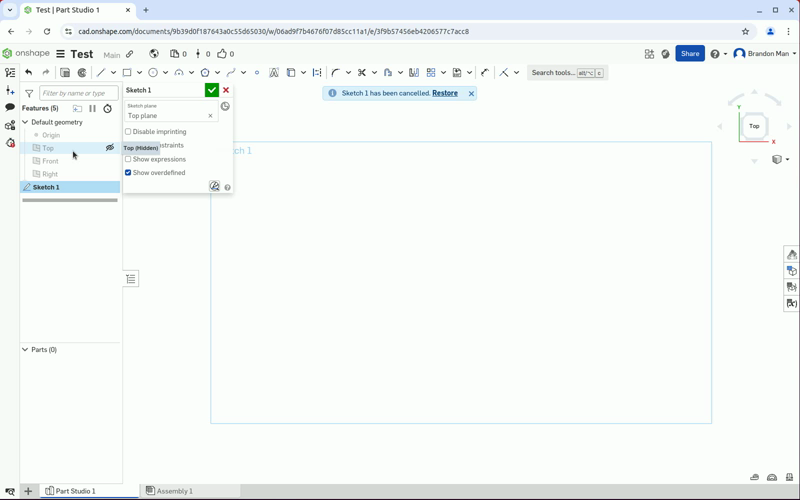
mouse_move(73, 352)
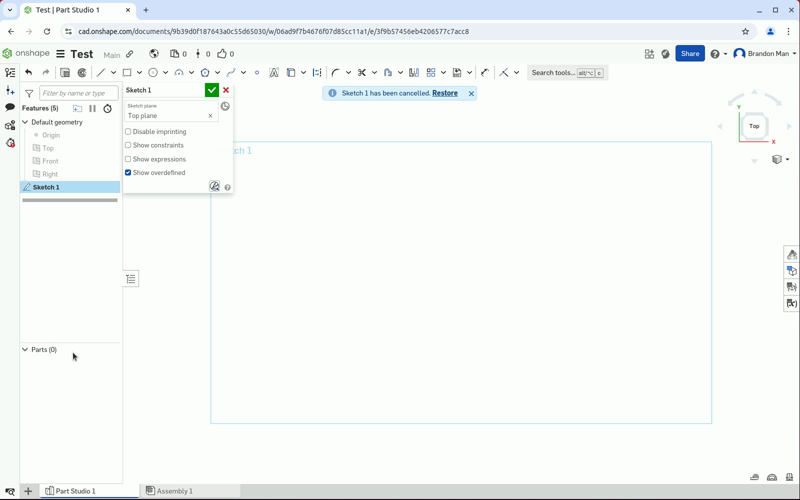
key(y)
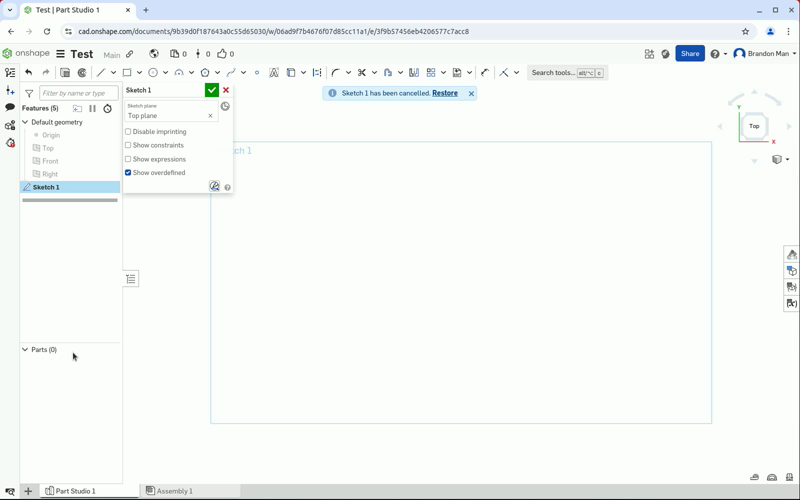
key(a)
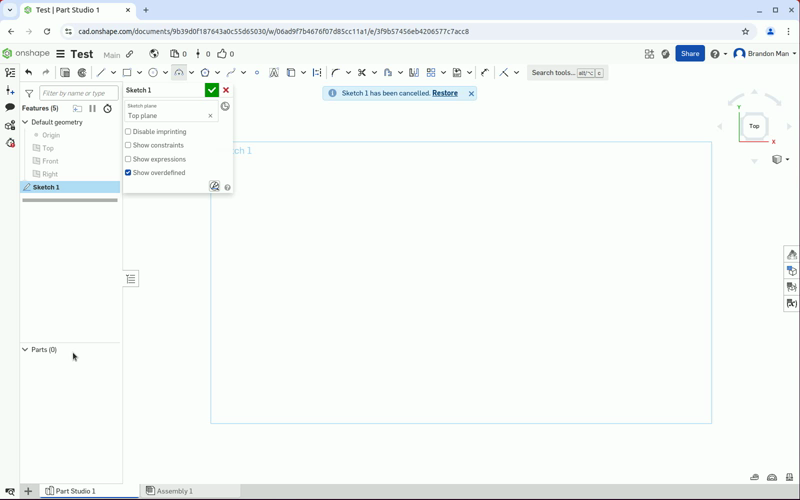
key_down(shift)
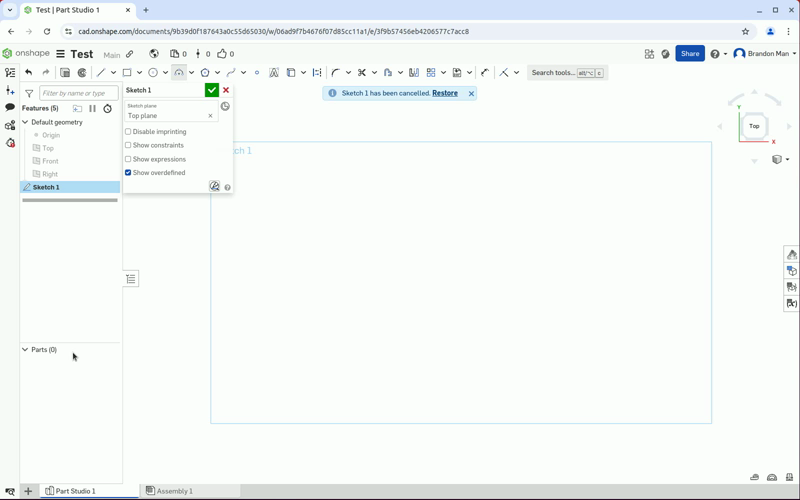
mouse_move(430, 219)
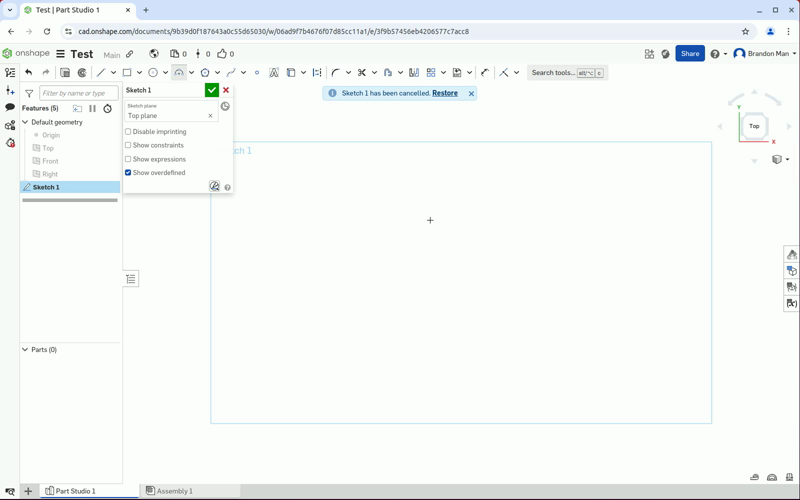
click(430, 219)
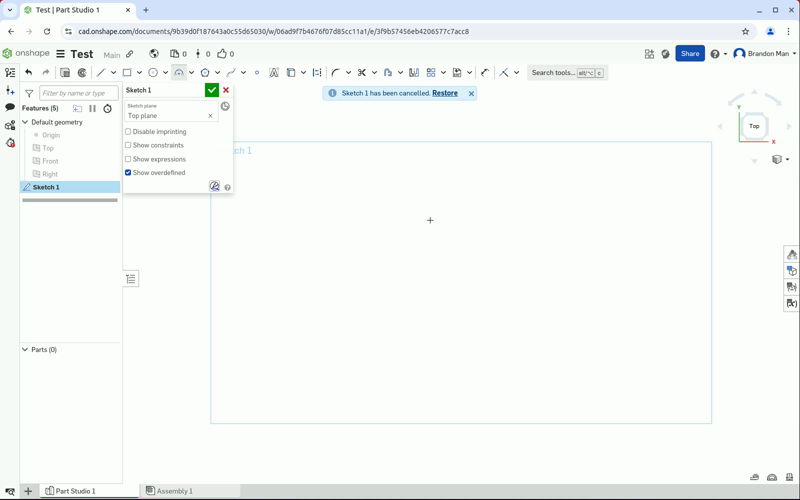
key_up(shift)
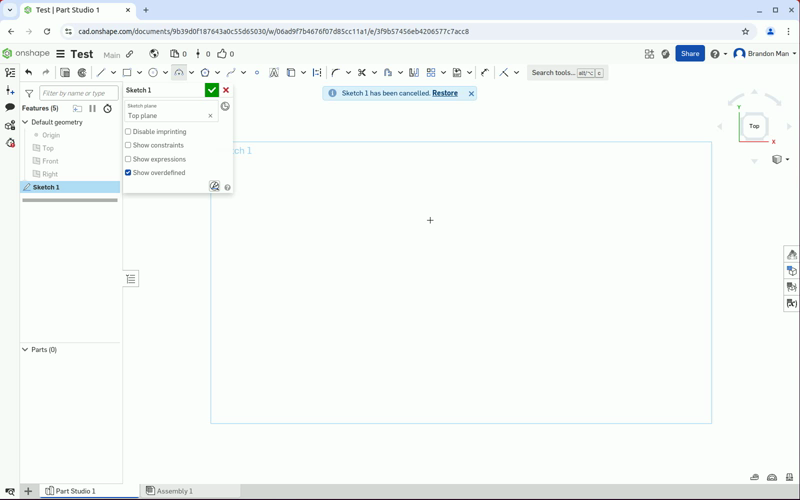
key_down(shift)
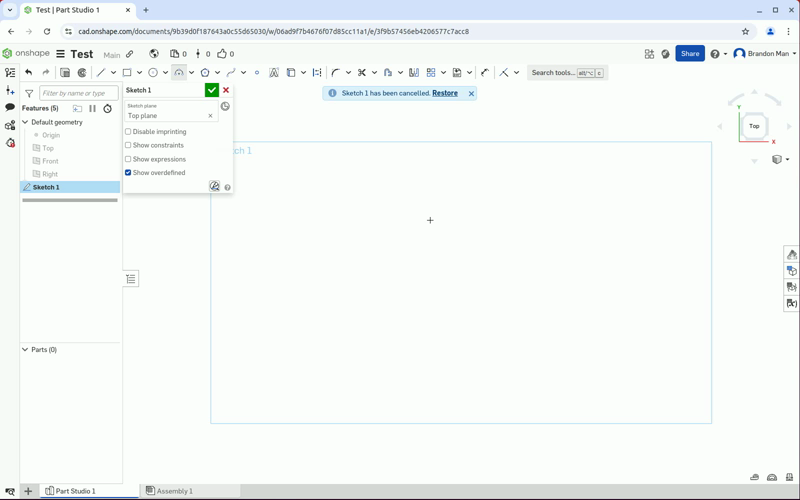
mouse_move(519, 297)
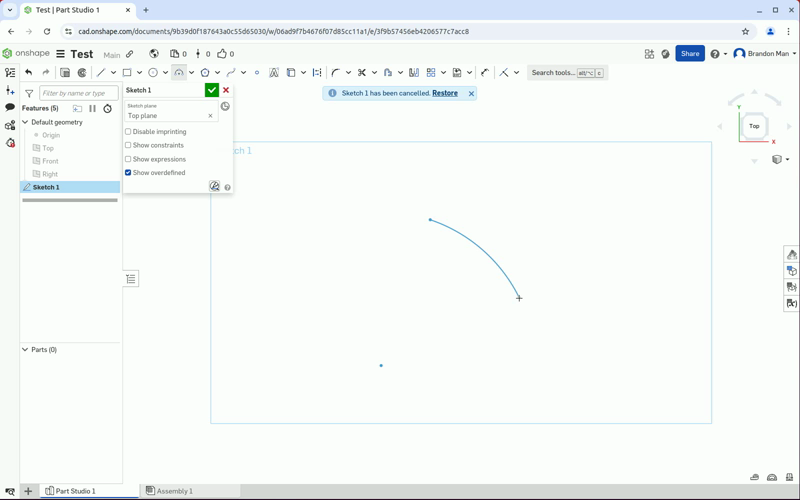
click(519, 297)
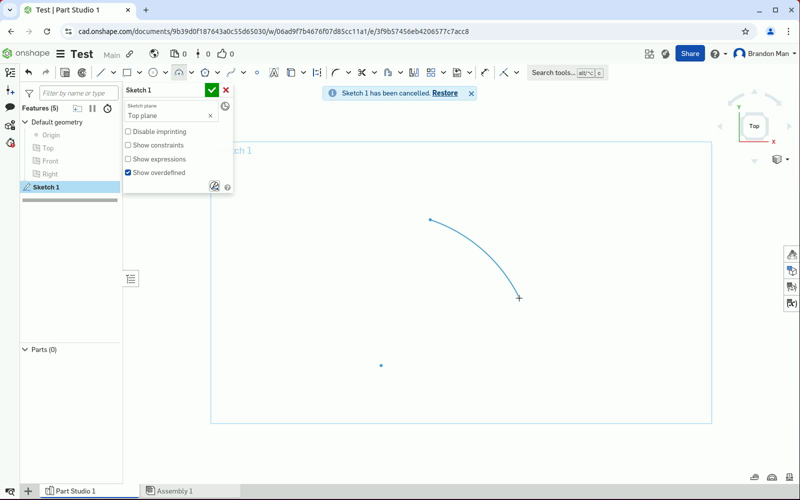
mouse_move(494, 235)
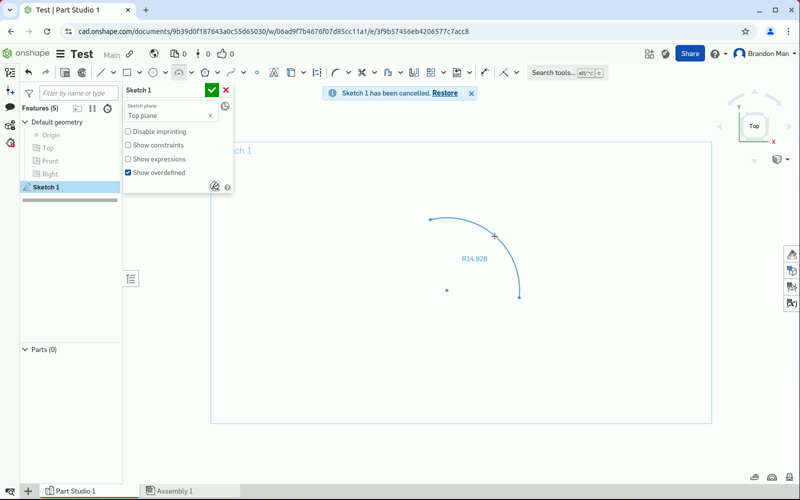
click(494, 235)
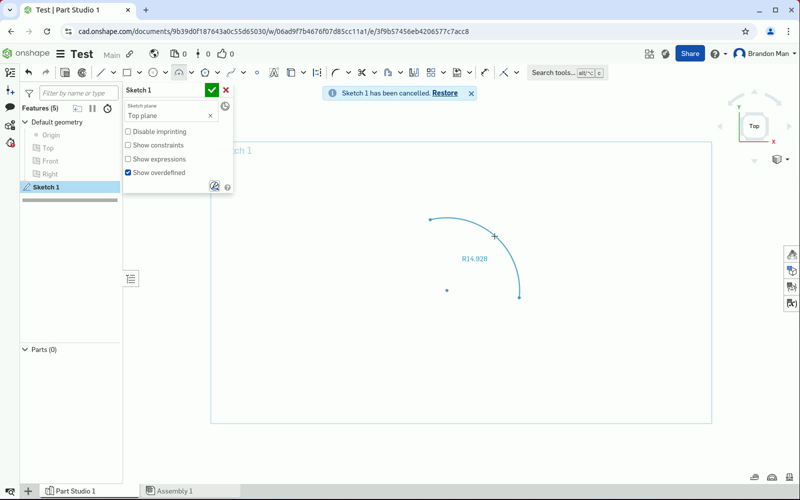
key_up(shift)
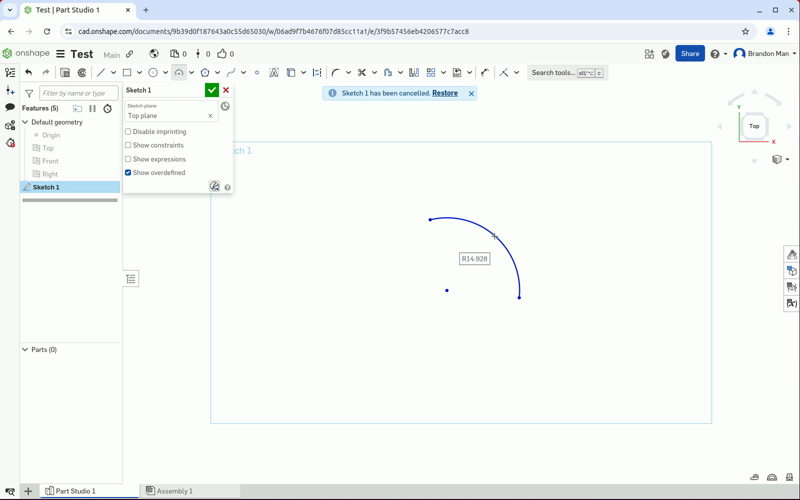
mouse_move(519, 297)
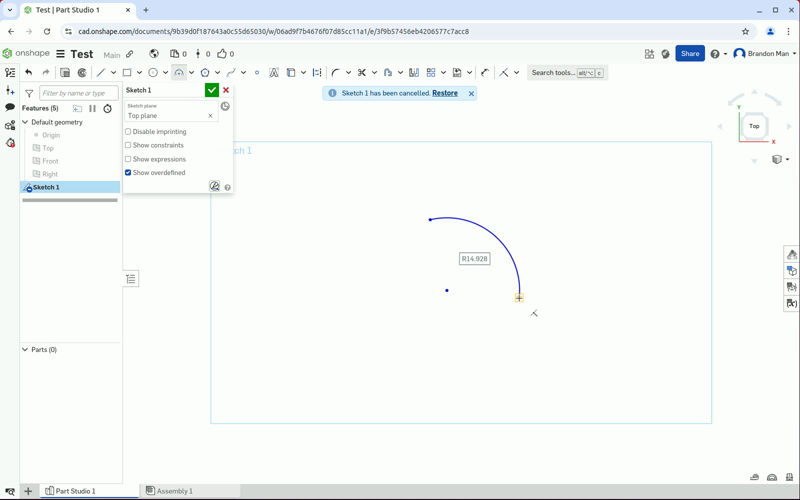
click(519, 297)
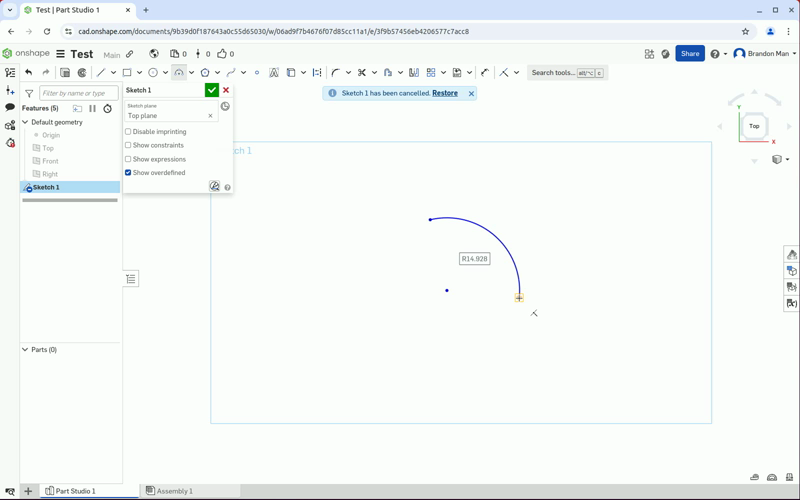
mouse_move(430, 219)
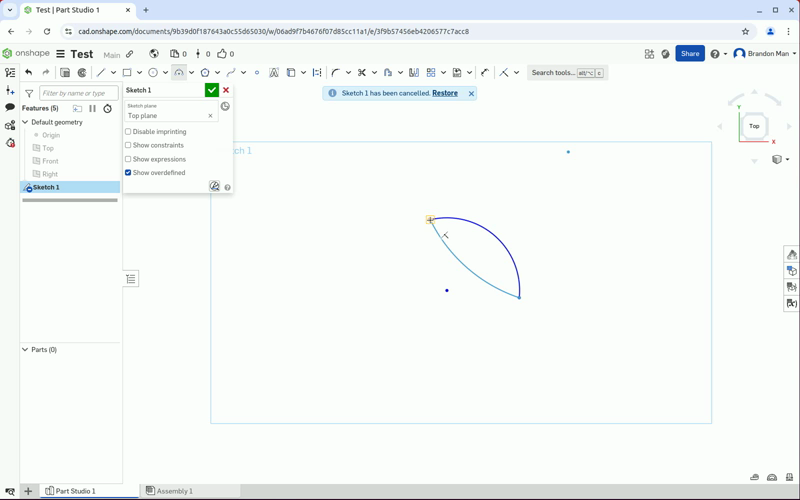
click(430, 219)
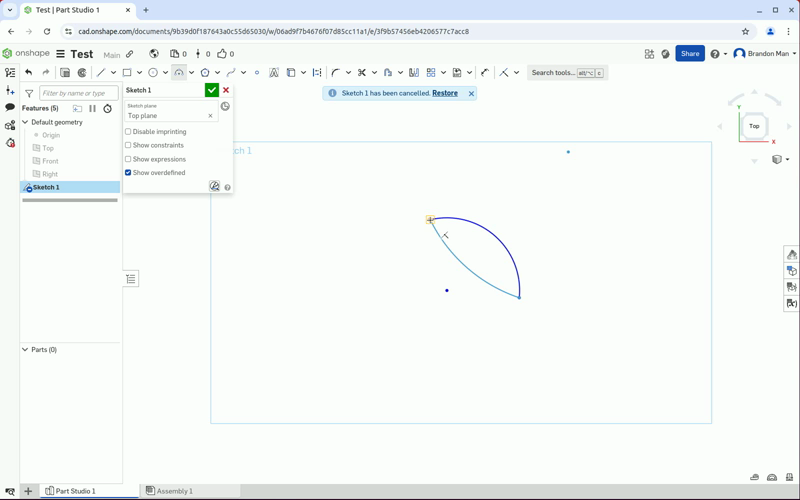
key_down(shift)
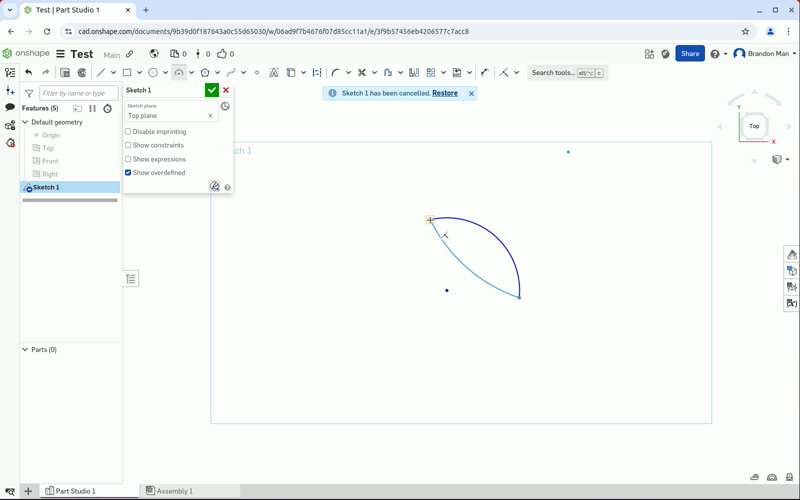
mouse_move(537, 186)
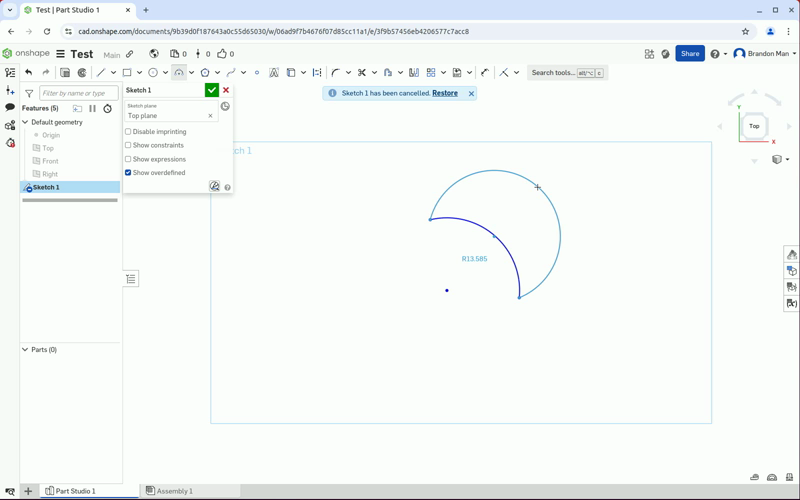
click(537, 186)
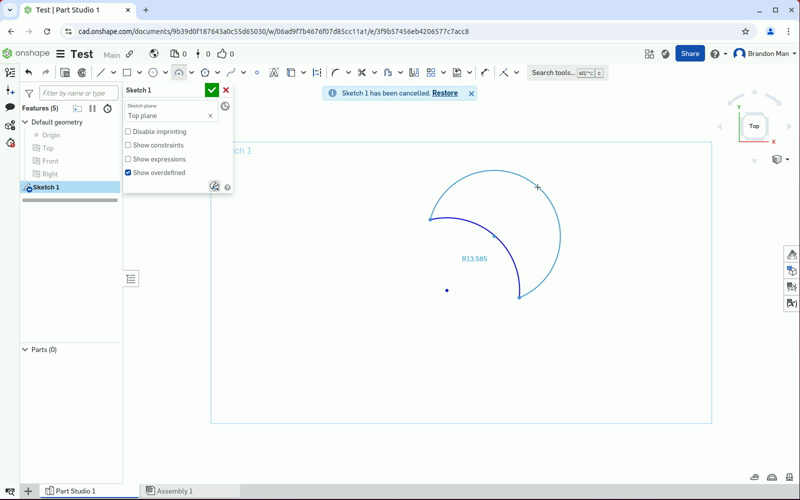
key_up(shift)
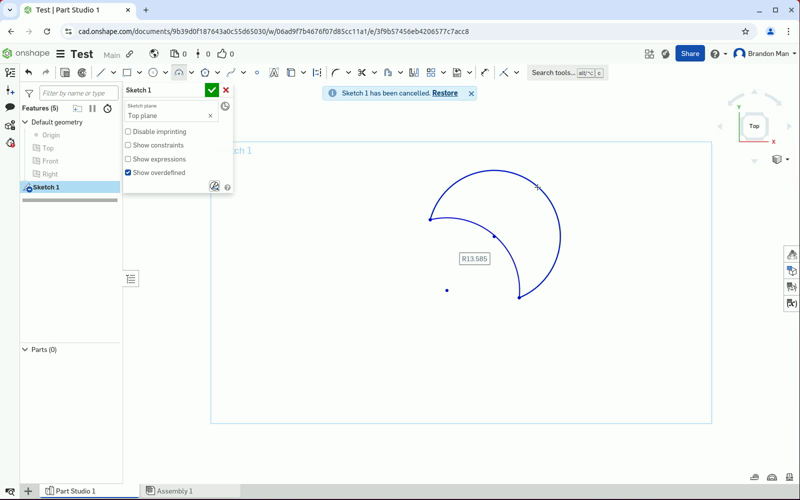
key(esc)
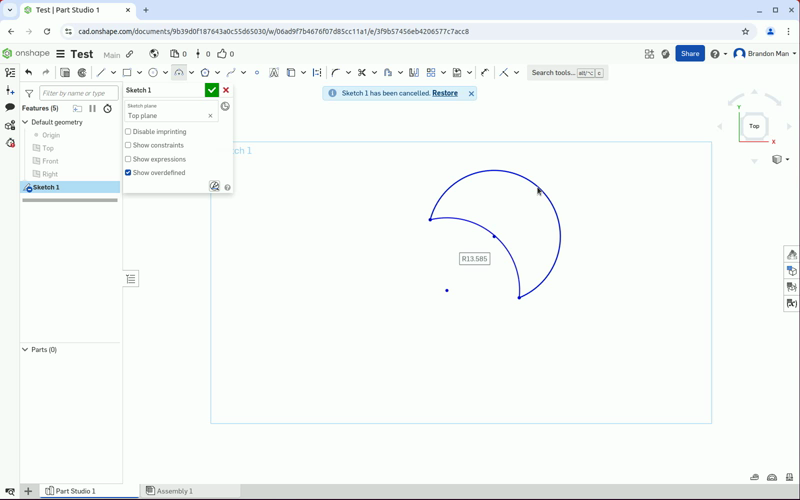
mouse_move(510, 220)
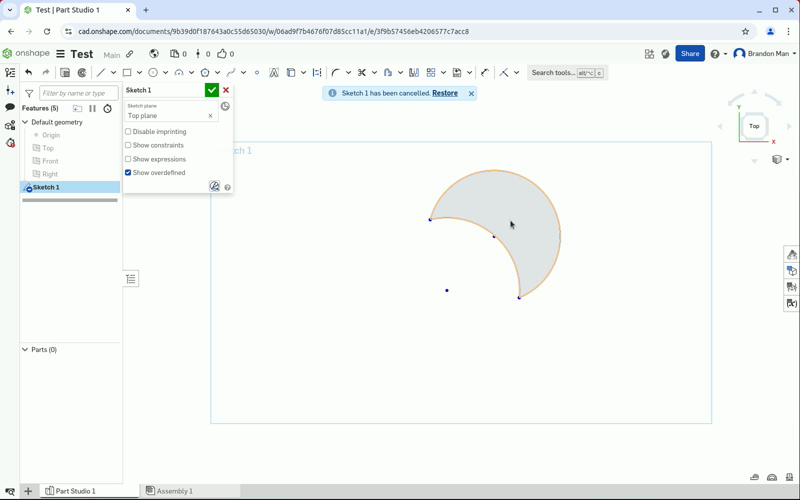
click(510, 220)
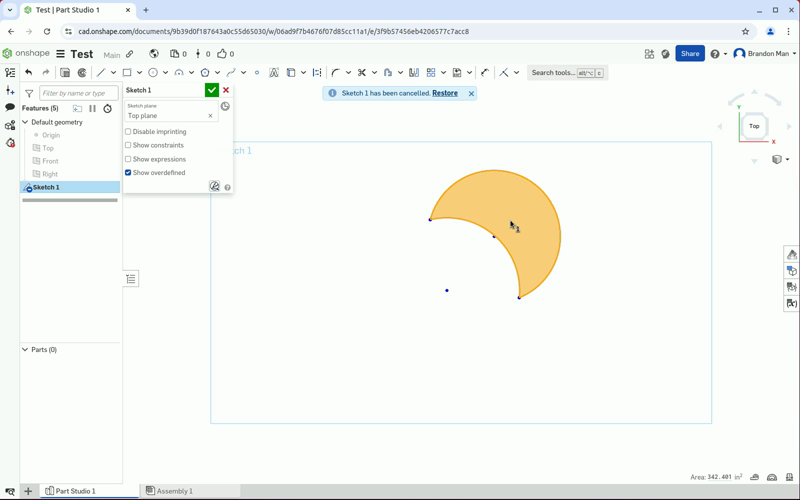
mouse_move(73, 352)
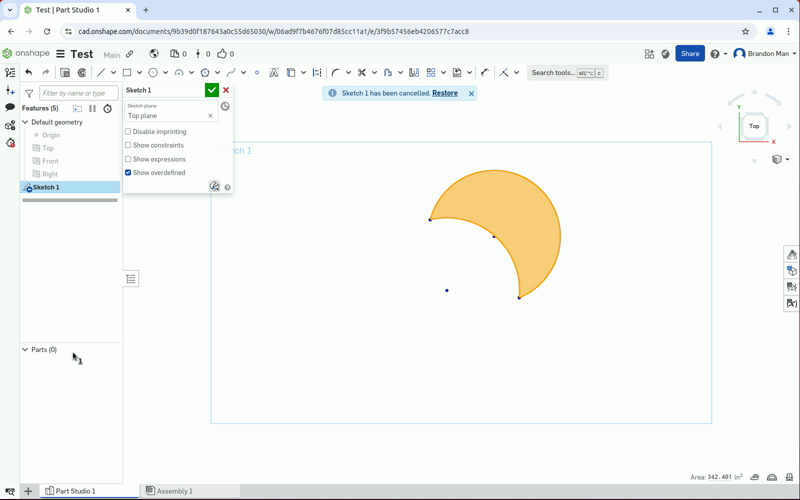
key(shift+y)
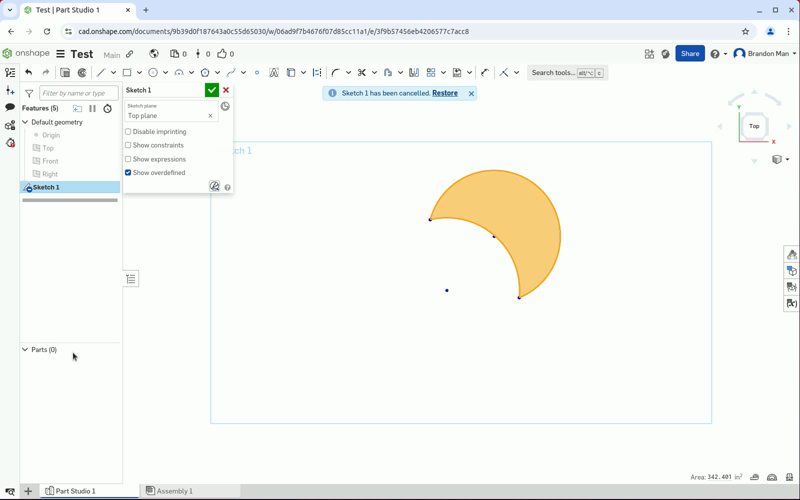
key(shift+e)
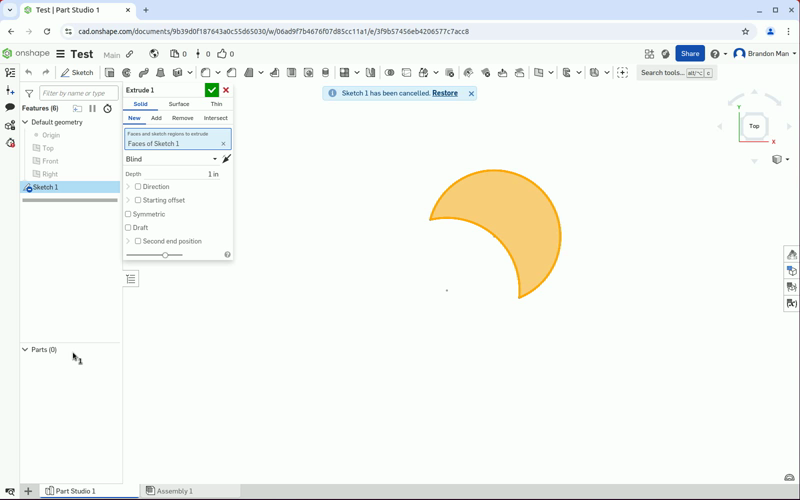
mouse_move(143, 106)
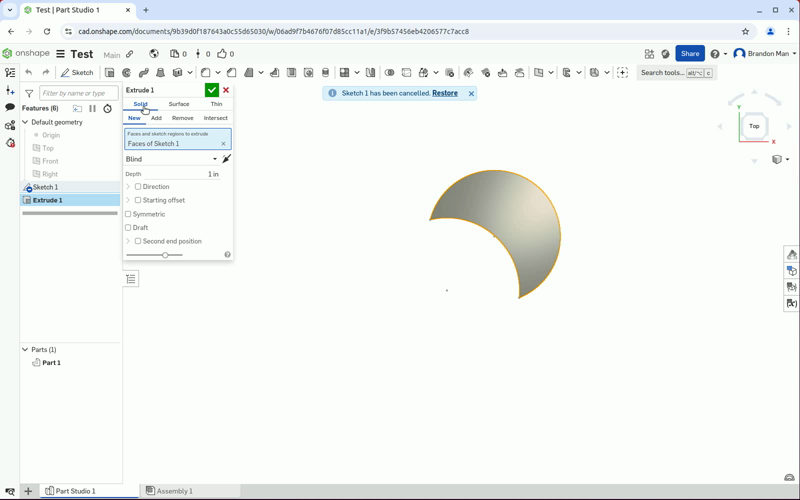
click(143, 106)
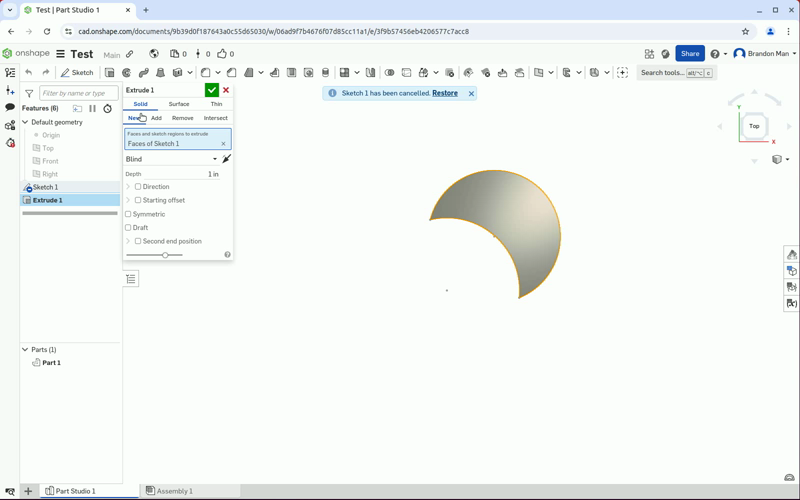
mouse_move(137, 120)
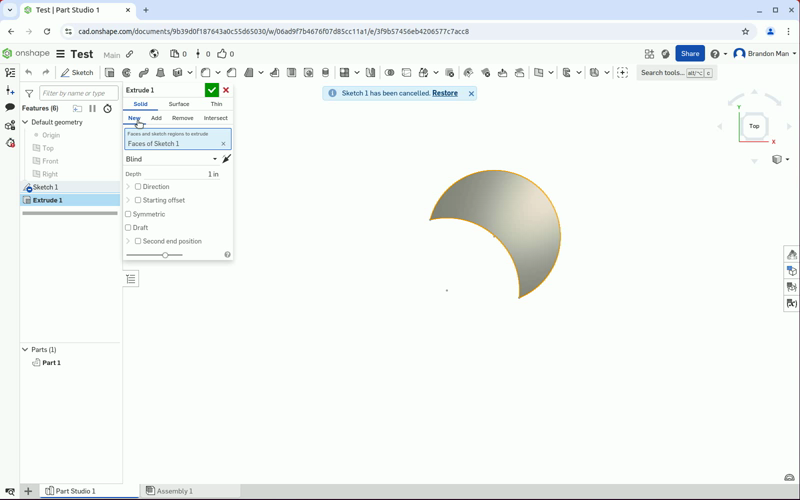
click(137, 120)
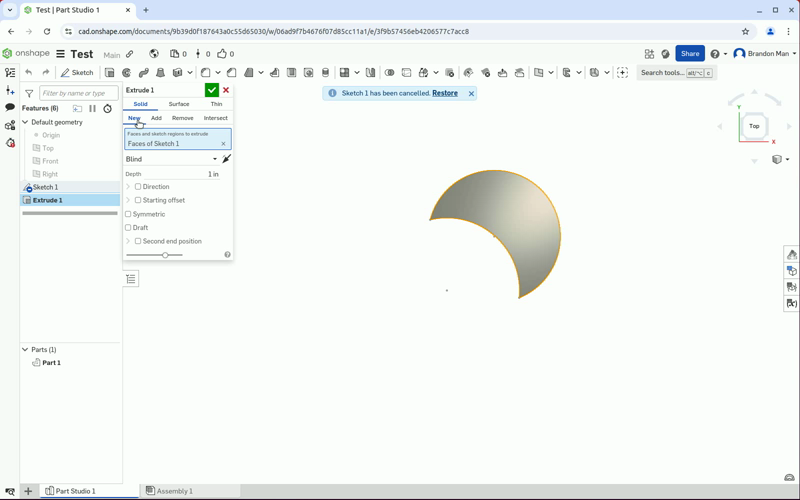
key(tab, 4)
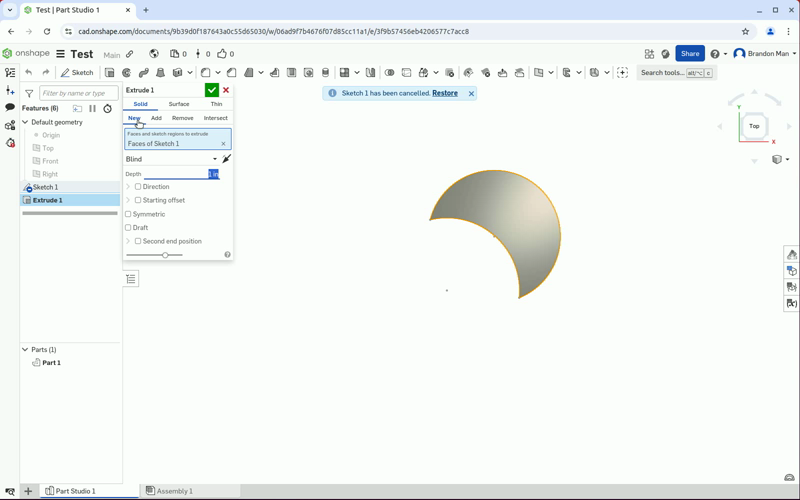
text(6.499)
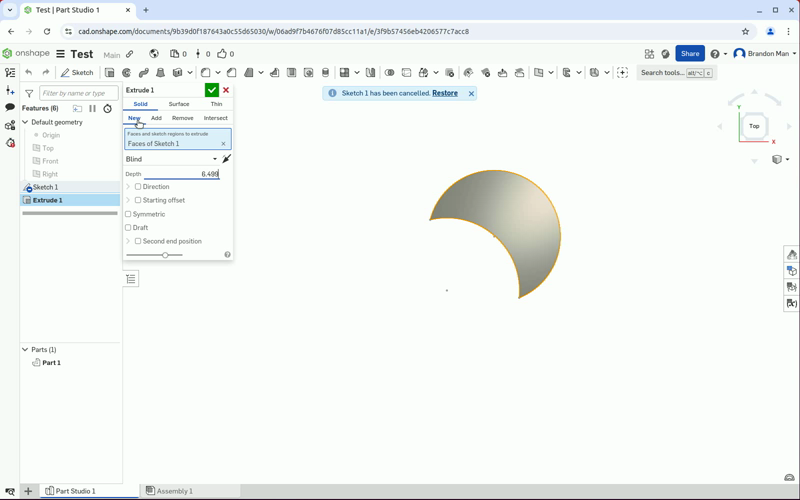
key(enter)
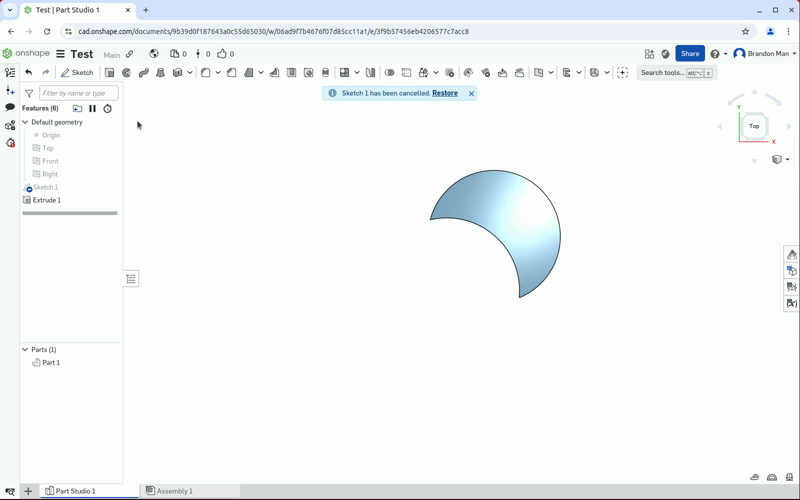
key(shift+h)
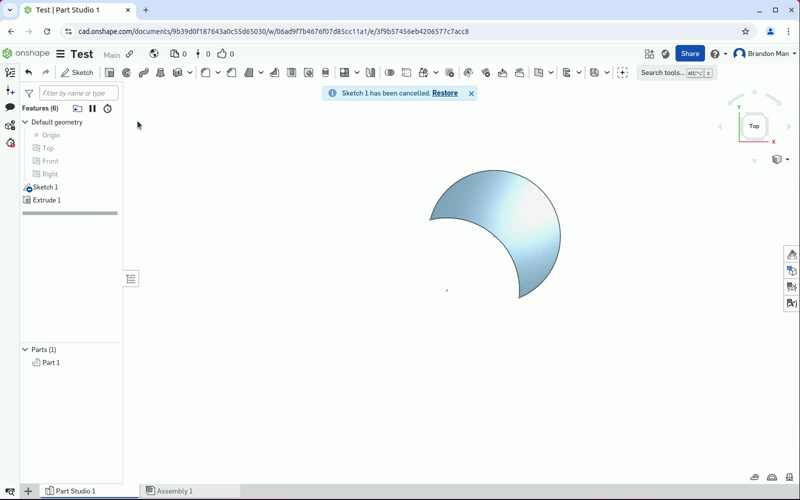
key(shift+h)
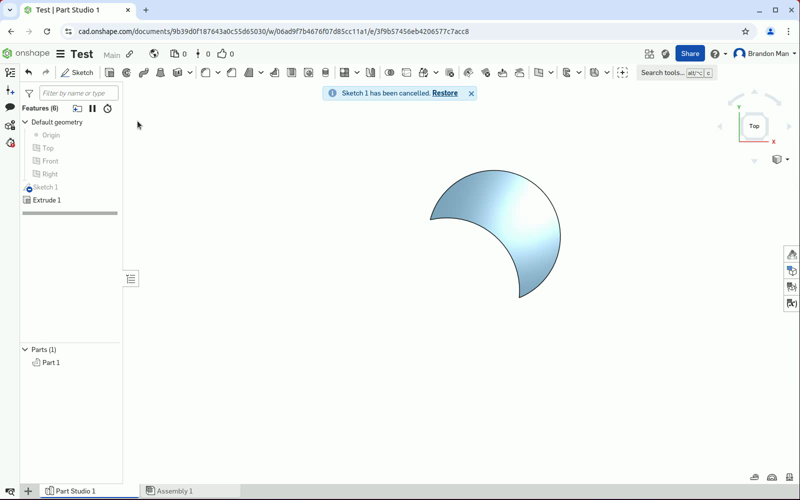
mouse_move(73, 189)
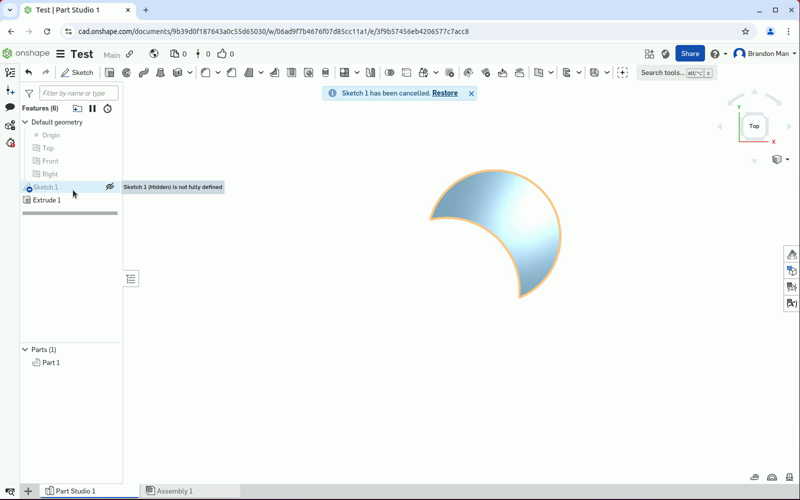
click(73, 189)
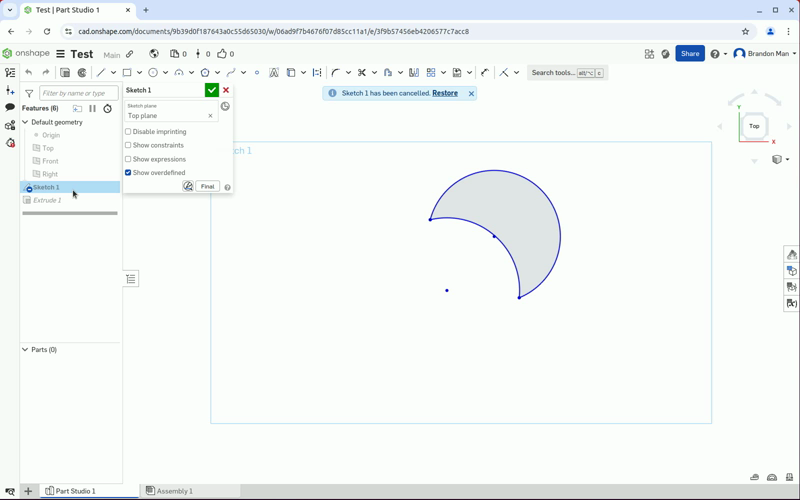
mouse_move(229, 92)
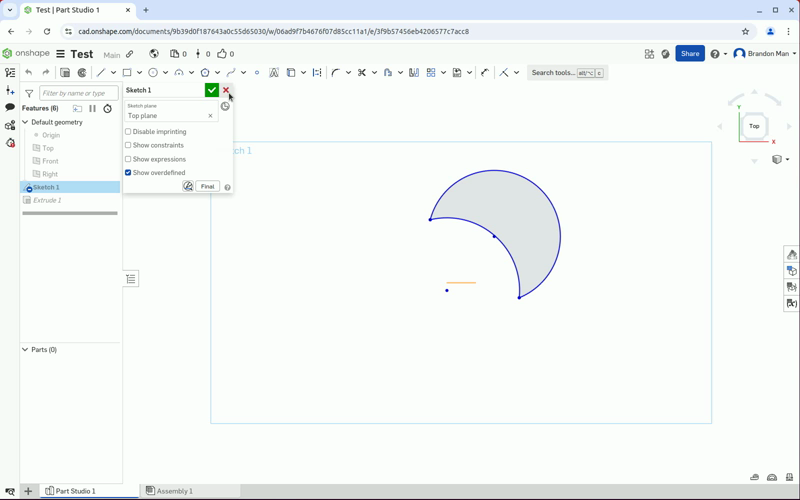
click(229, 92)
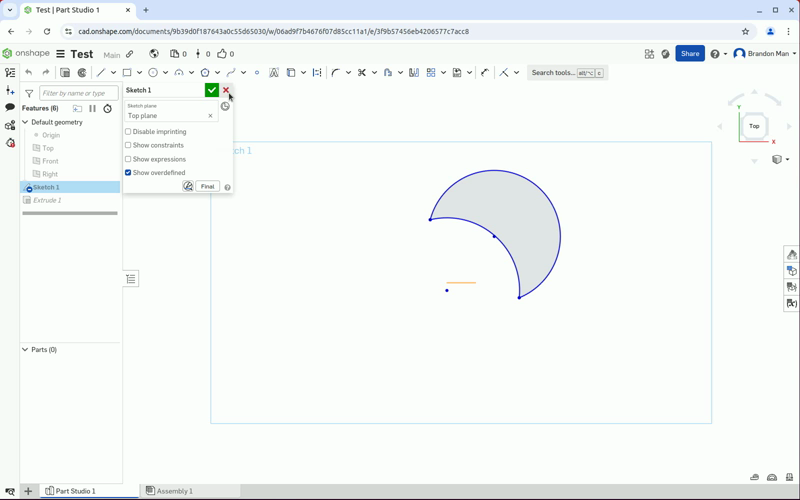
key(shift+s)
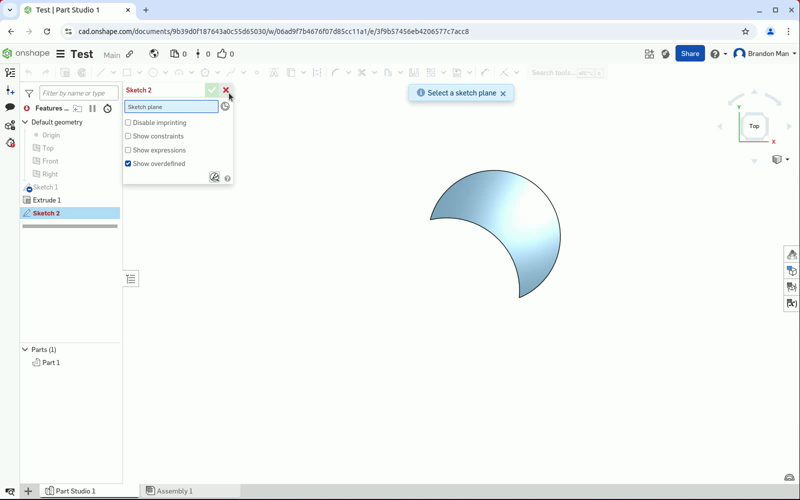
mouse_move(73, 150)
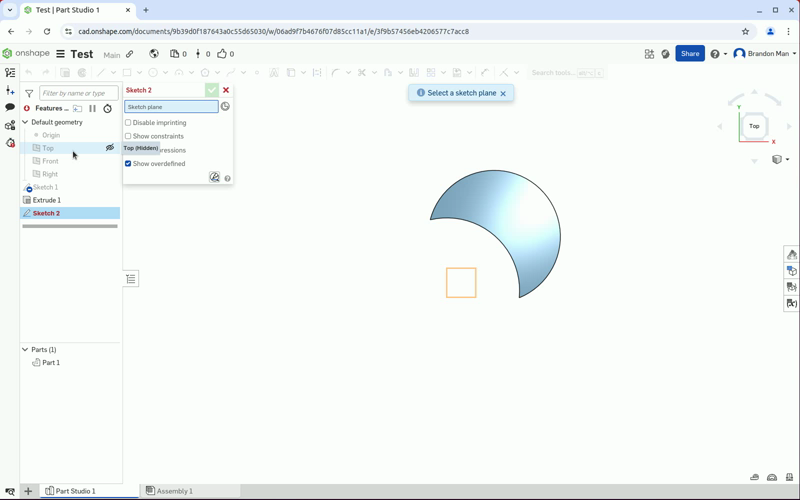
click(73, 150)
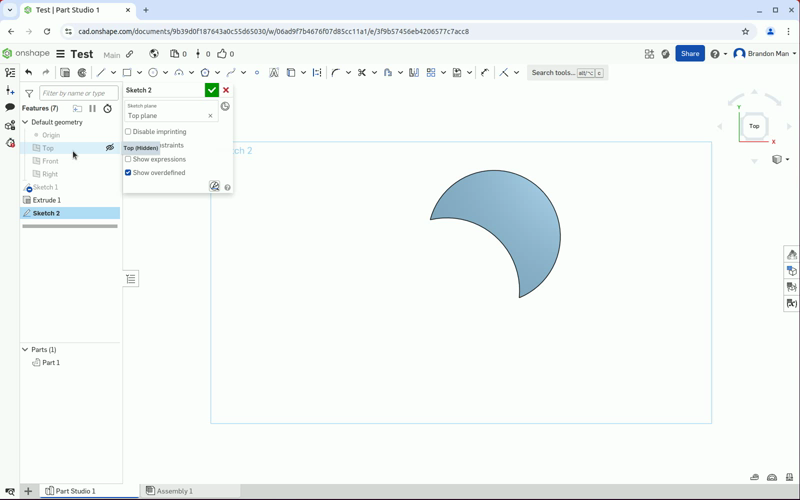
mouse_move(73, 352)
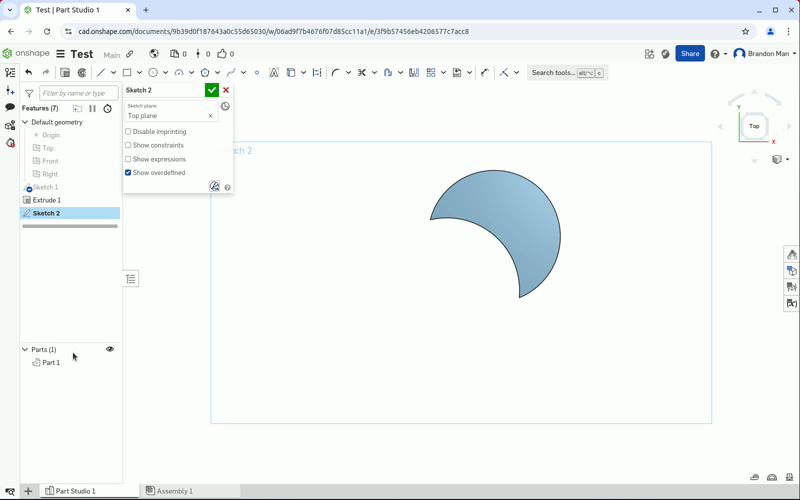
key(y)
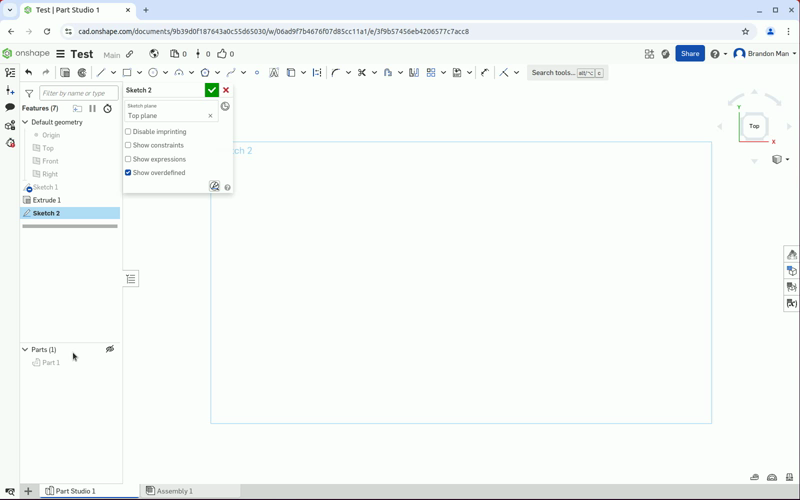
key(a)
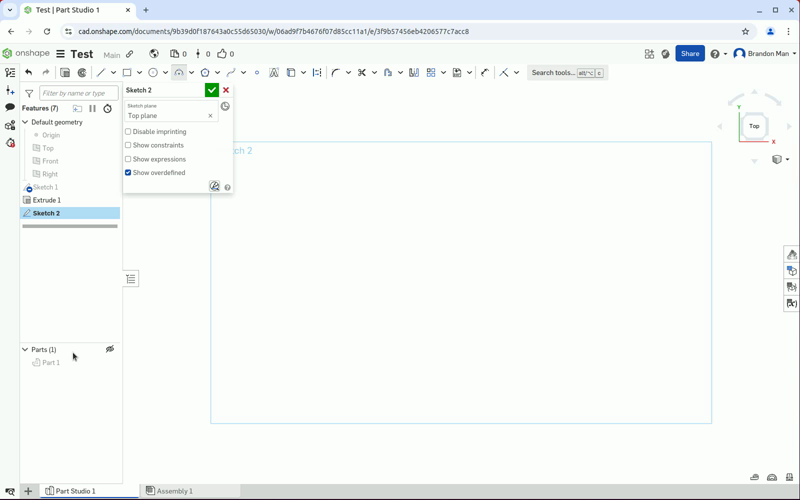
key_down(shift)
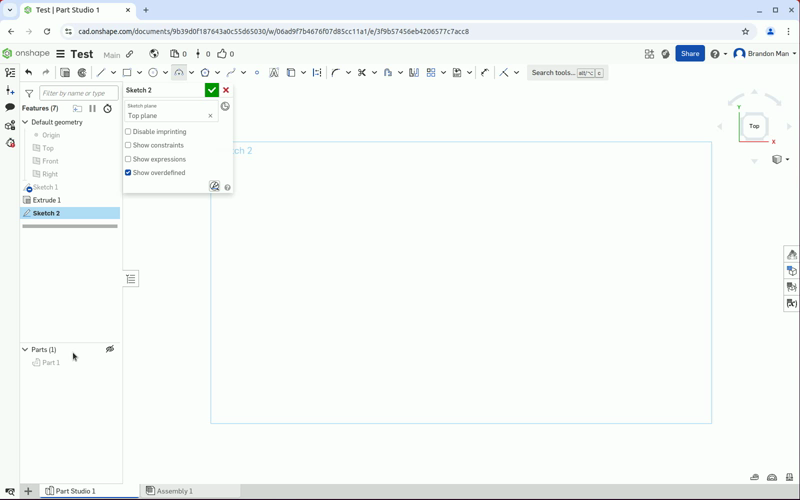
mouse_move(386, 250)
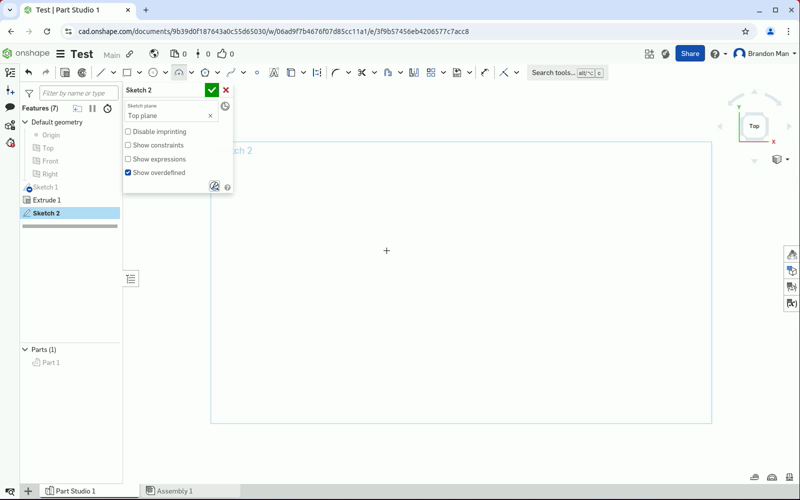
click(386, 250)
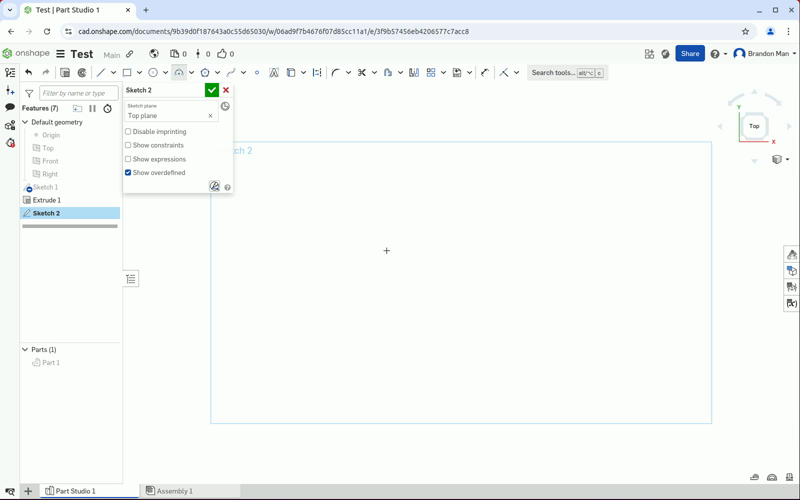
key_up(shift)
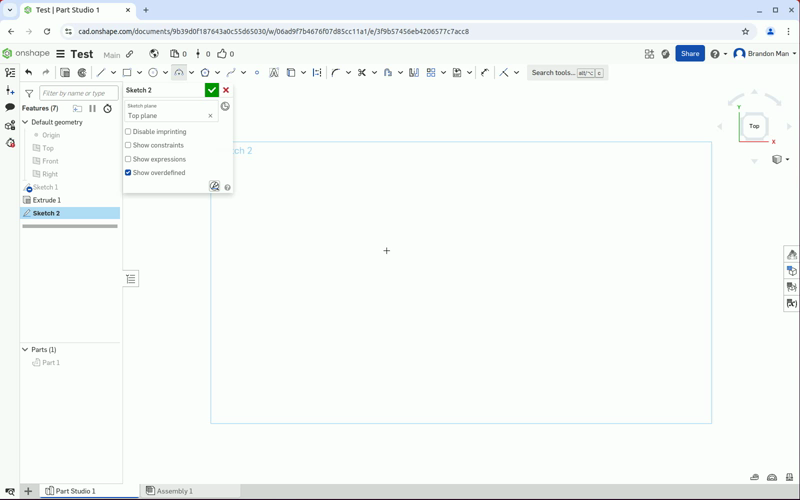
key_down(shift)
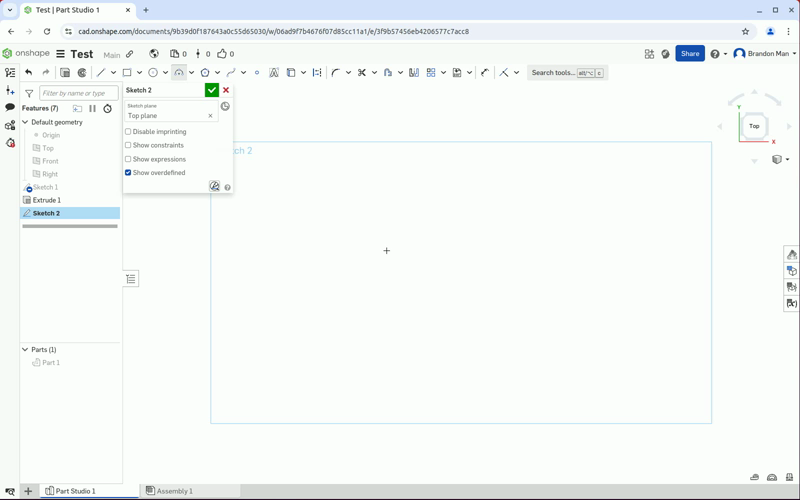
mouse_move(401, 233)
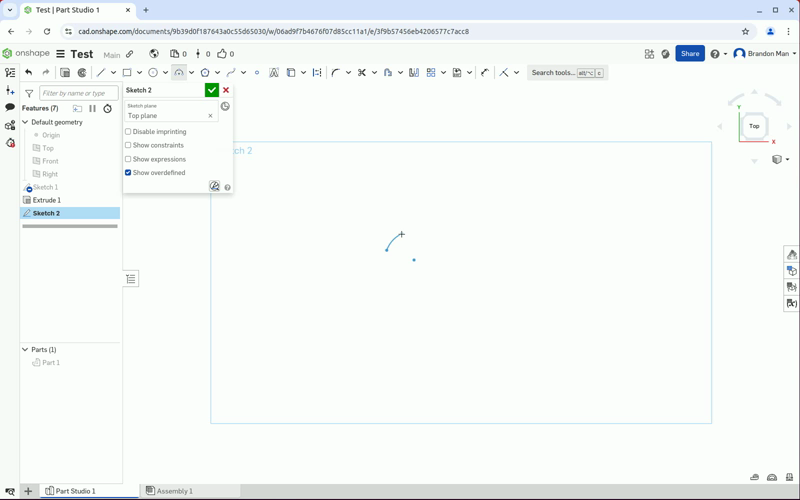
click(401, 233)
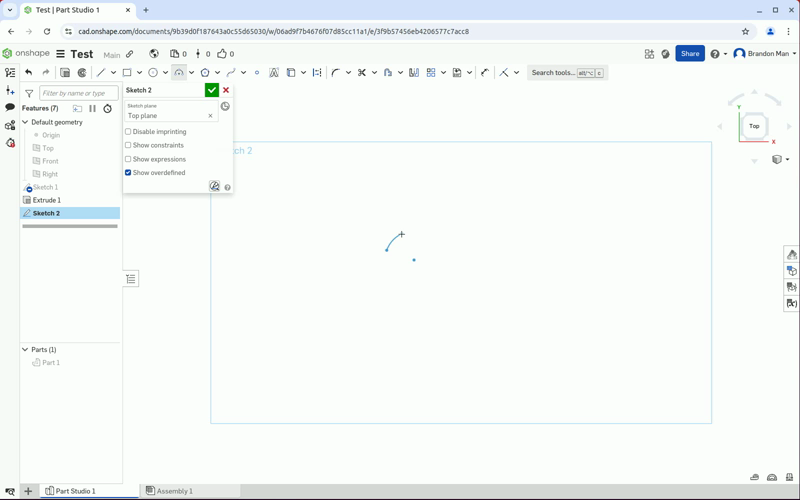
mouse_move(393, 241)
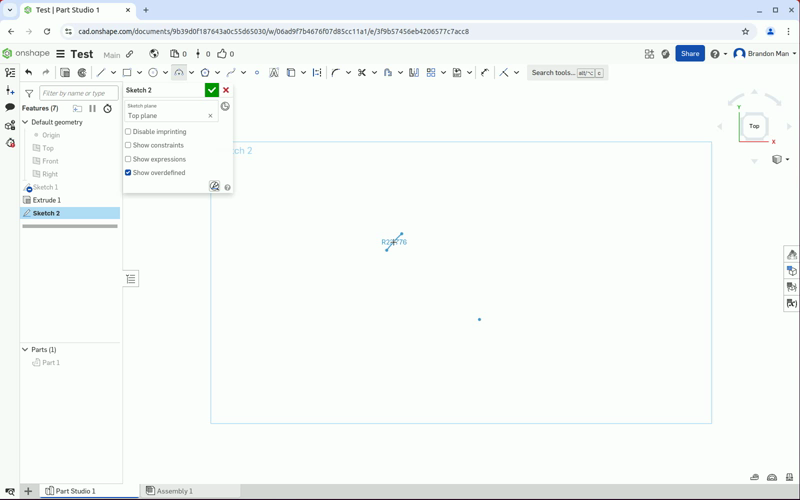
click(393, 241)
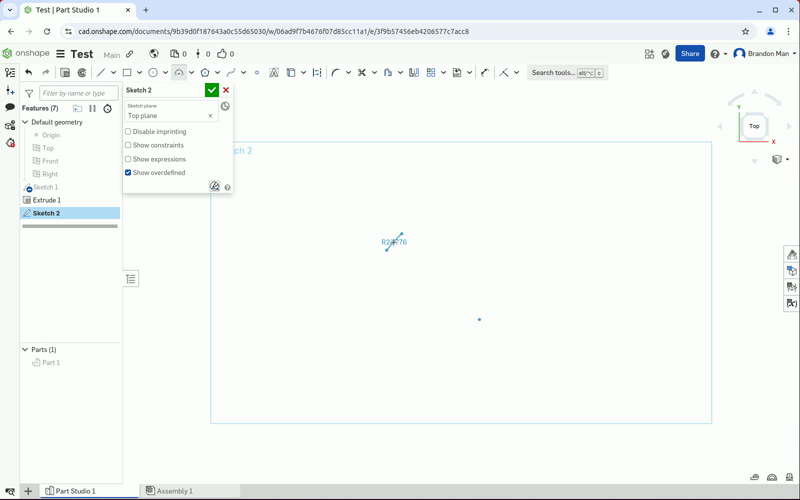
key_up(shift)
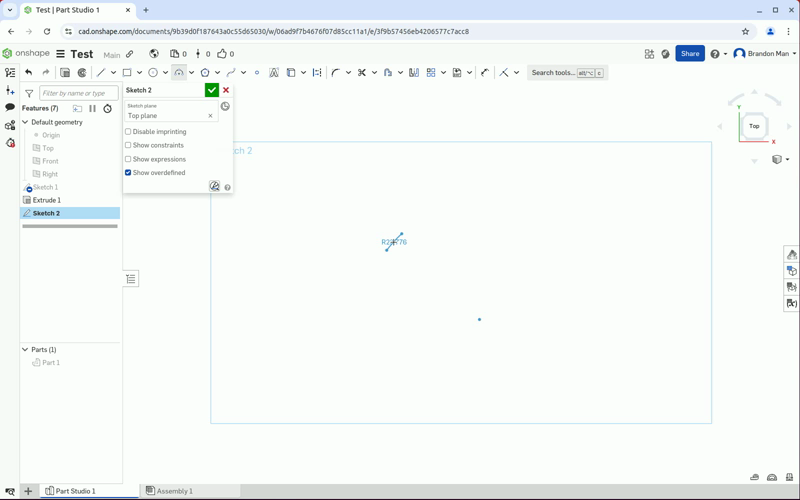
mouse_move(401, 233)
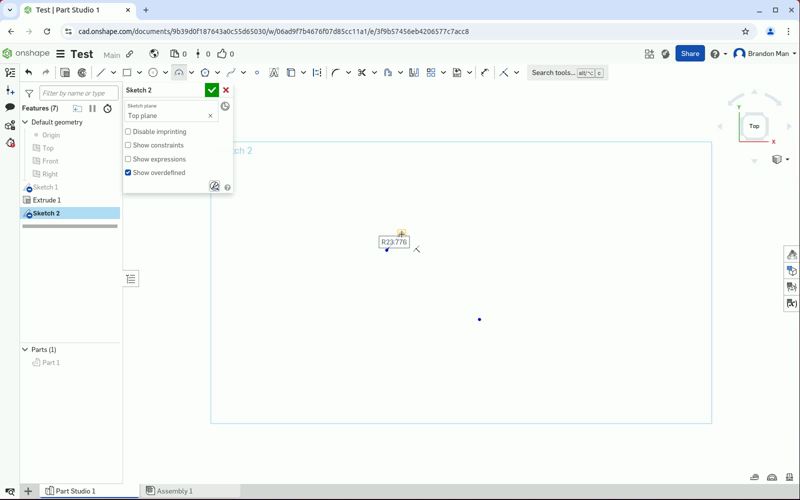
click(401, 233)
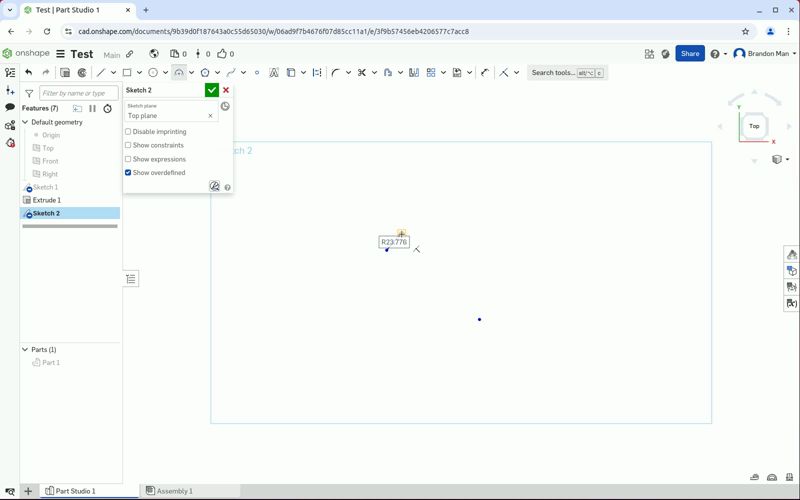
mouse_move(386, 250)
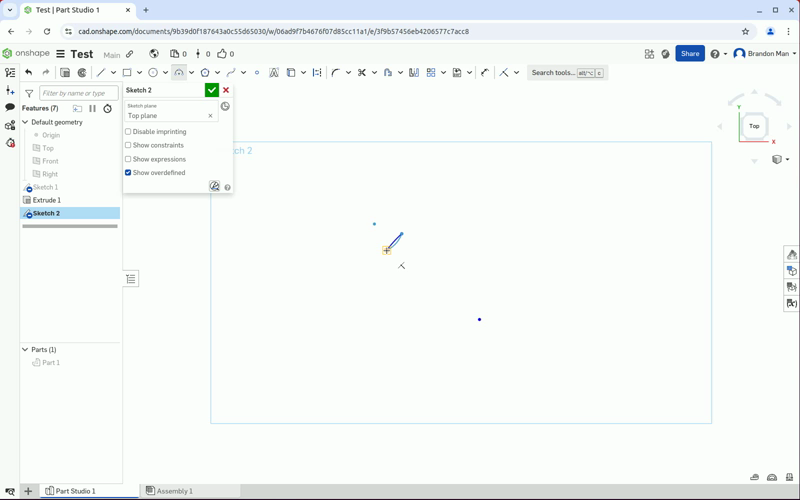
click(386, 250)
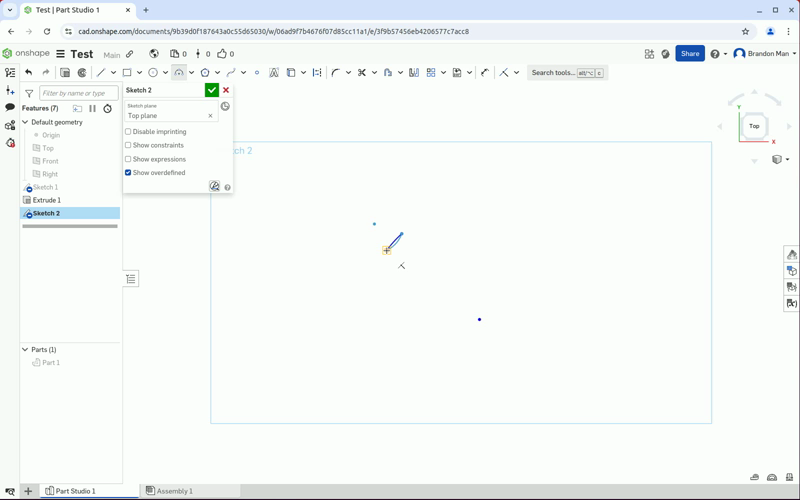
key_down(shift)
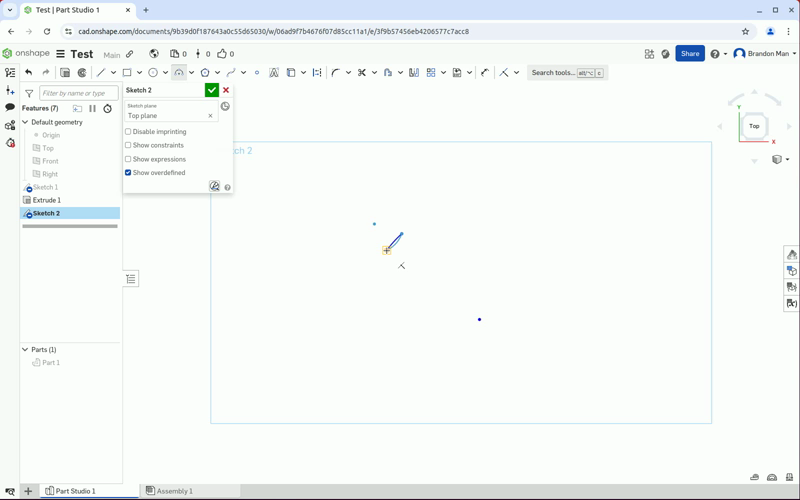
mouse_move(392, 240)
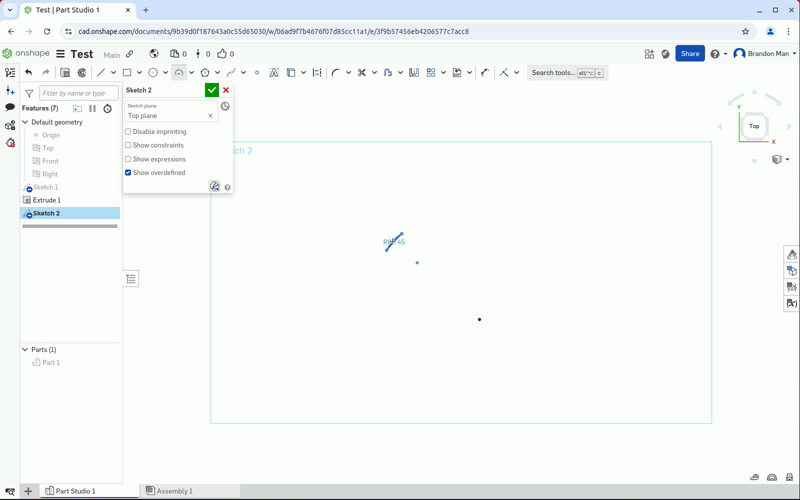
scroll(6)
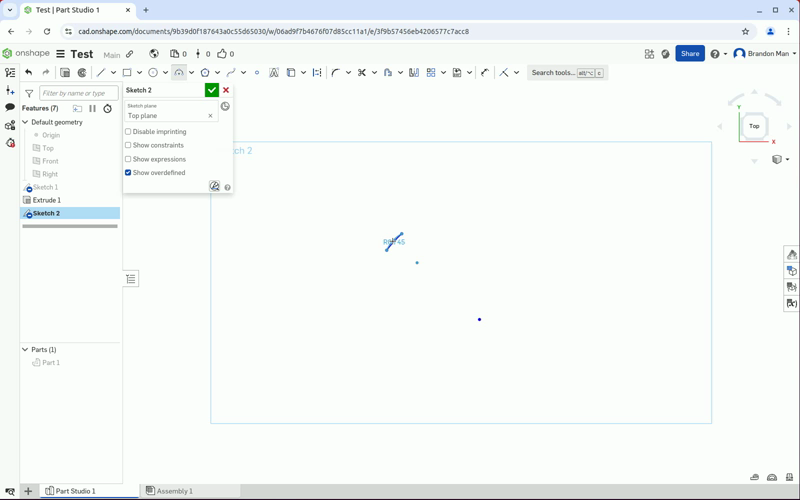
scroll(6)
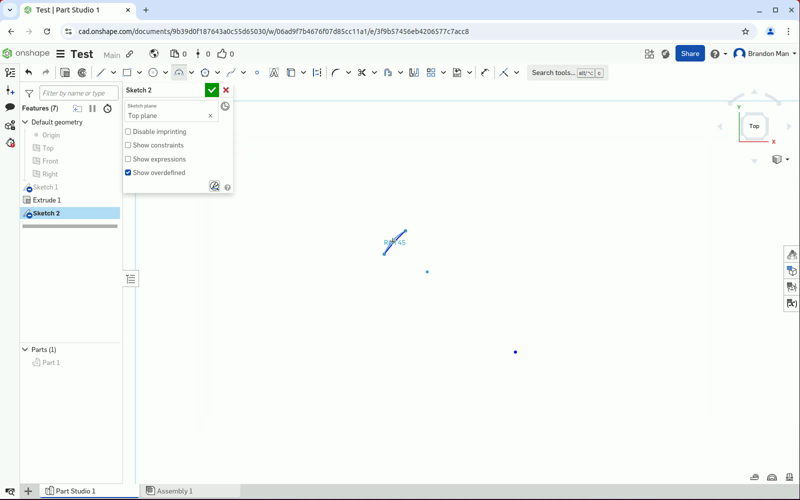
scroll(6)
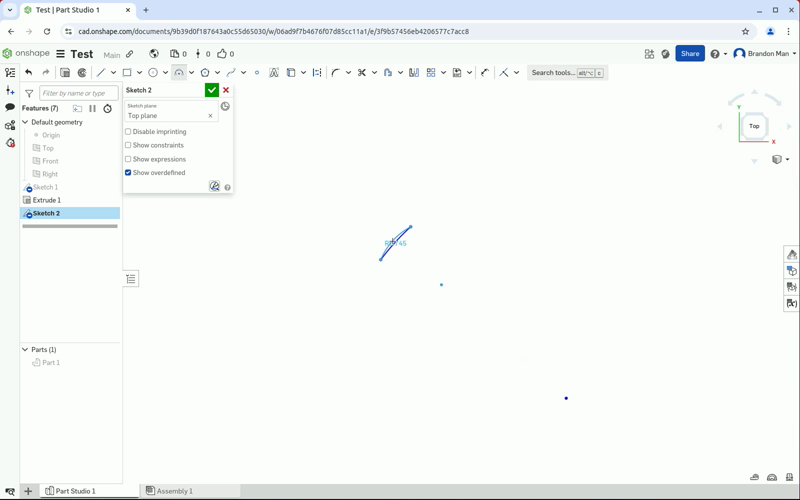
scroll(6)
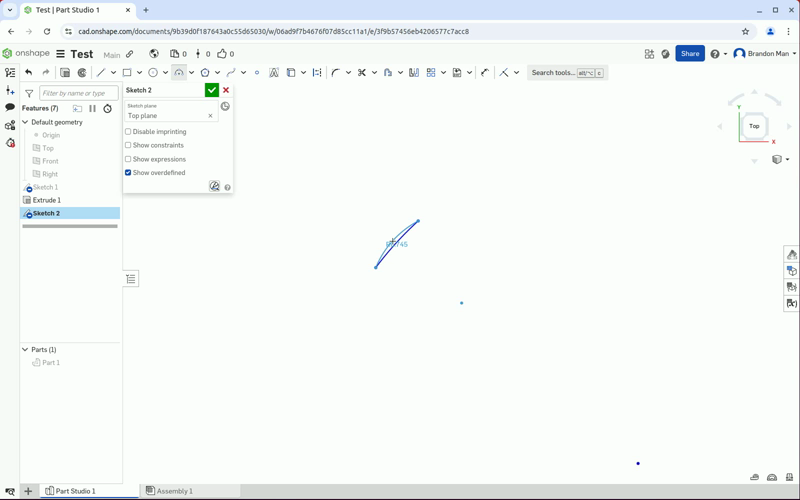
scroll(6)
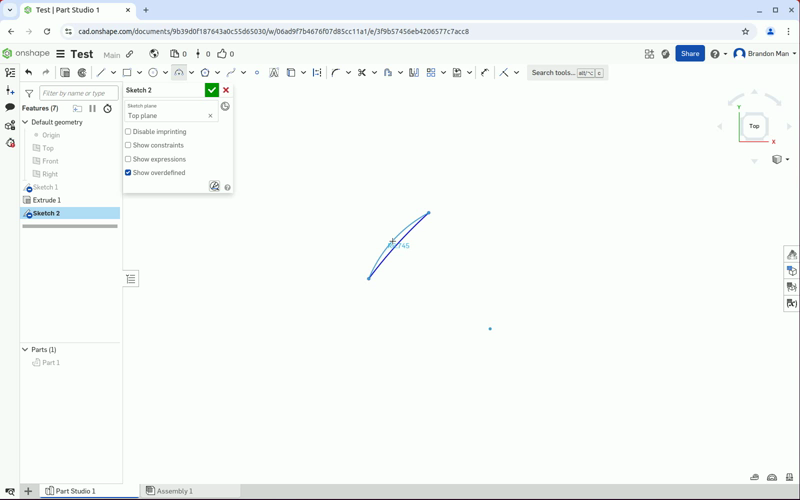
scroll(6)
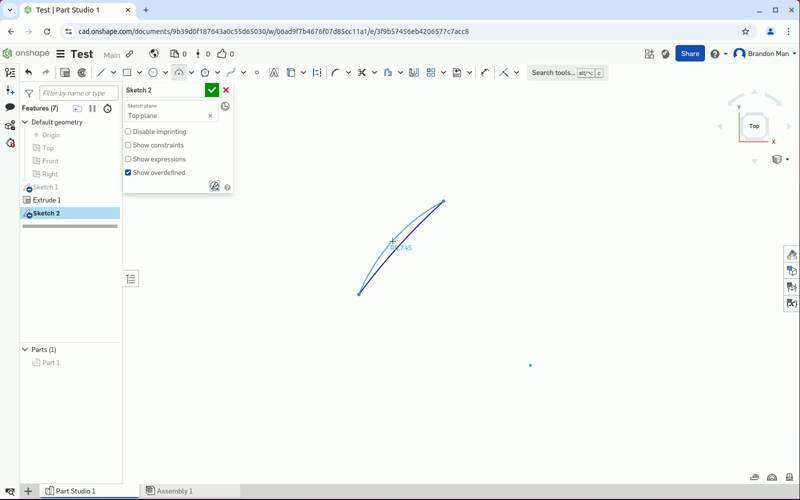
scroll(6)
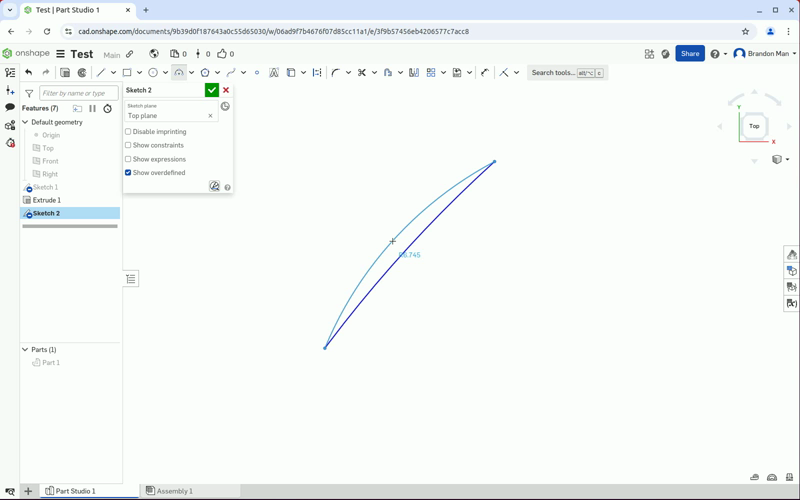
click(392, 240)
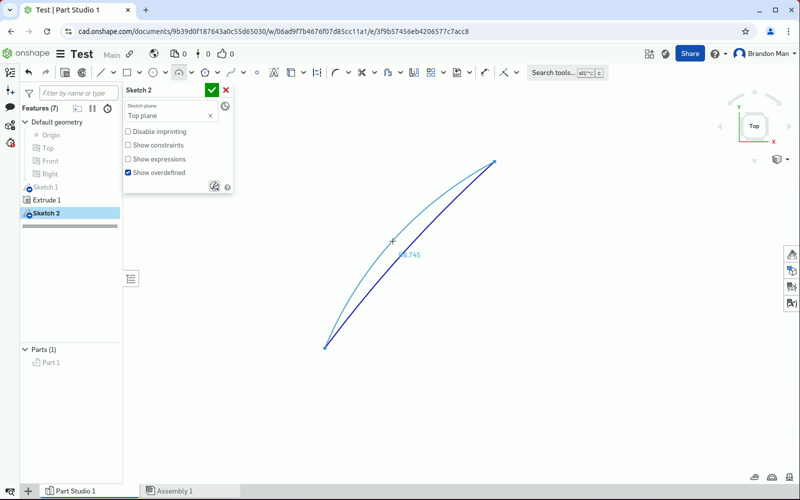
scroll(-6)
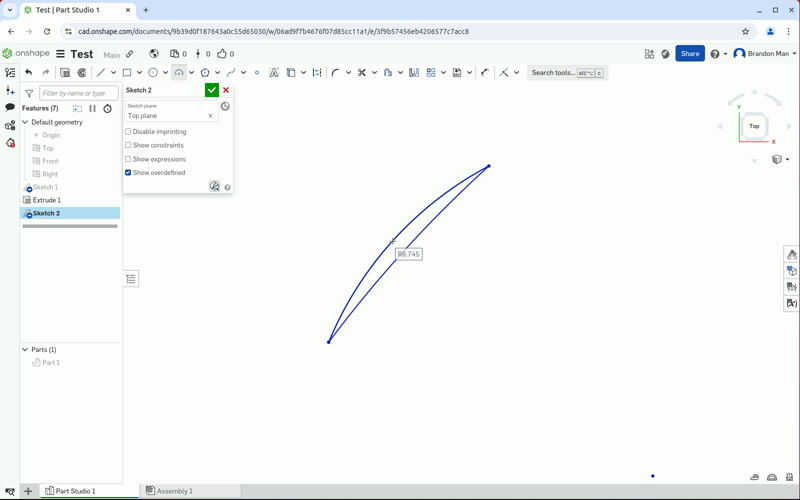
scroll(-6)
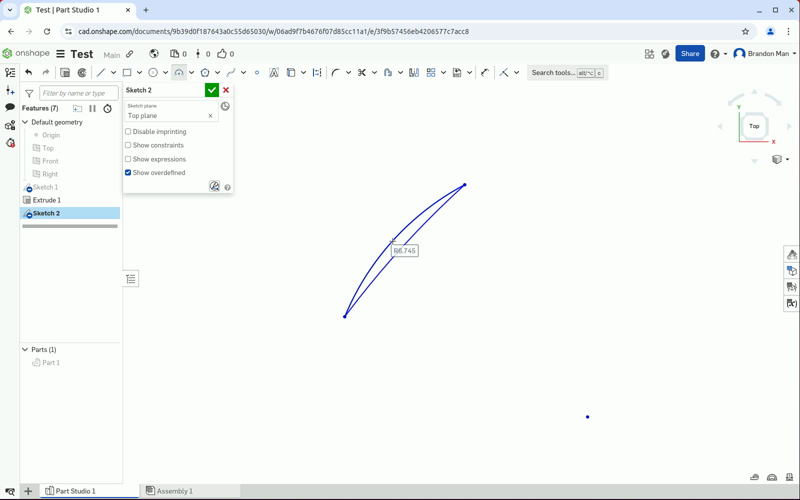
scroll(-6)
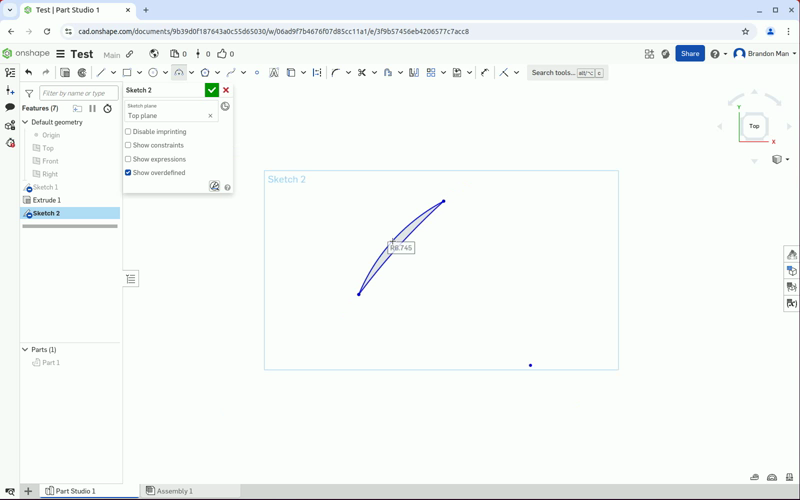
scroll(-6)
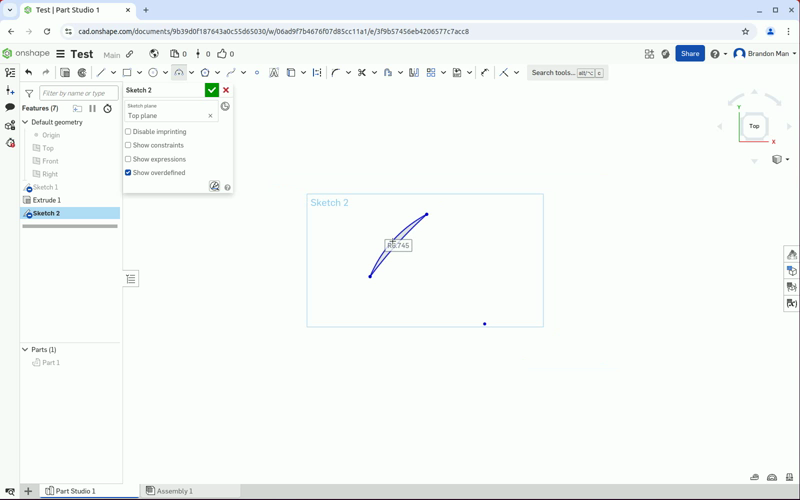
scroll(-6)
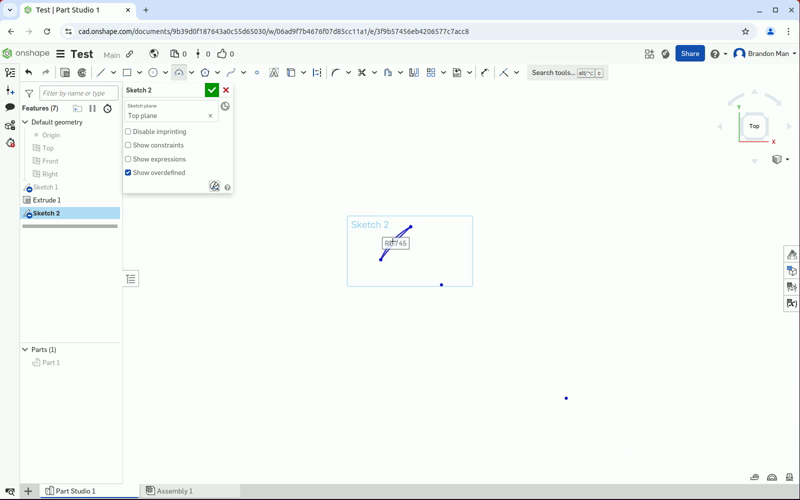
scroll(-6)
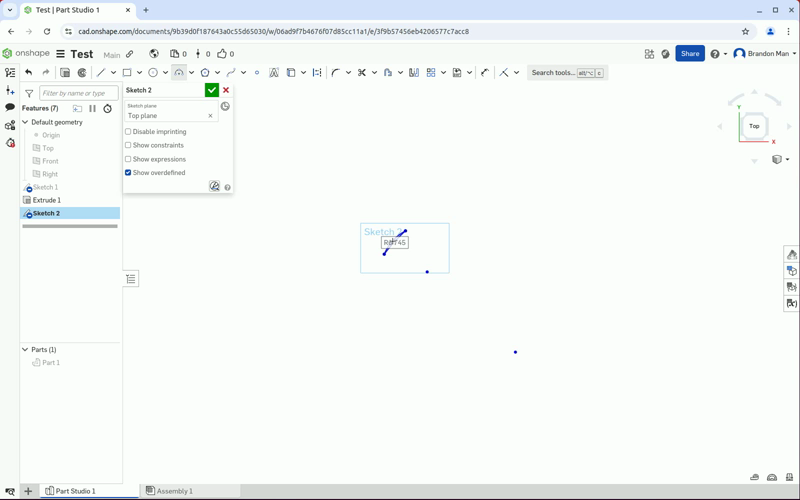
scroll(-6)
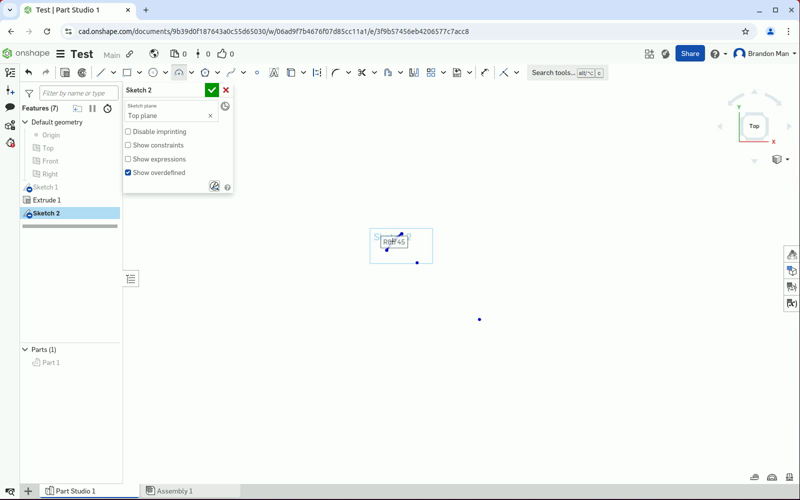
key_up(shift)
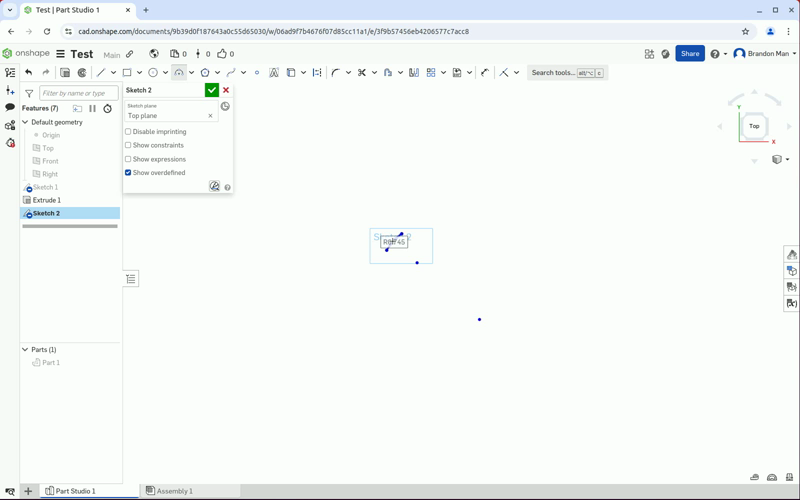
key(esc)
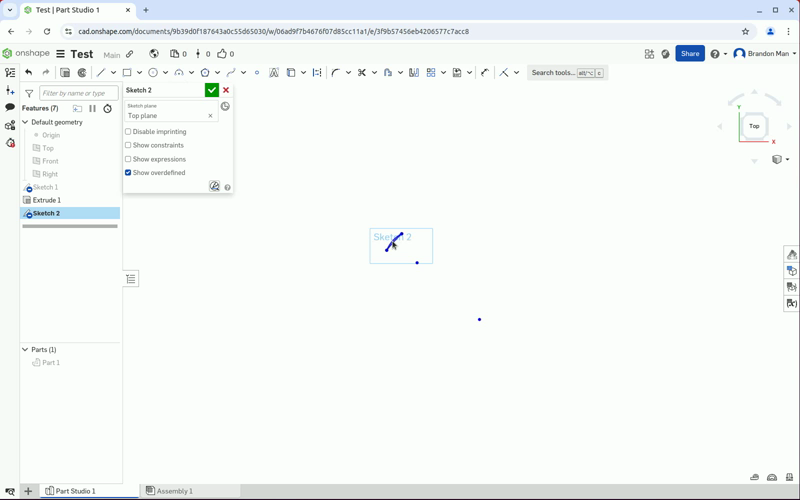
mouse_move(400, 235)
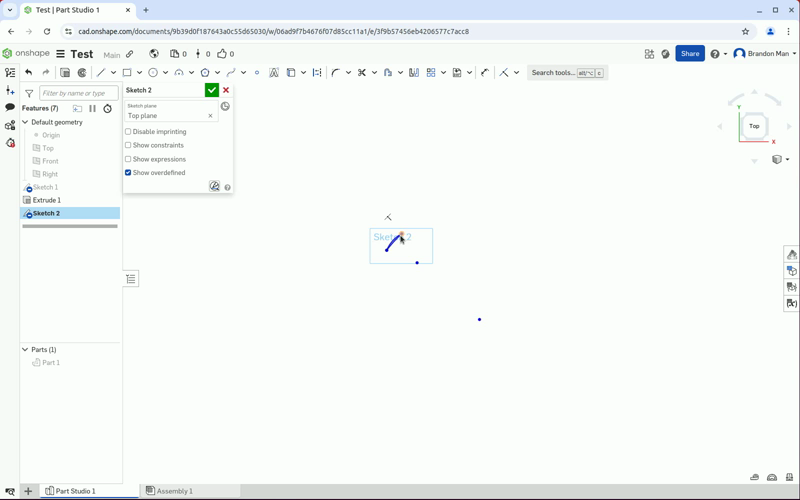
scroll(6)
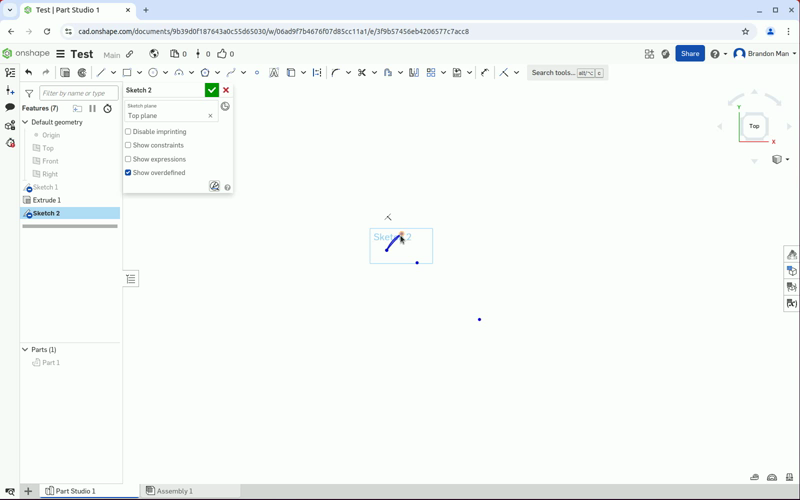
scroll(6)
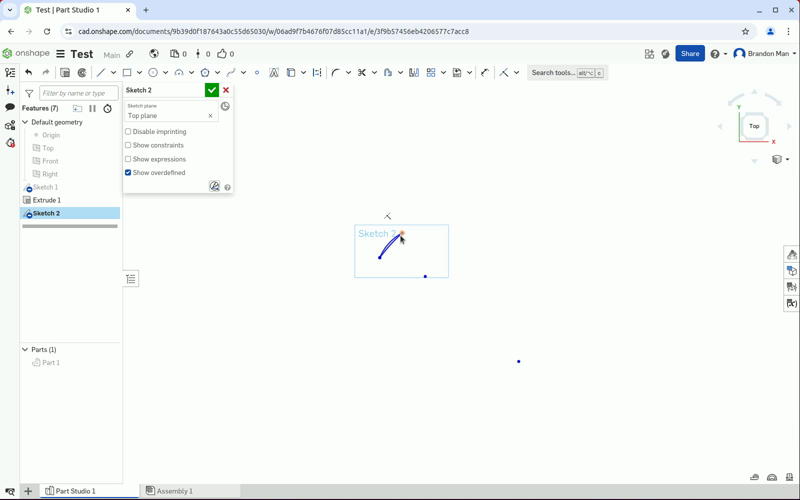
scroll(6)
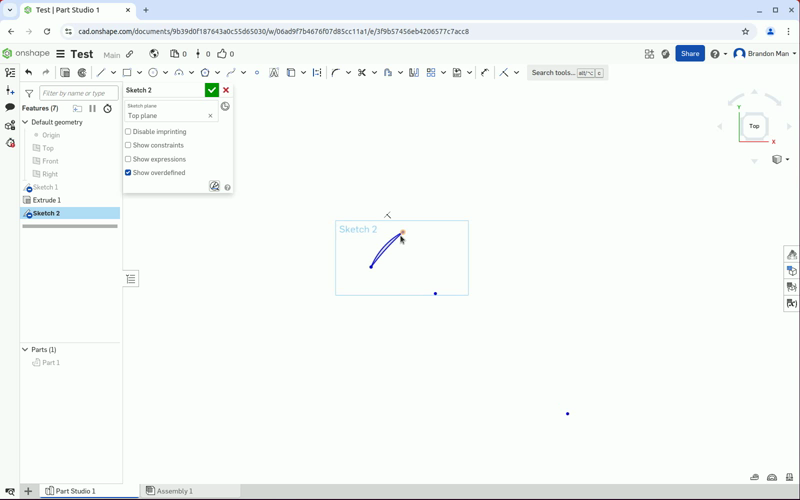
scroll(6)
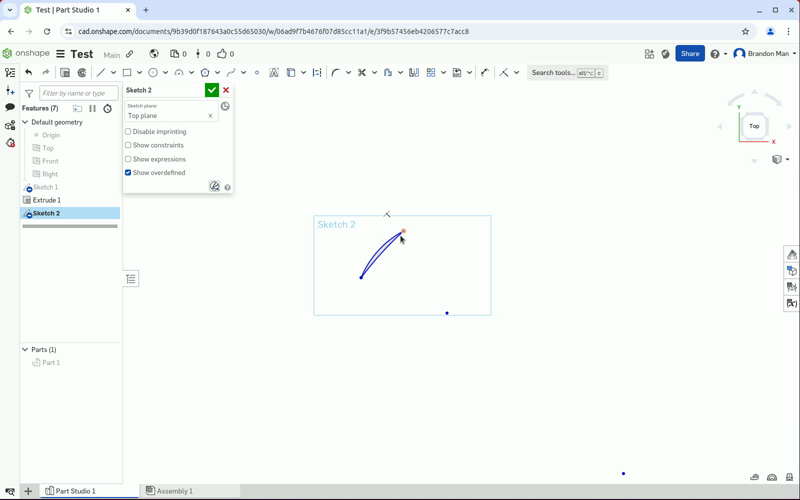
scroll(6)
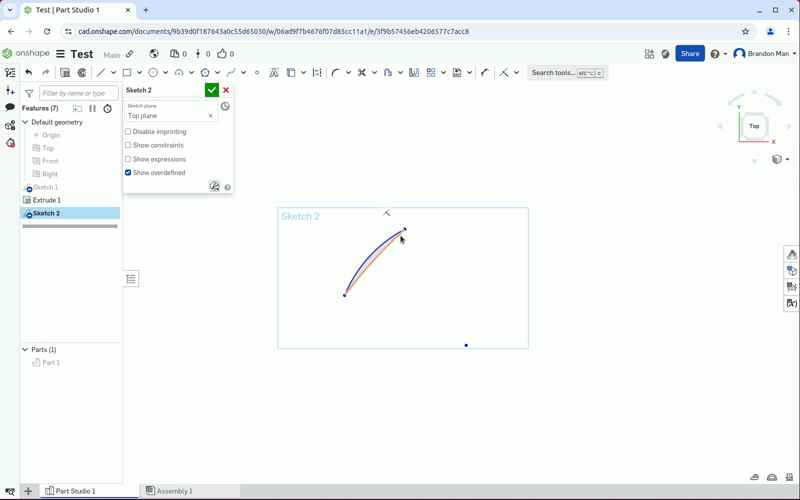
scroll(6)
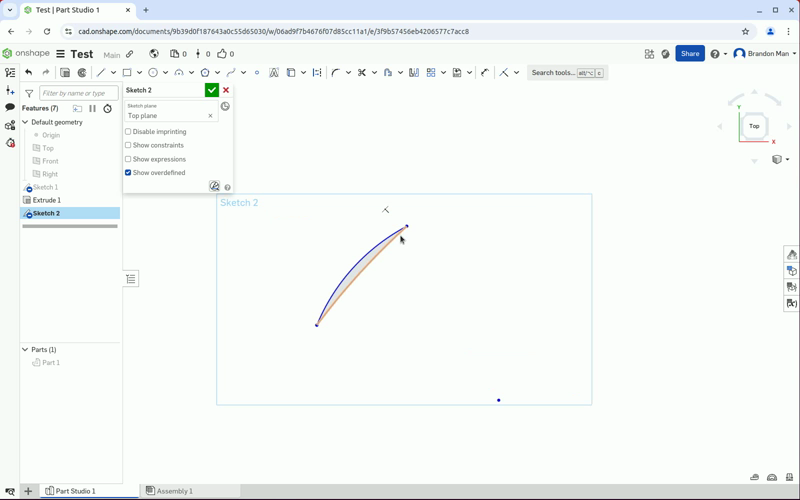
scroll(6)
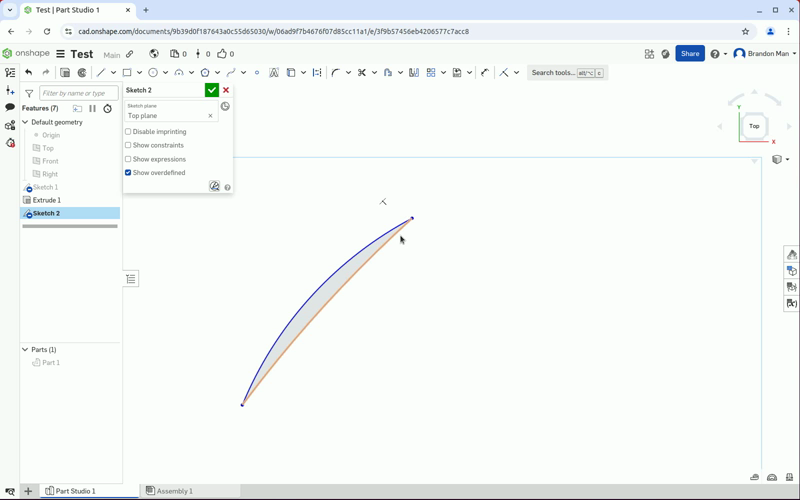
click(400, 235)
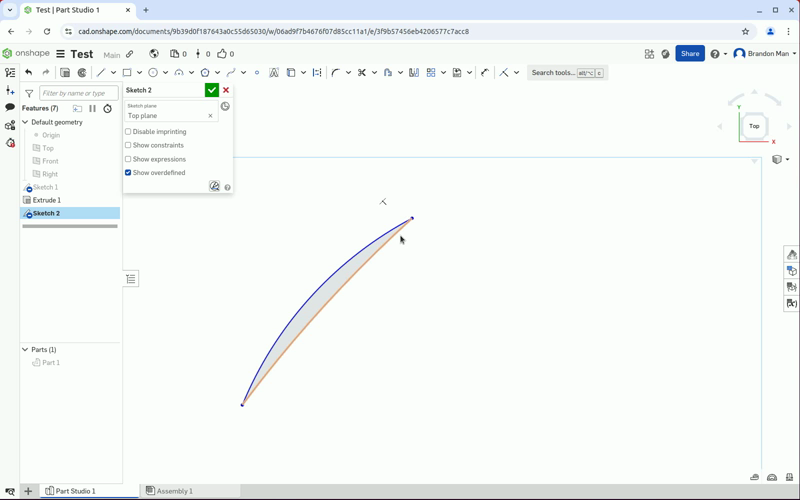
scroll(-6)
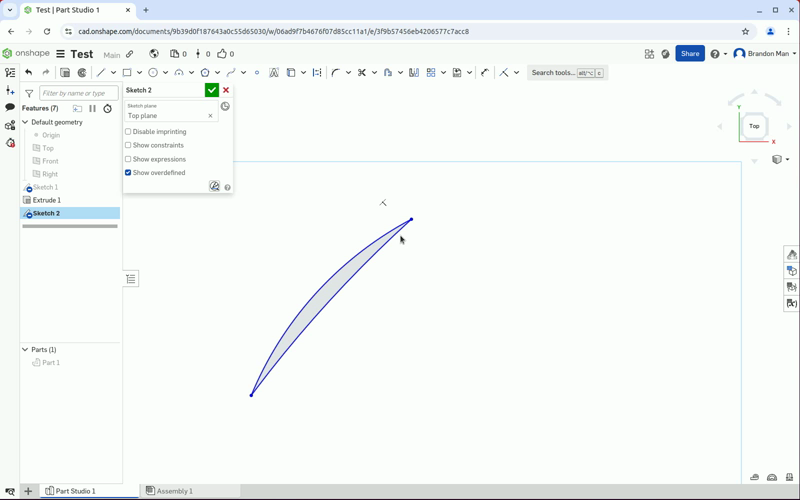
scroll(-6)
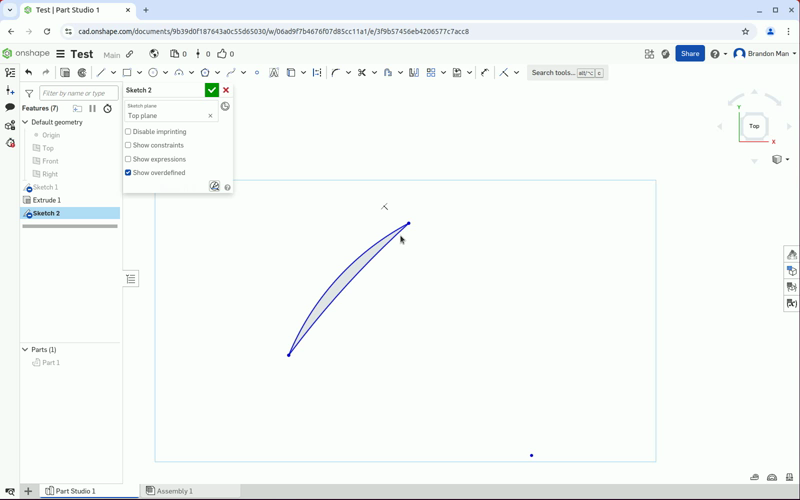
scroll(-6)
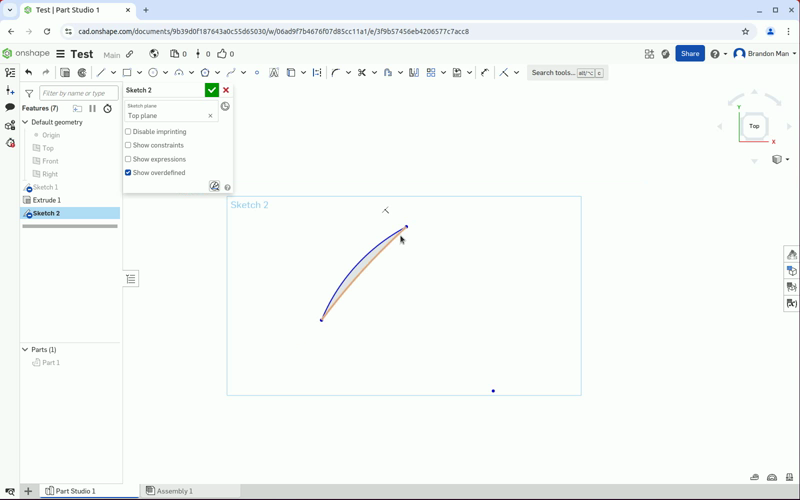
scroll(-6)
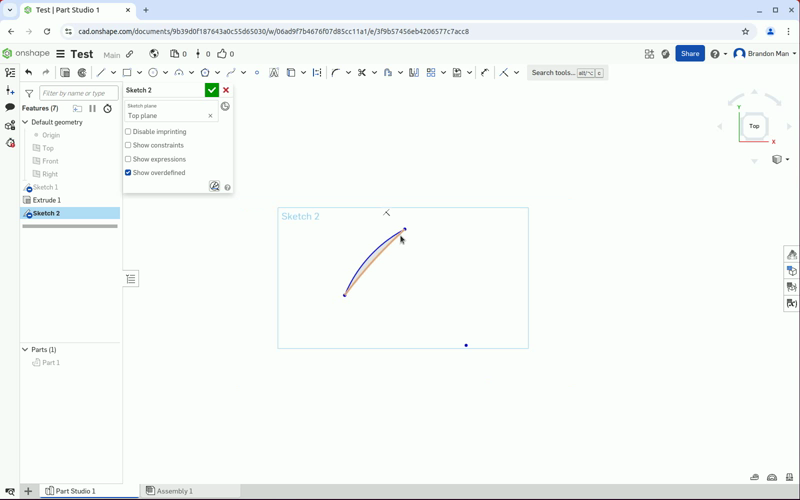
scroll(-6)
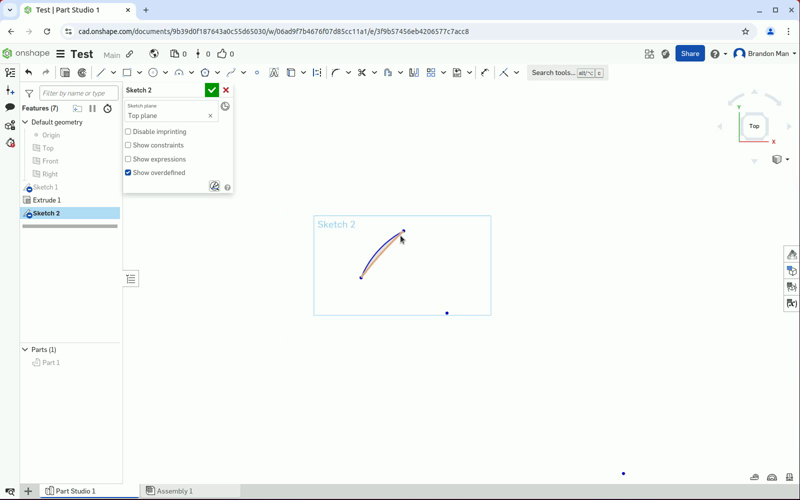
scroll(-6)
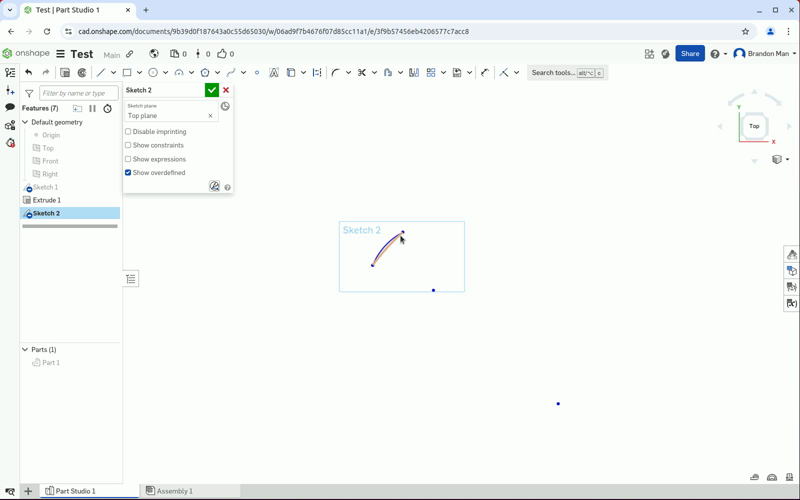
scroll(-6)
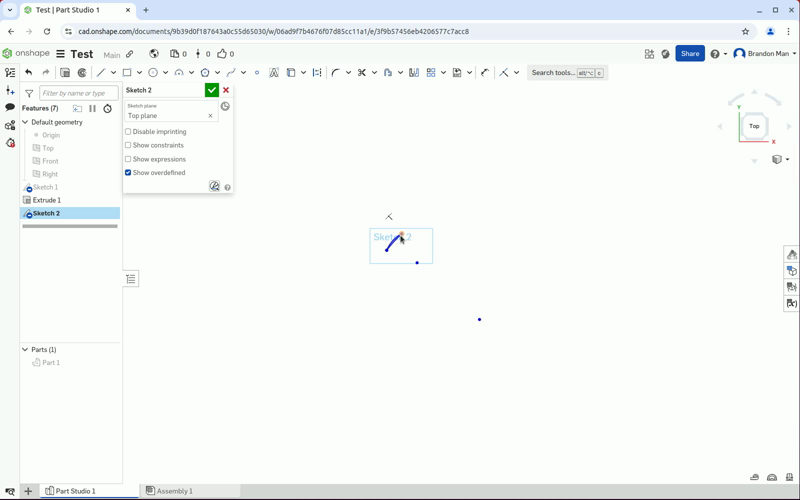
mouse_move(73, 352)
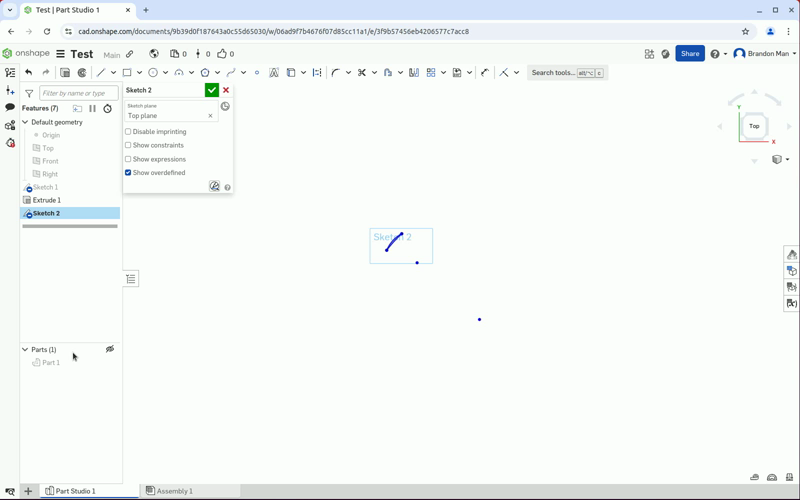
key(shift+y)
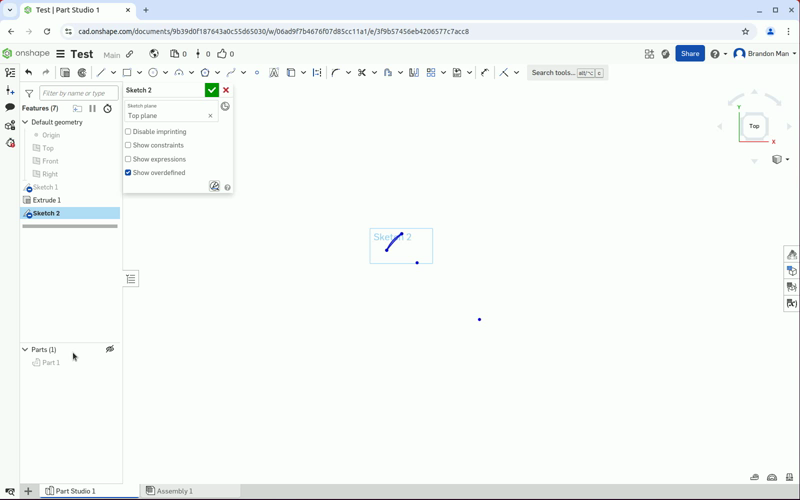
key(shift+e)
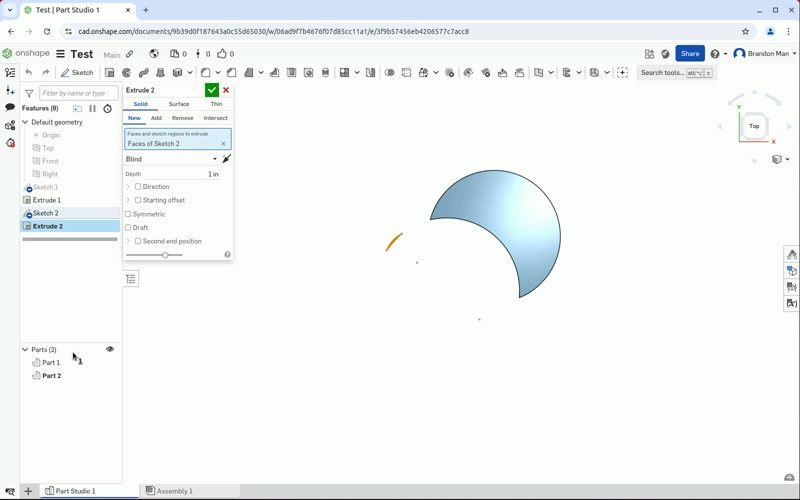
mouse_move(143, 106)
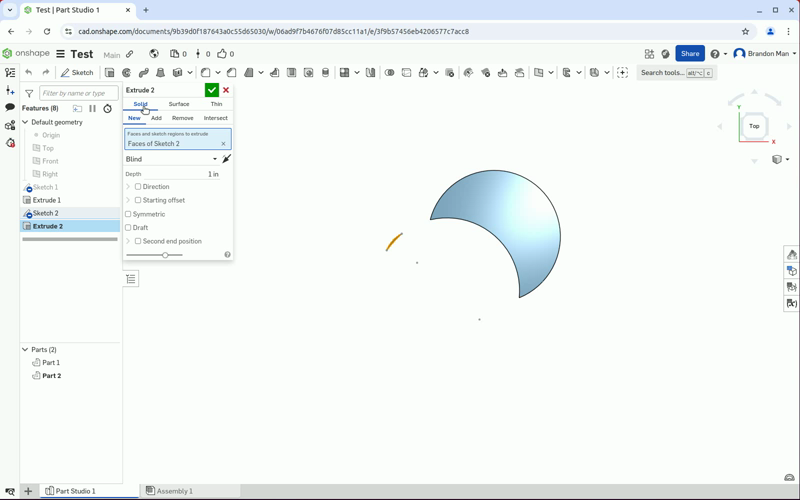
click(143, 106)
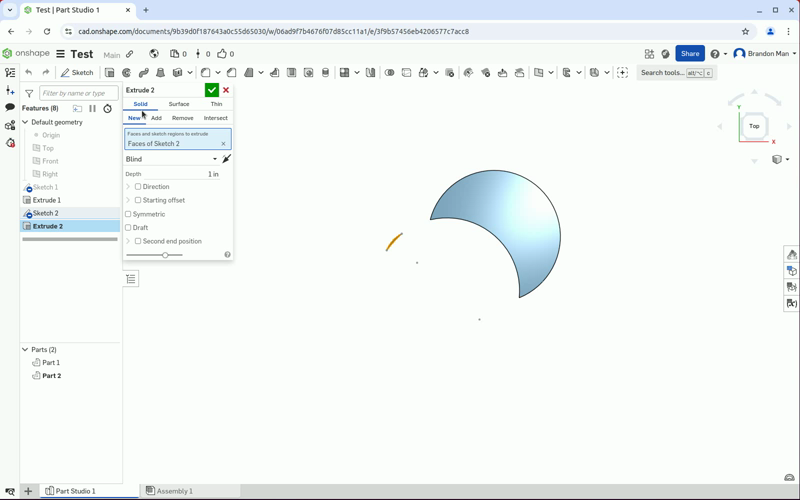
mouse_move(137, 120)
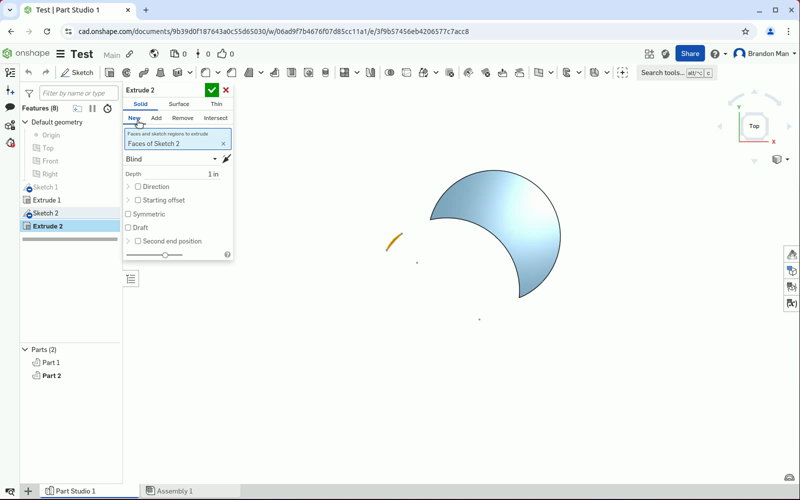
click(137, 120)
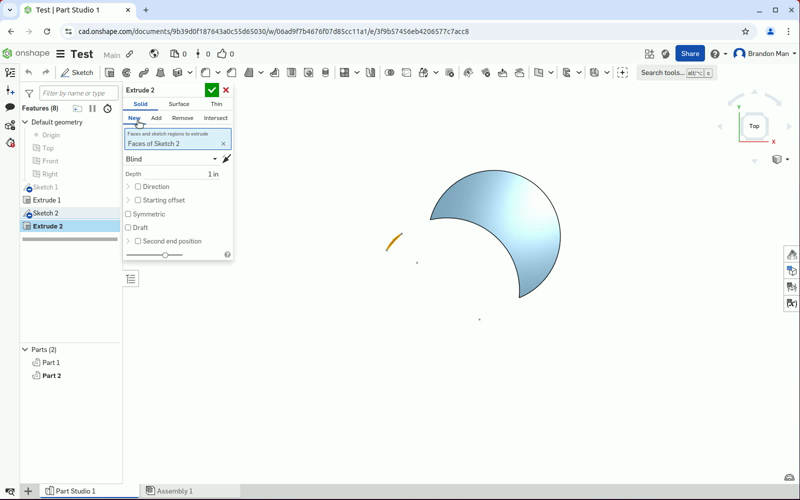
key(tab, 4)
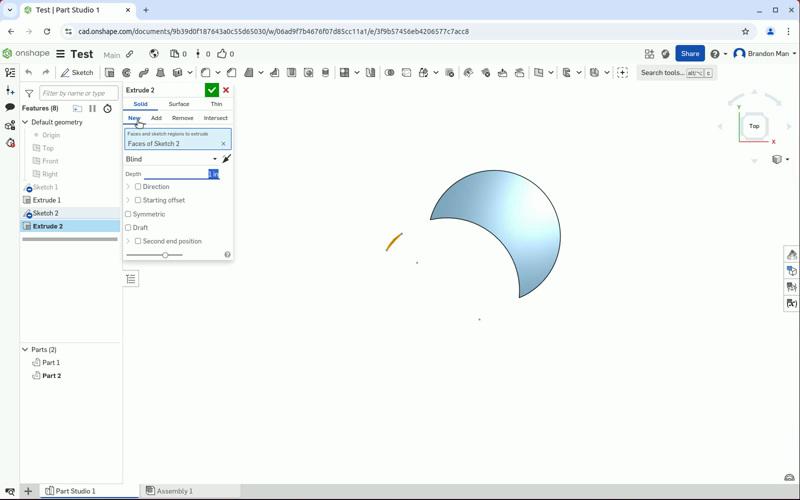
text(6.499)
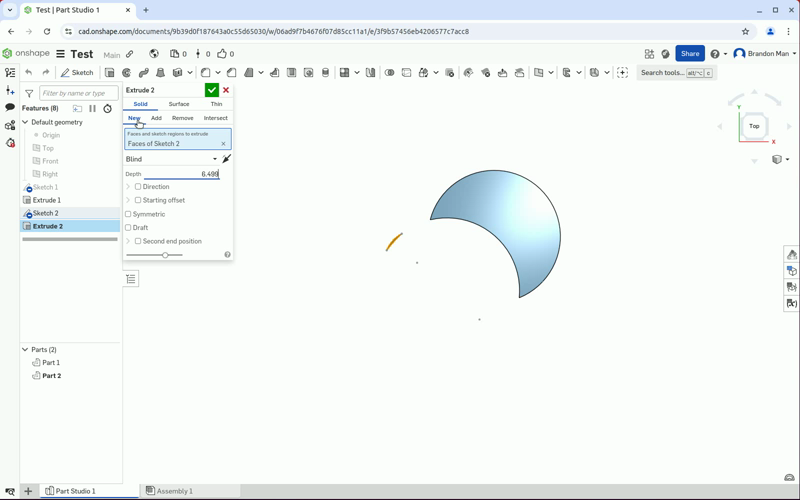
key(enter)
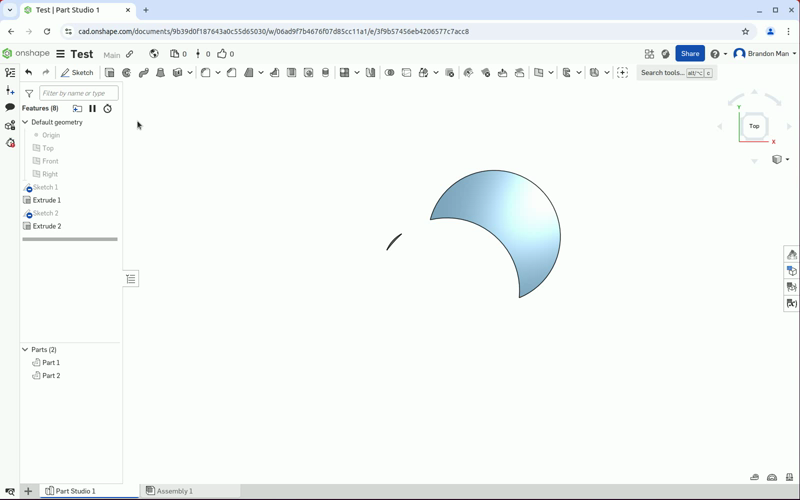
key(shift+h)
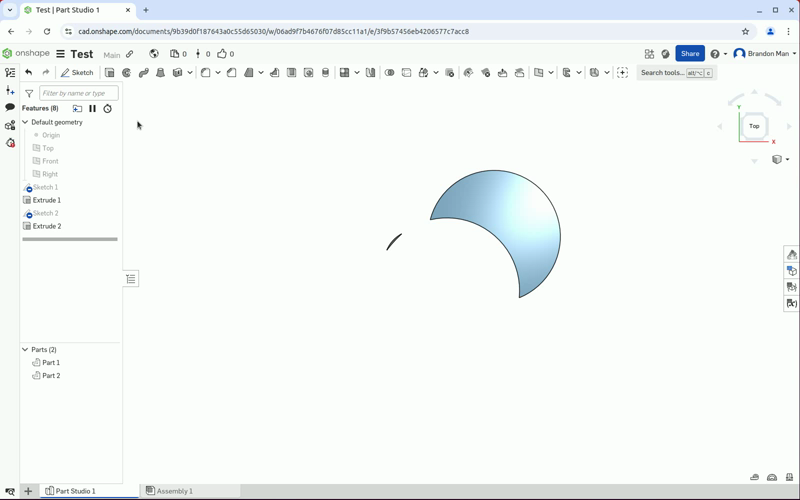
key(shift+h)
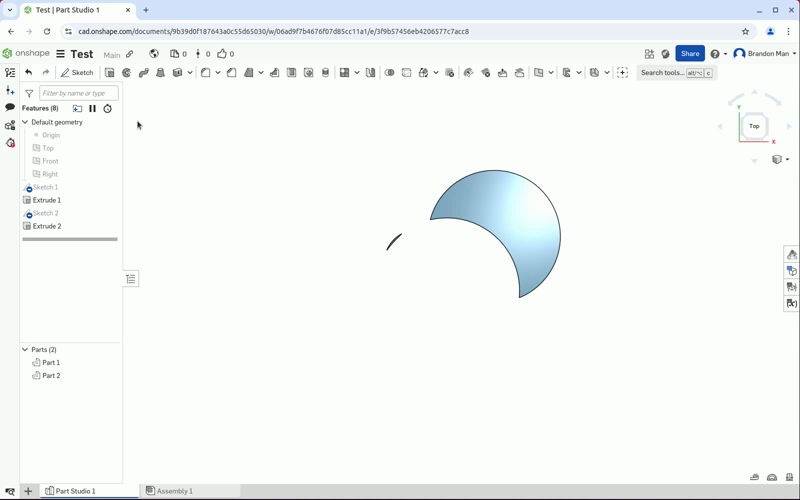
mouse_move(73, 189)
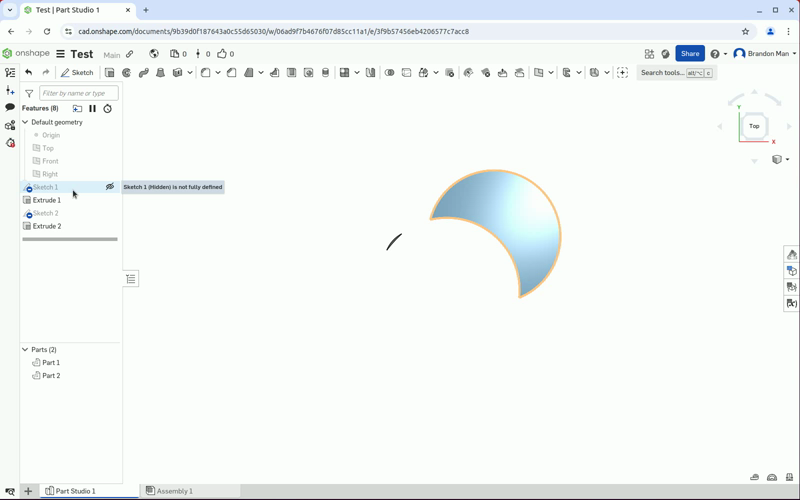
click(73, 189)
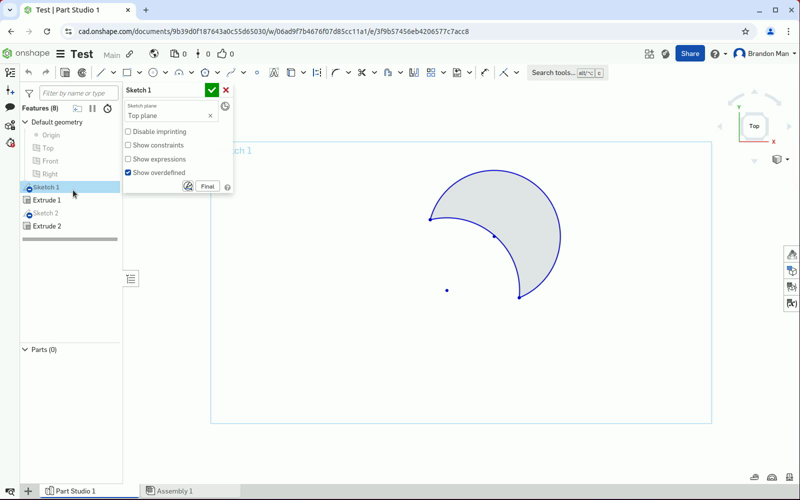
mouse_move(229, 92)
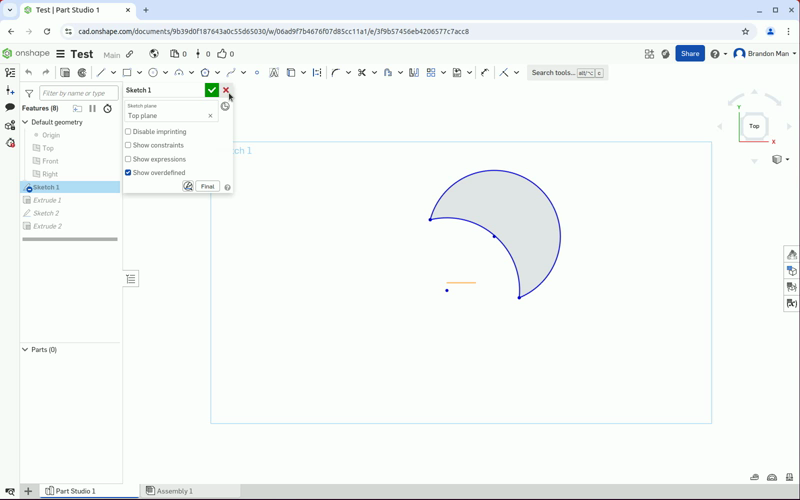
click(229, 92)
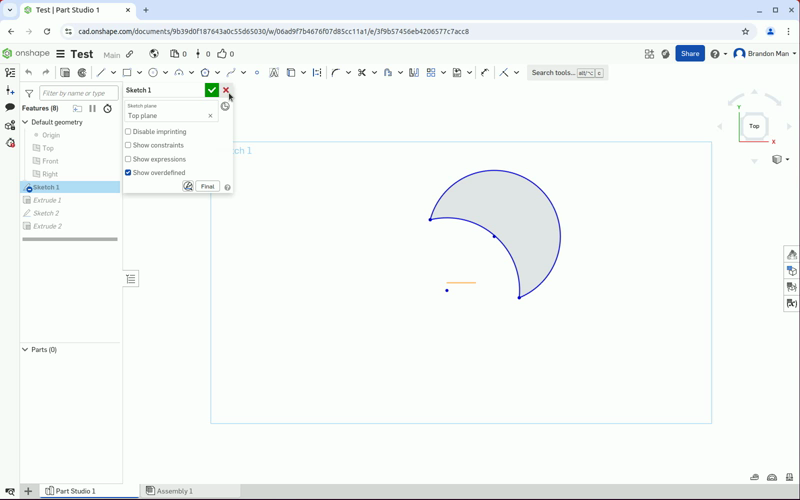
key(shift+s)
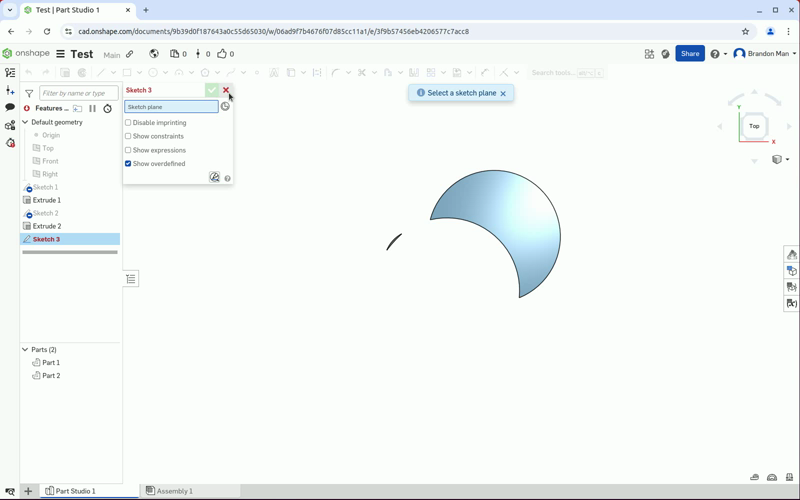
mouse_move(73, 150)
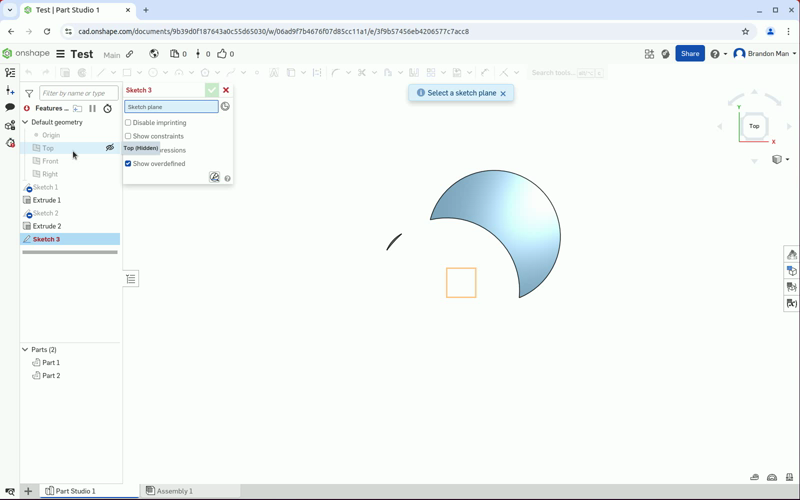
click(73, 150)
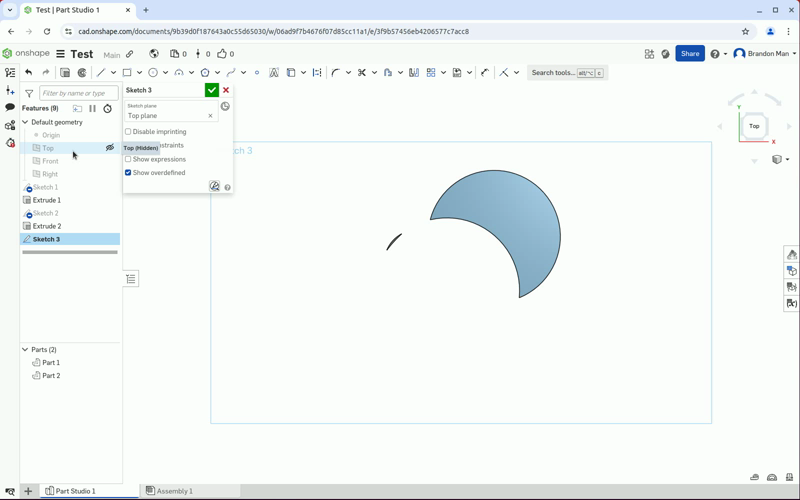
mouse_move(73, 352)
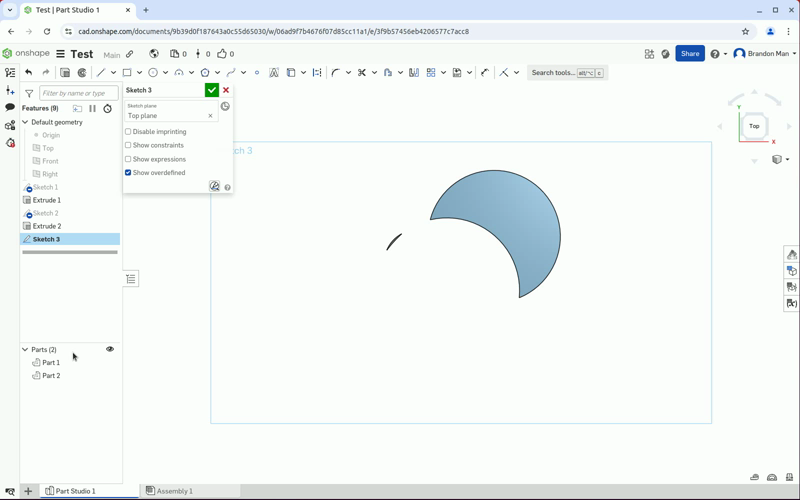
key(y)
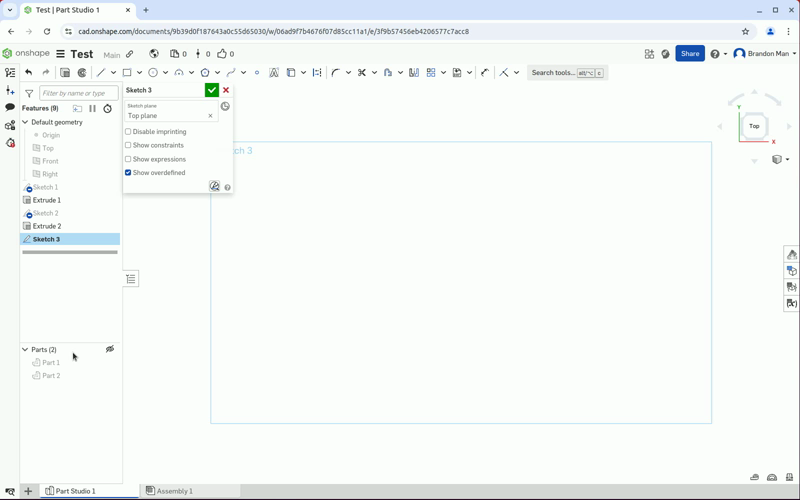
key(a)
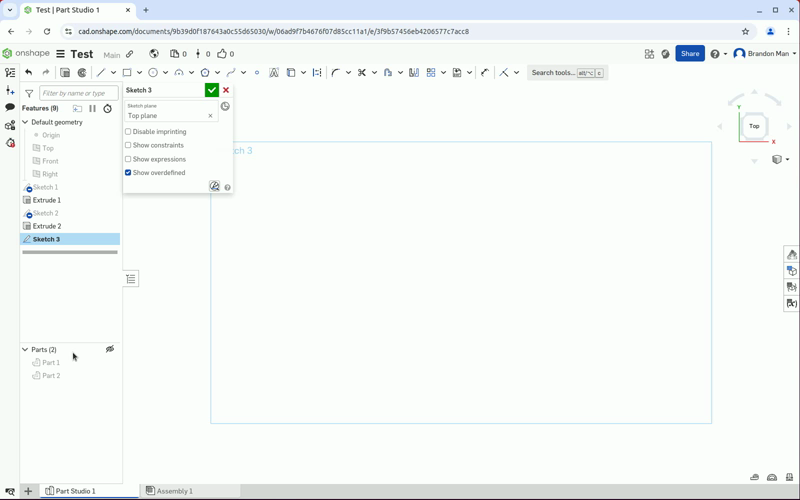
key_down(shift)
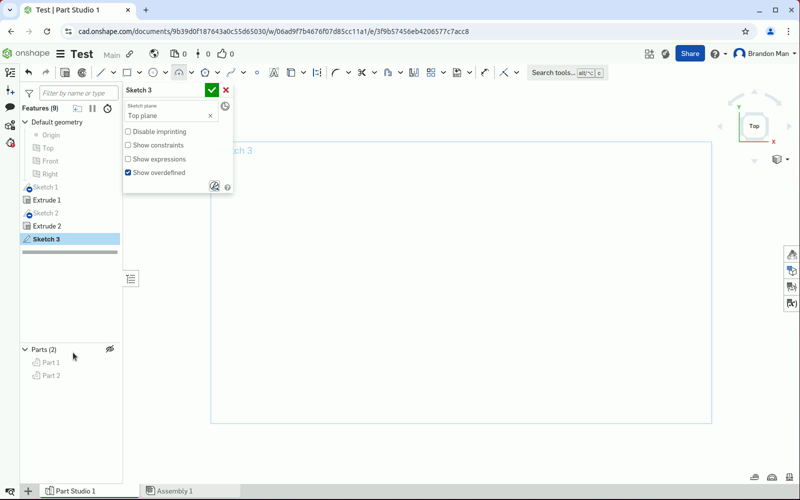
mouse_move(401, 233)
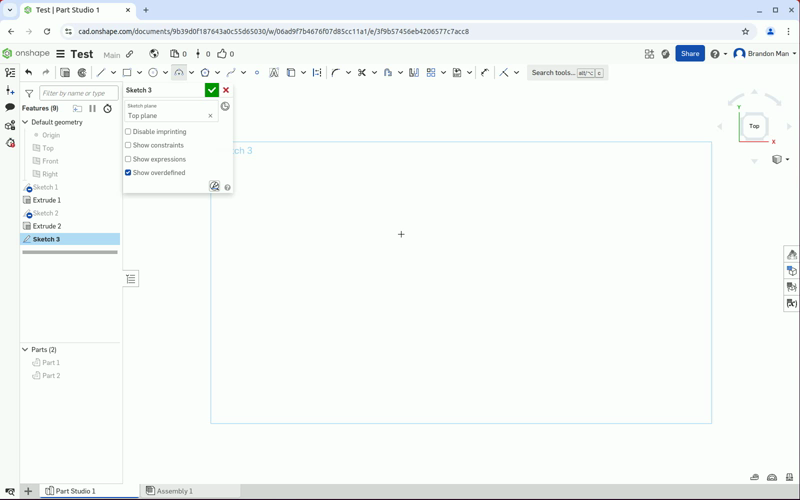
click(401, 233)
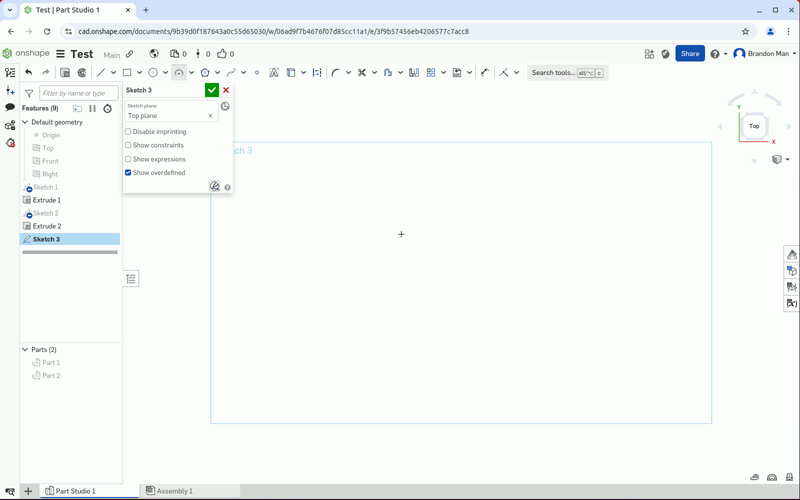
key_up(shift)
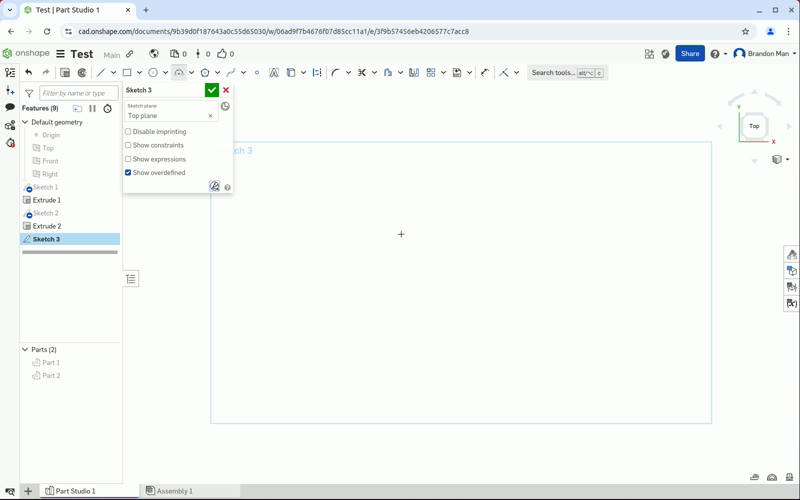
key_down(shift)
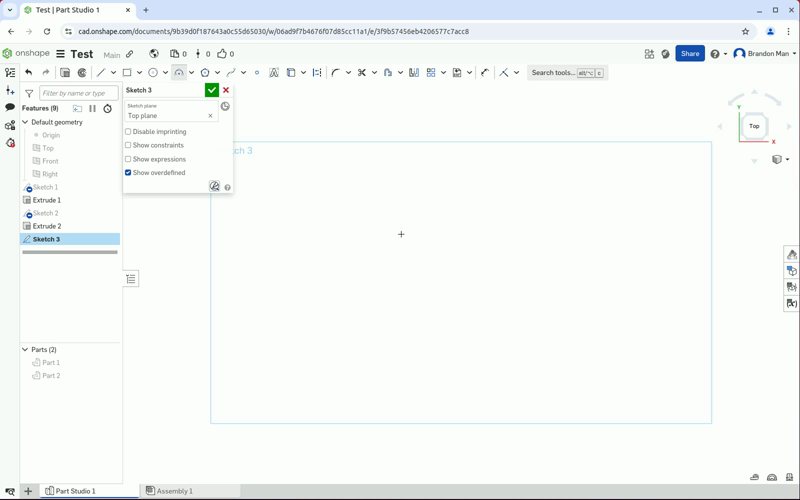
mouse_move(429, 235)
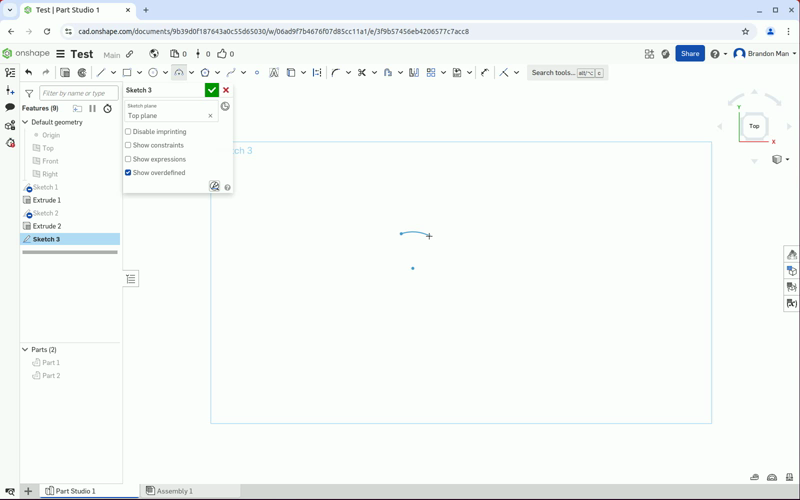
click(429, 235)
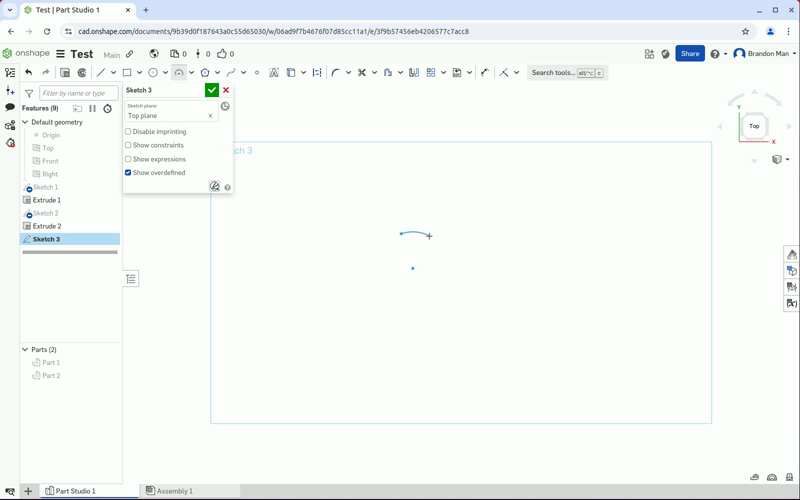
mouse_move(415, 231)
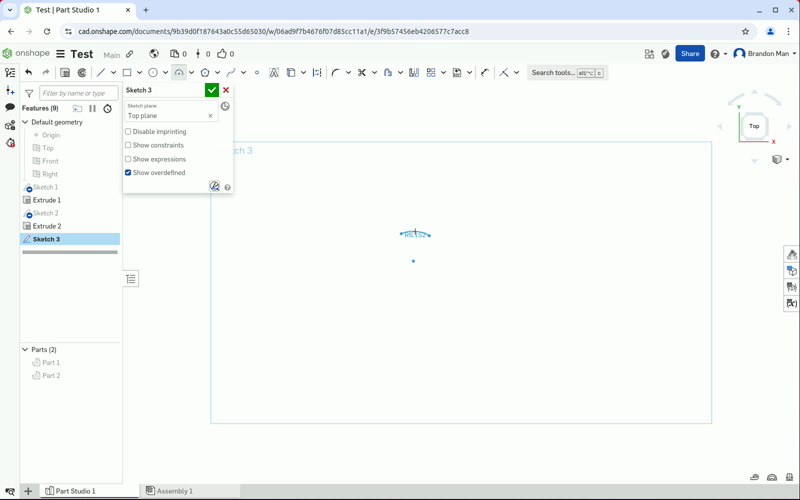
click(415, 231)
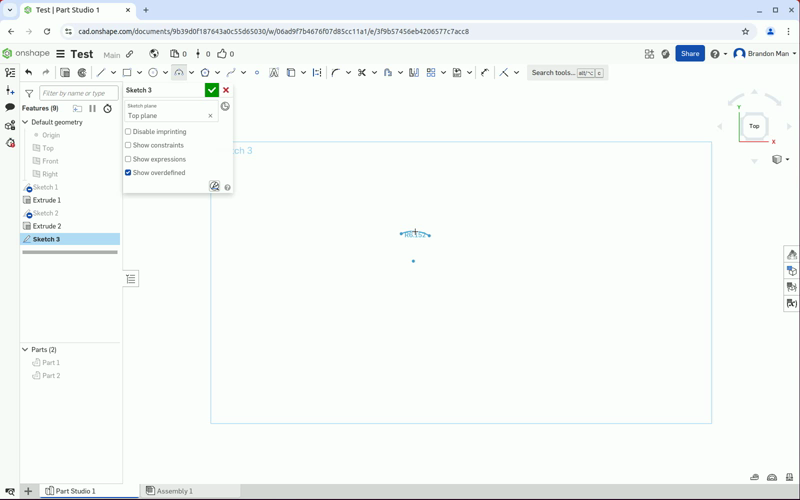
key_up(shift)
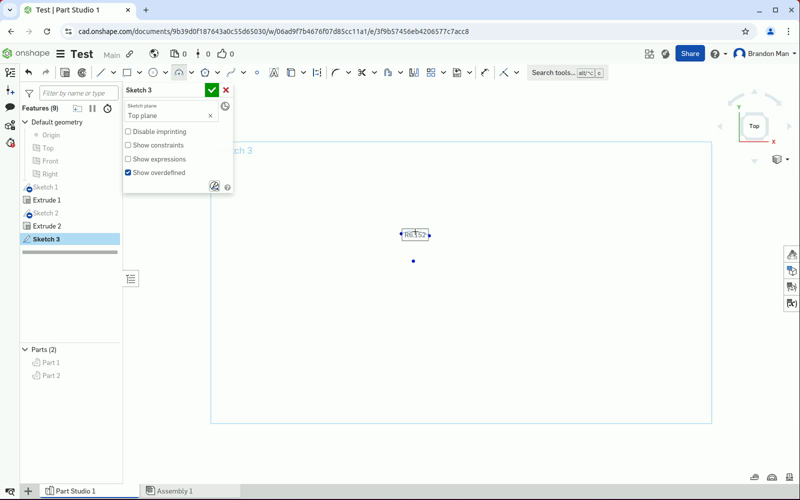
mouse_move(429, 235)
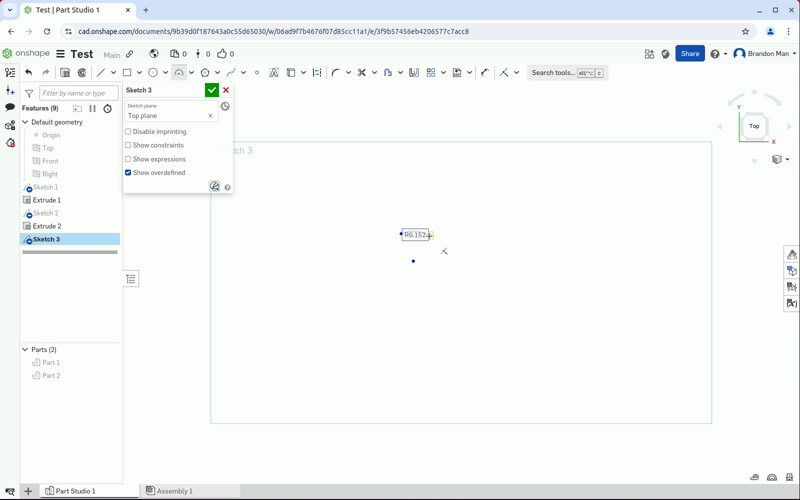
click(429, 235)
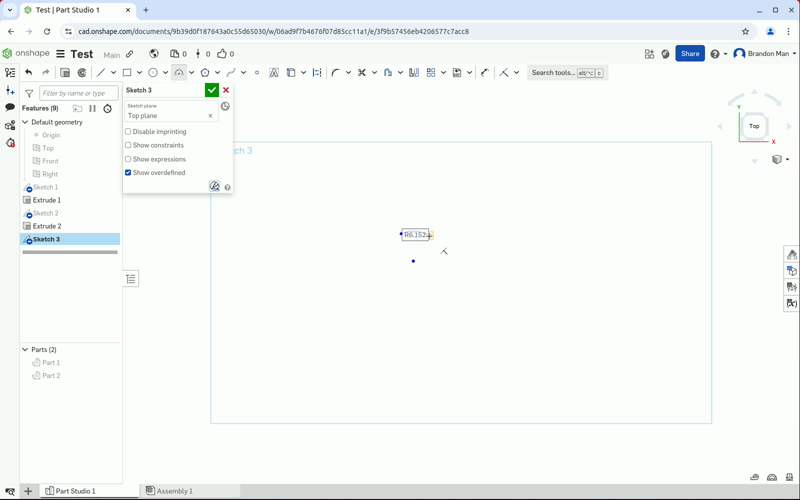
key_down(shift)
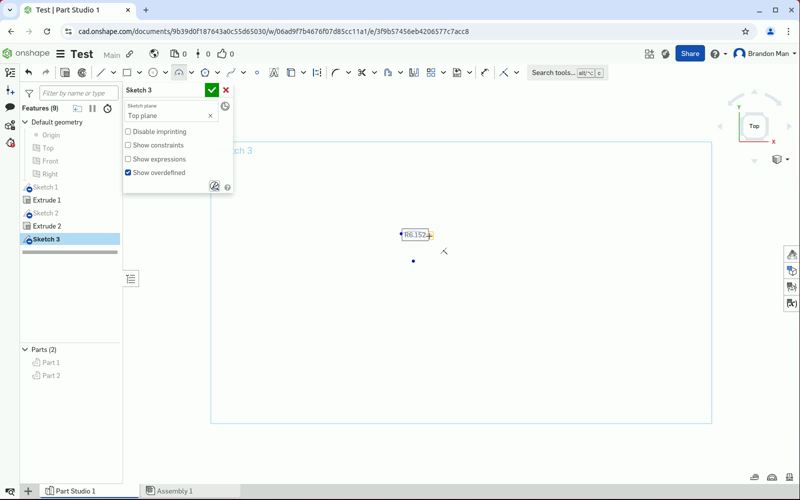
mouse_move(431, 219)
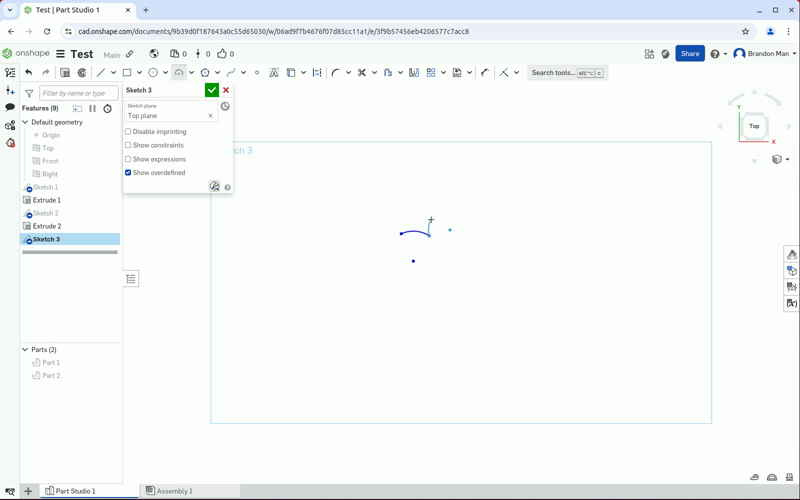
click(431, 219)
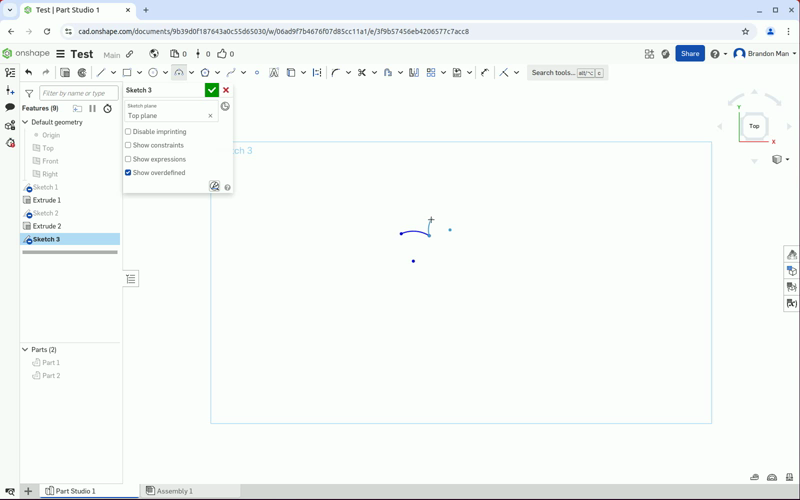
mouse_move(429, 227)
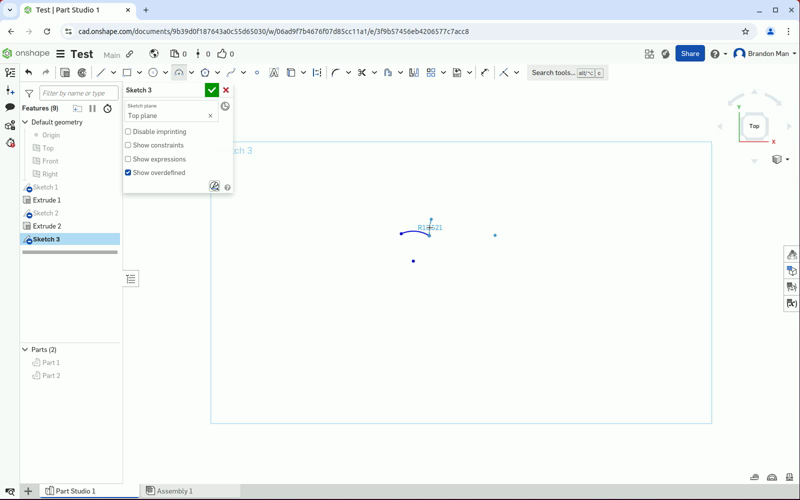
click(429, 227)
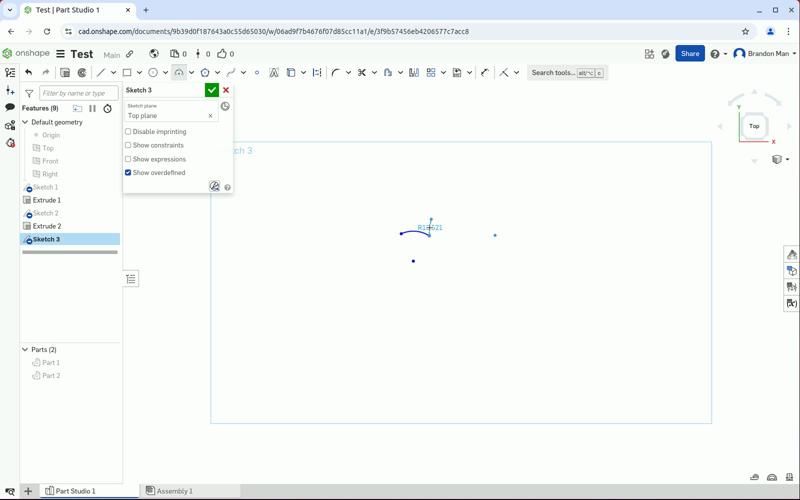
key_up(shift)
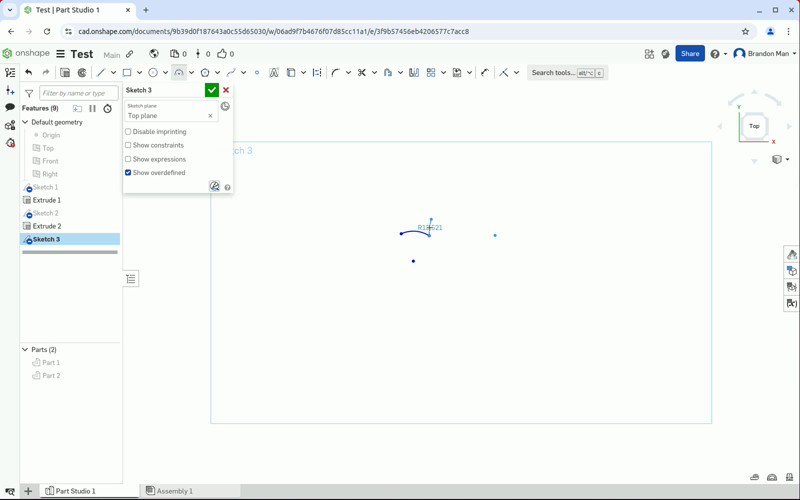
mouse_move(431, 219)
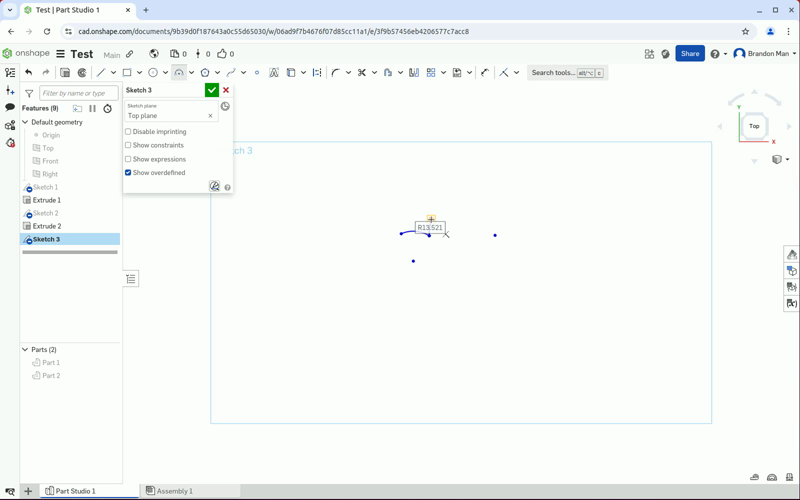
click(431, 219)
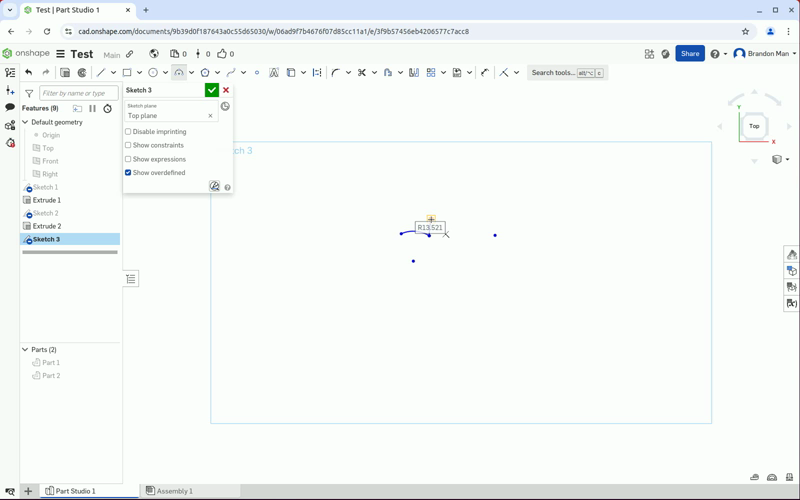
mouse_move(401, 233)
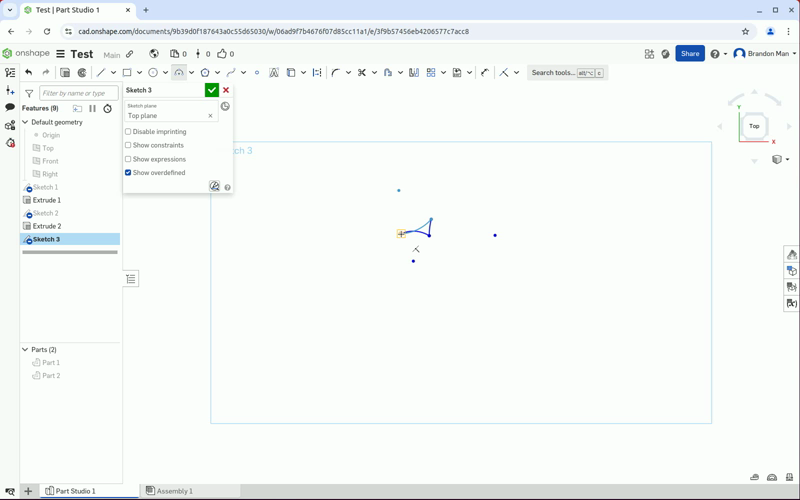
click(401, 233)
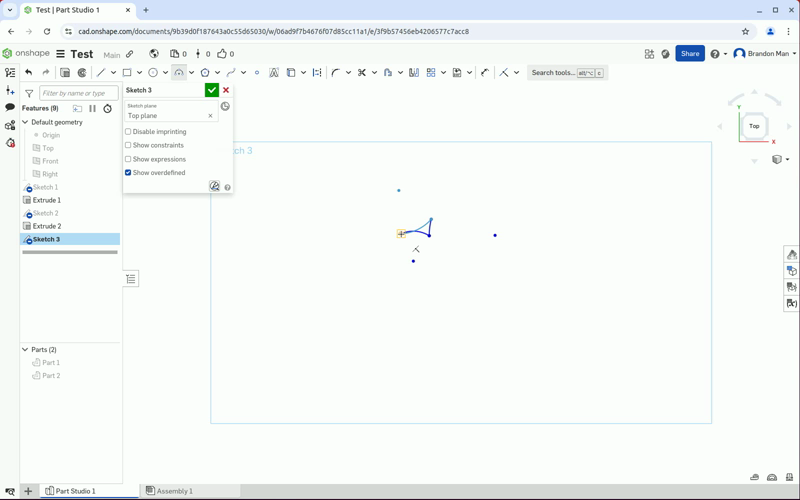
key_down(shift)
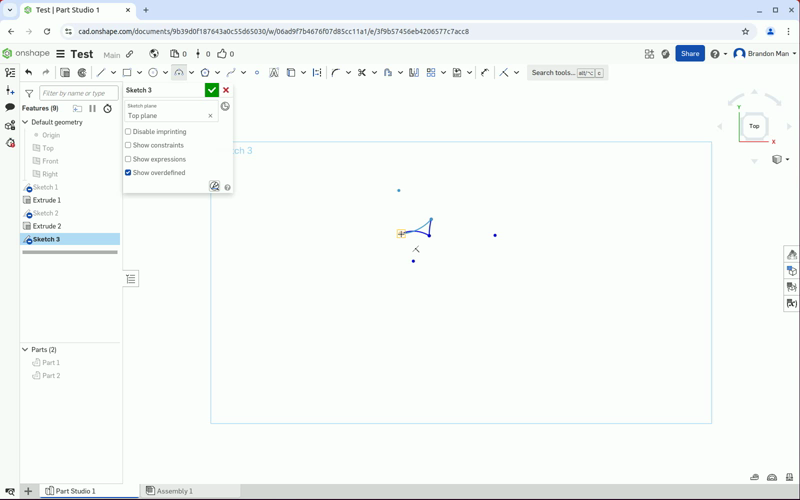
mouse_move(415, 224)
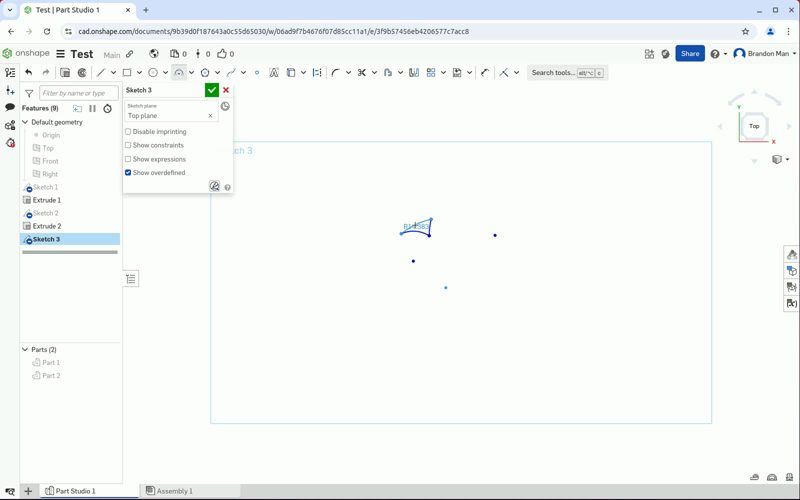
click(415, 224)
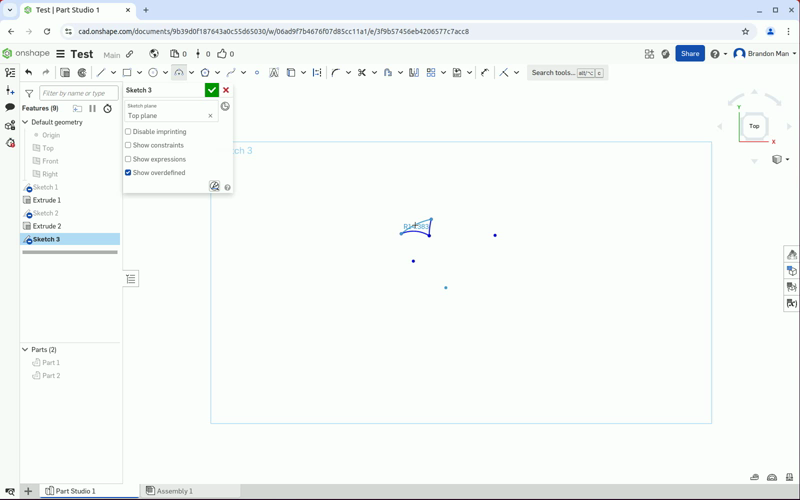
key_up(shift)
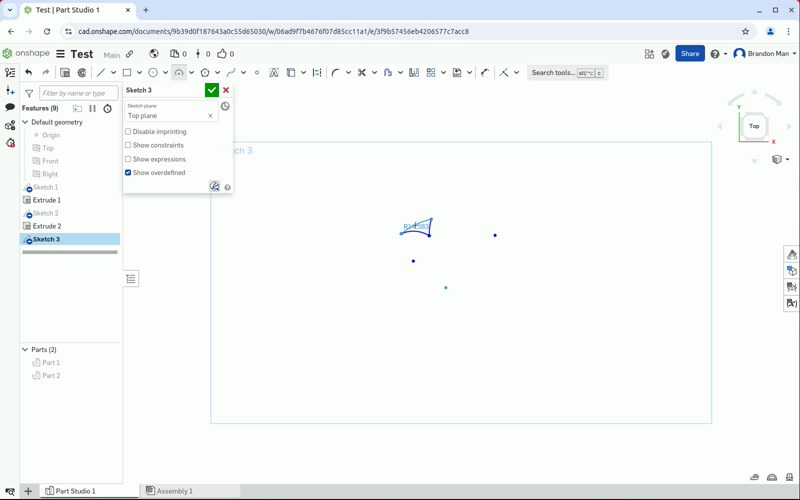
key(esc)
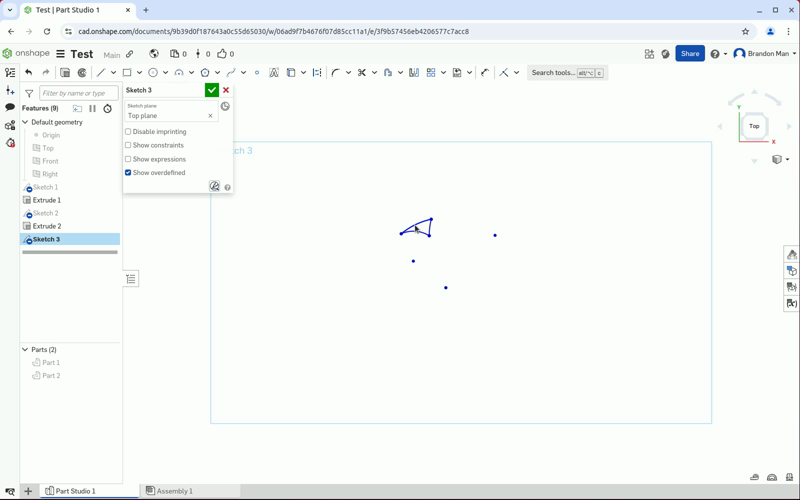
mouse_move(429, 233)
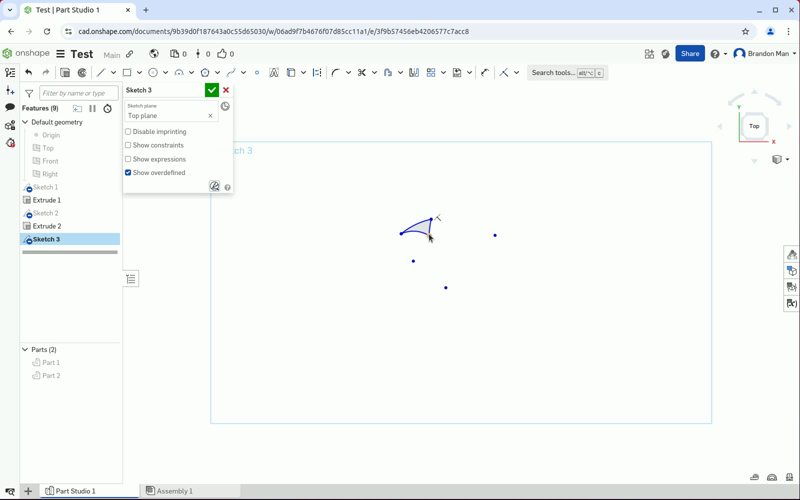
scroll(6)
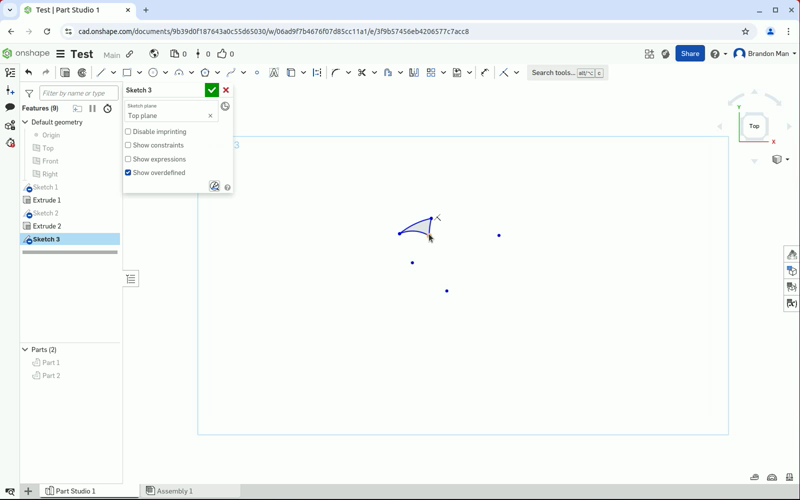
scroll(6)
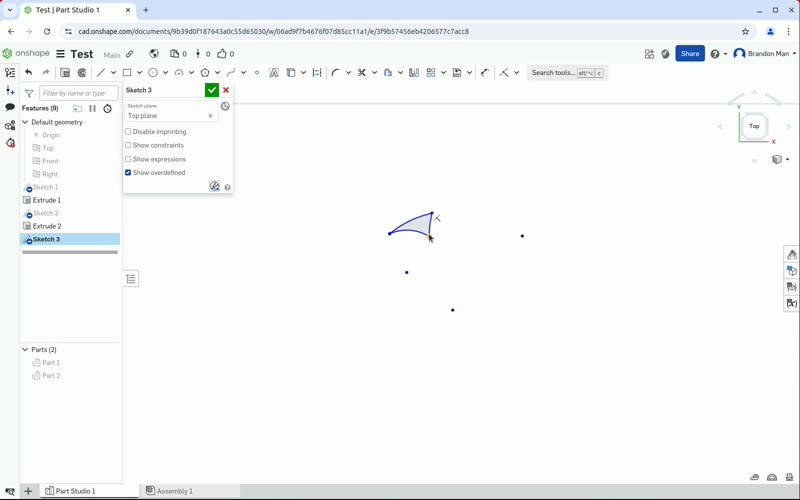
scroll(6)
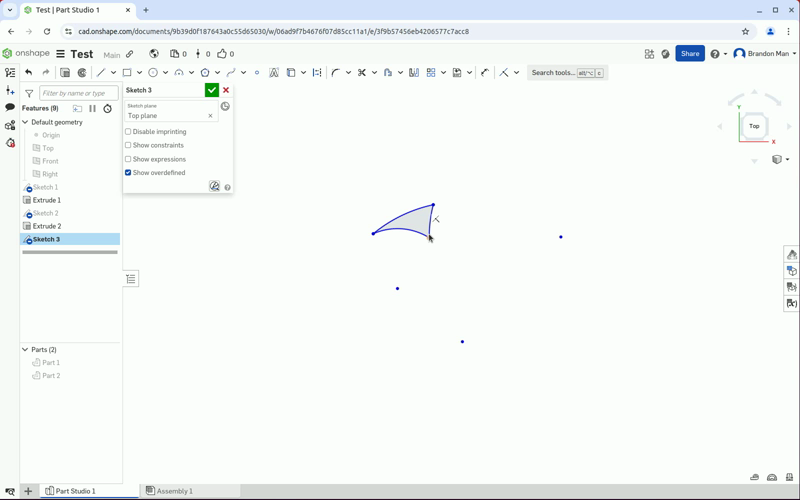
scroll(6)
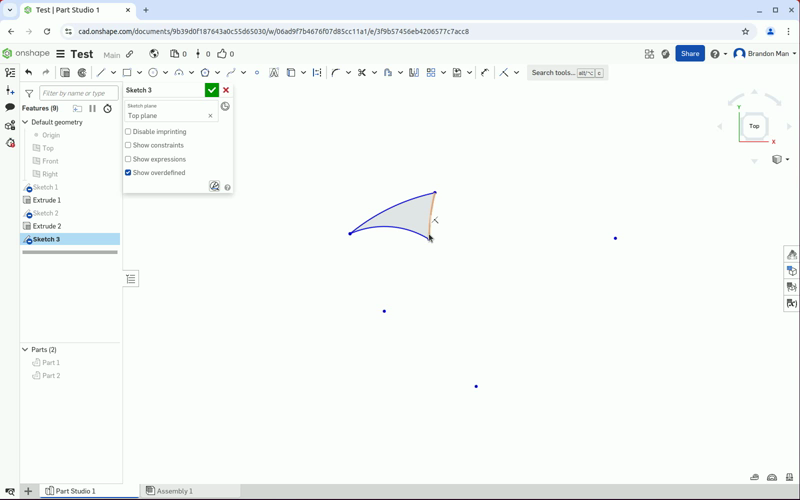
scroll(6)
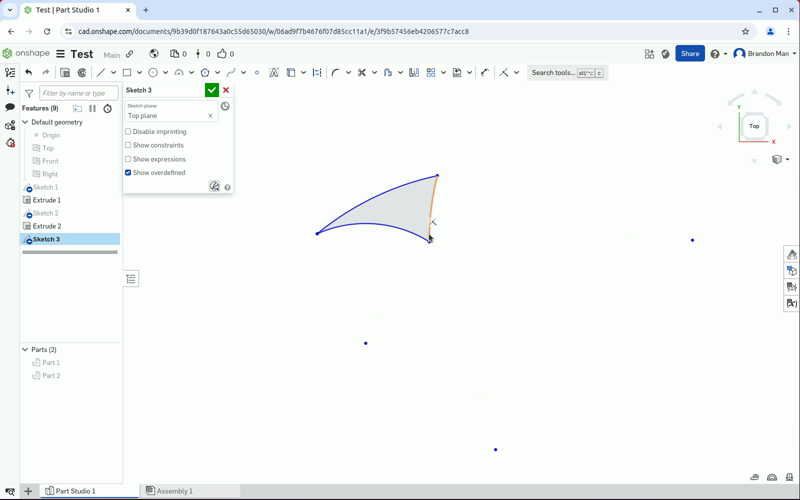
scroll(6)
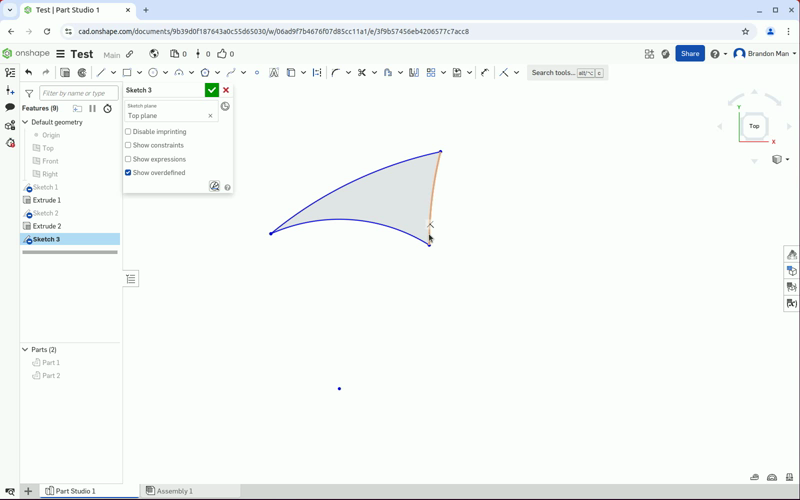
scroll(6)
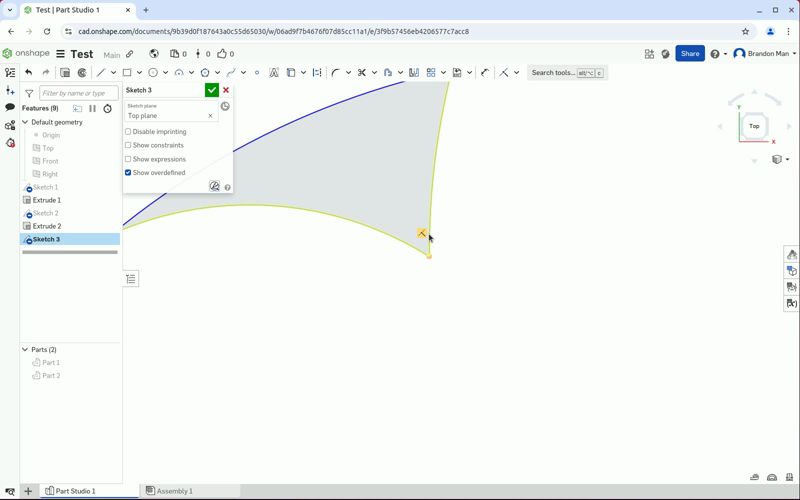
click(429, 233)
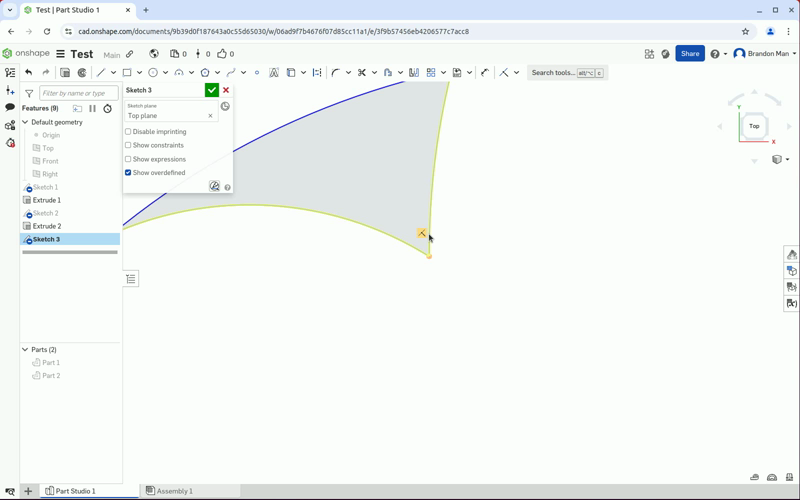
scroll(-6)
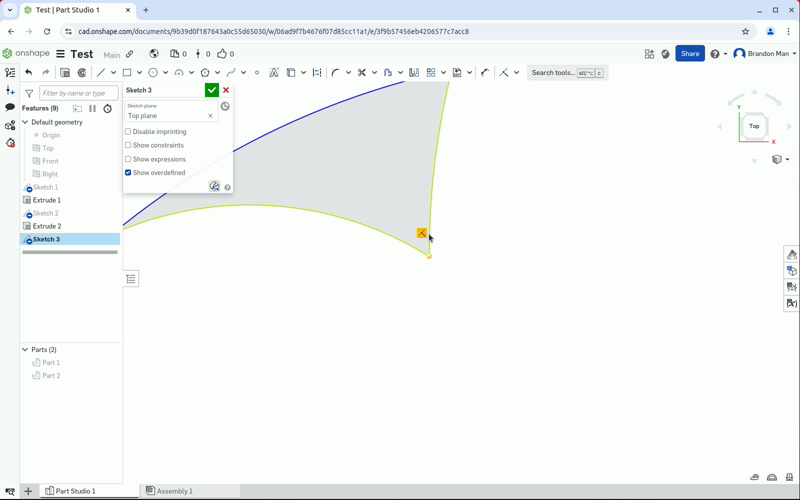
scroll(-6)
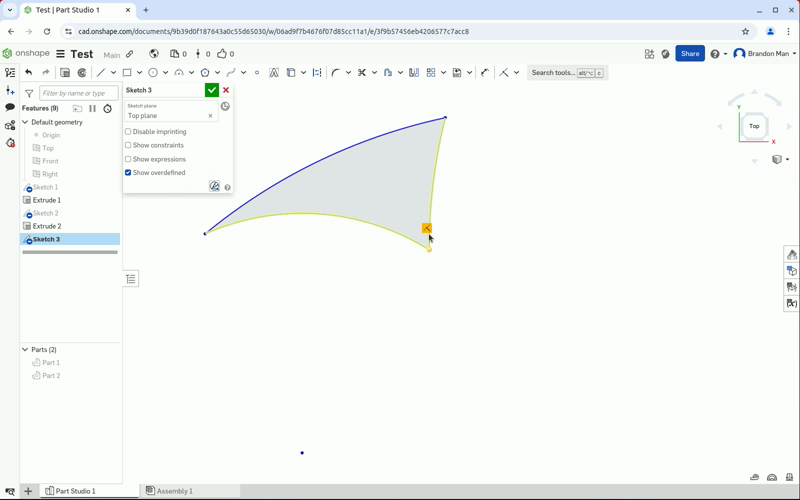
scroll(-6)
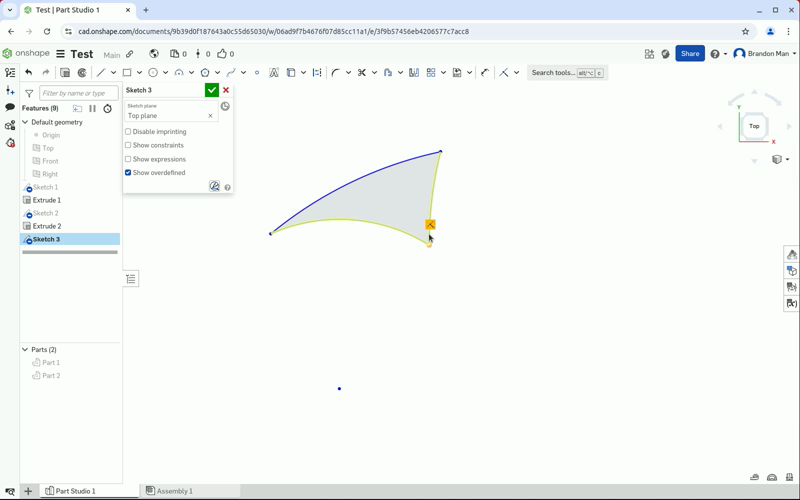
scroll(-6)
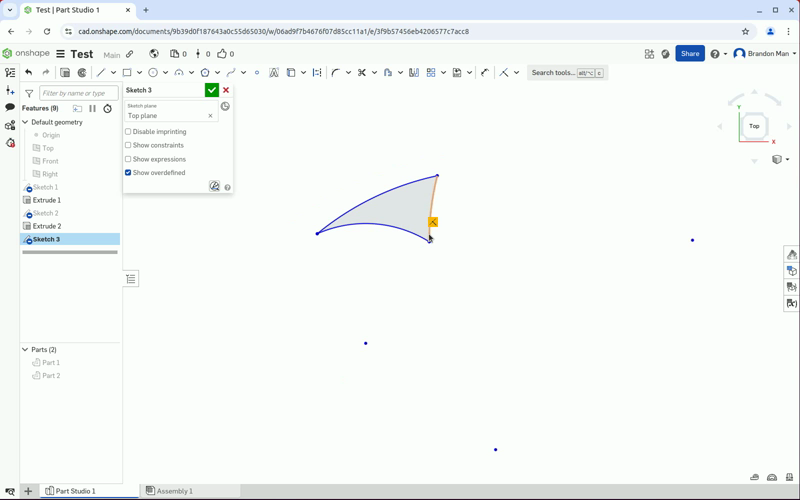
scroll(-6)
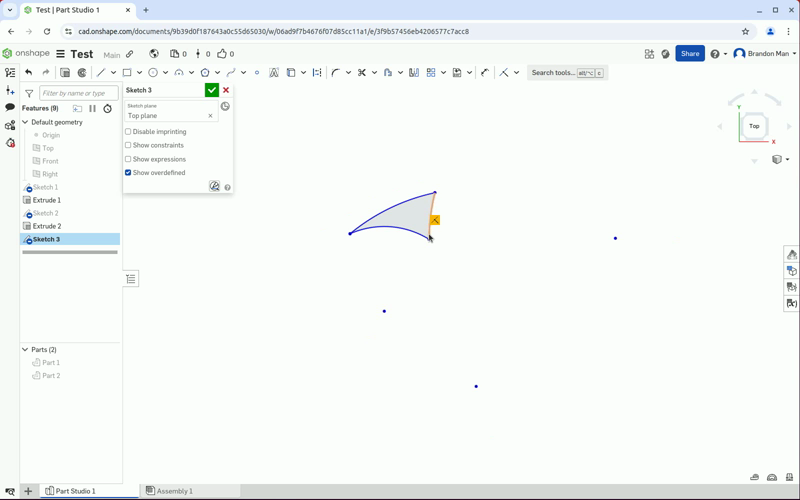
scroll(-6)
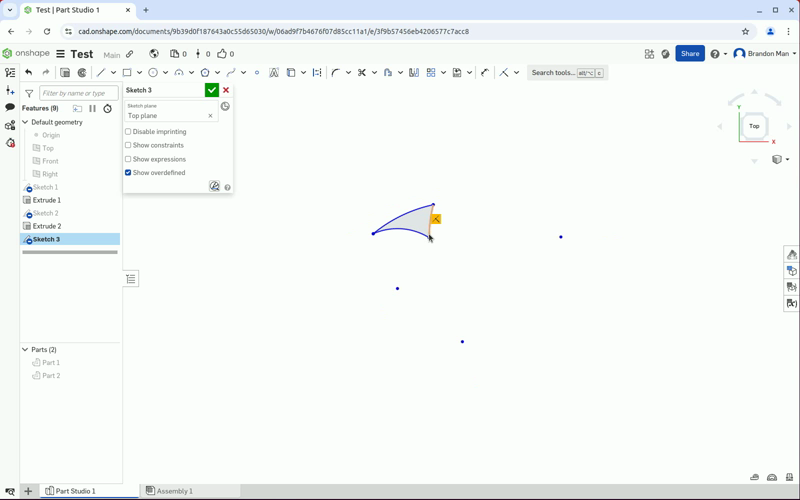
scroll(-6)
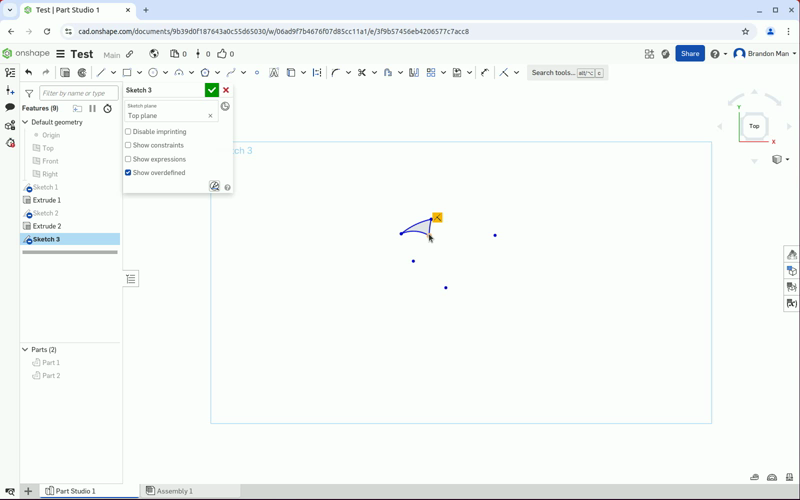
mouse_move(73, 352)
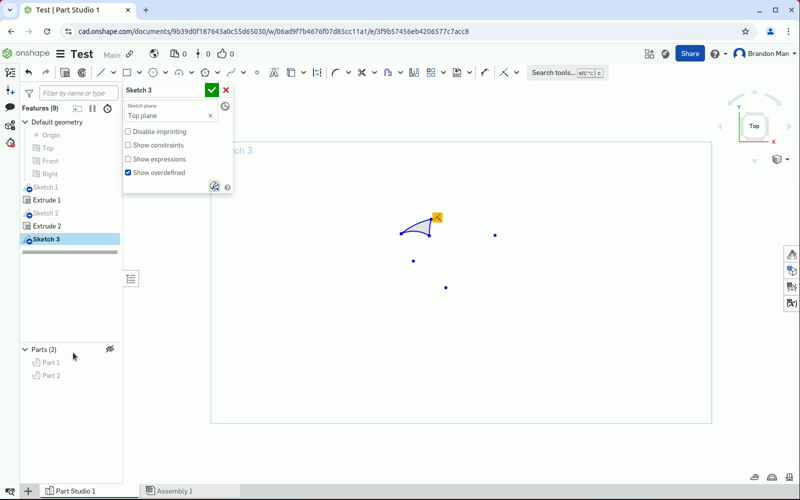
key(shift+y)
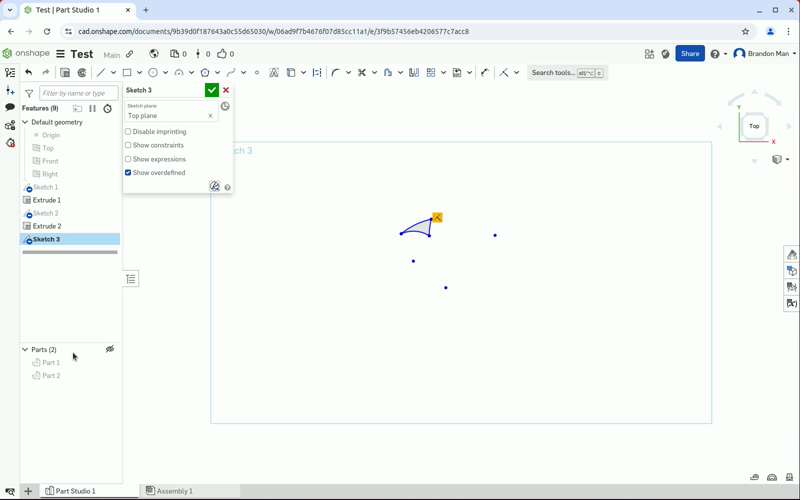
key(shift+e)
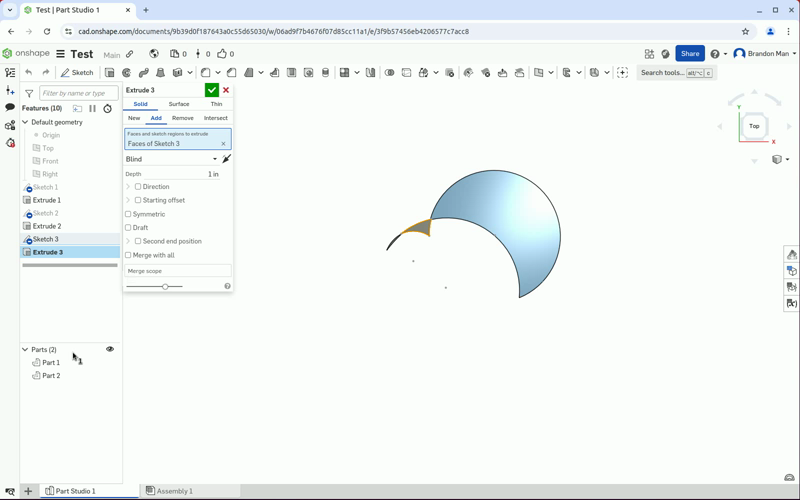
mouse_move(143, 106)
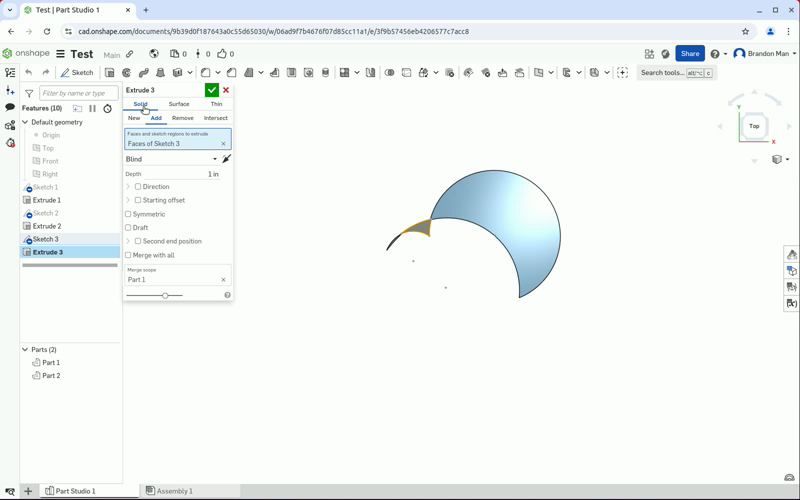
click(143, 106)
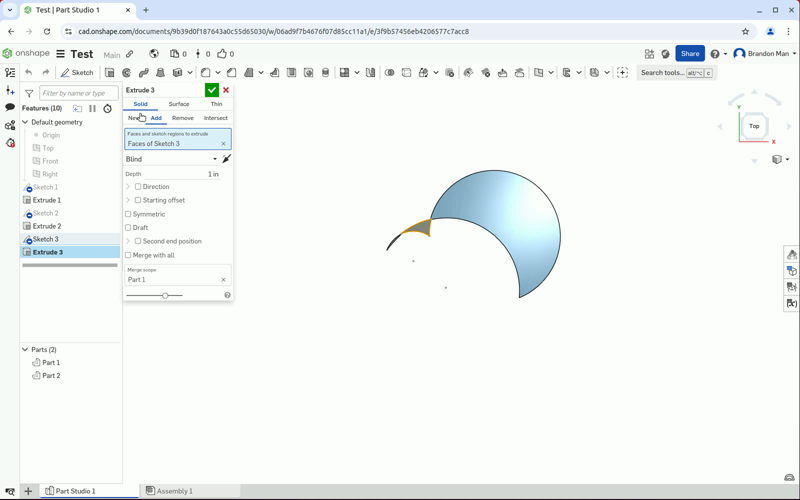
mouse_move(137, 120)
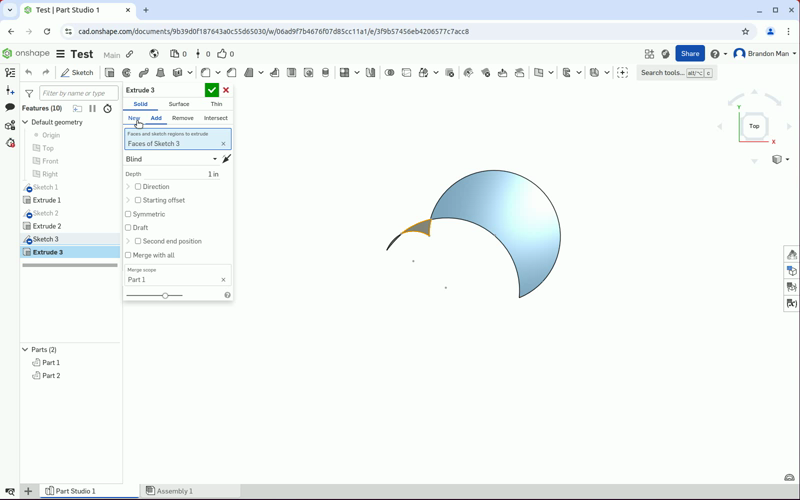
click(137, 120)
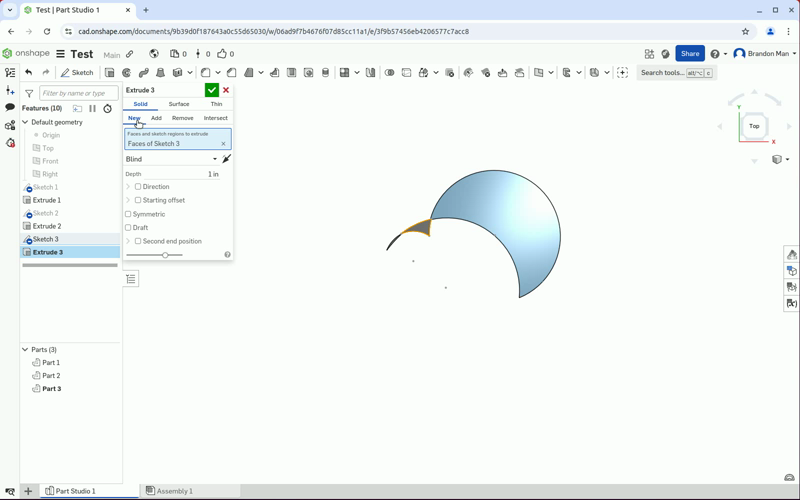
key(tab, 4)
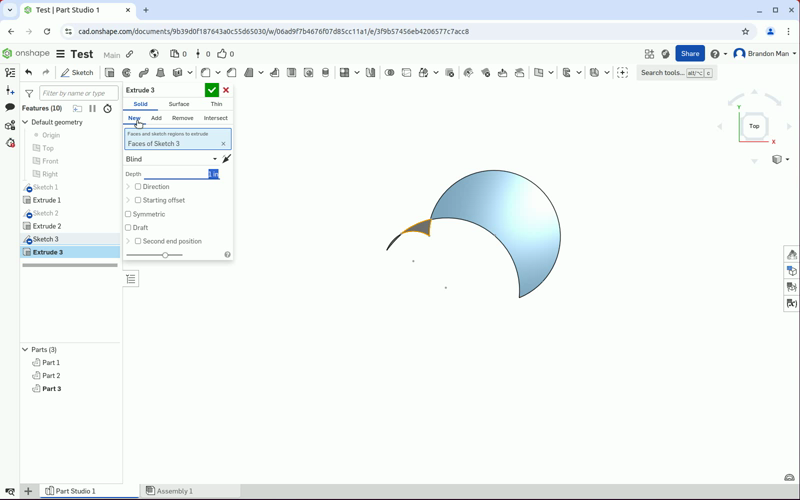
text(6.499)
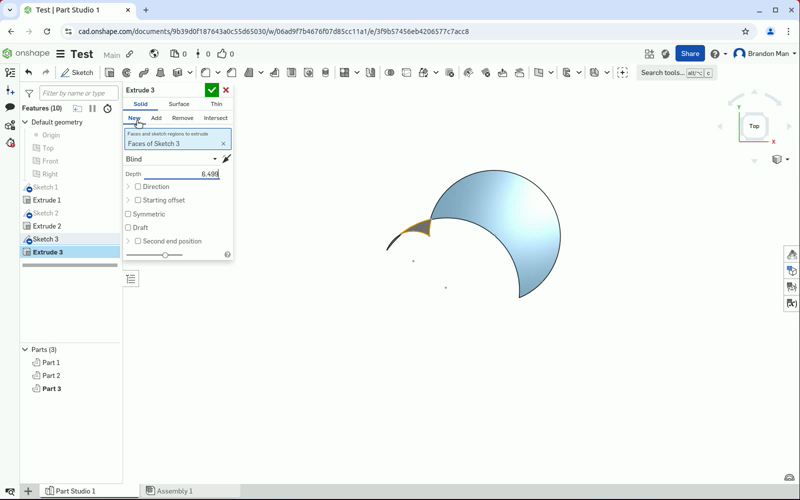
key(enter)
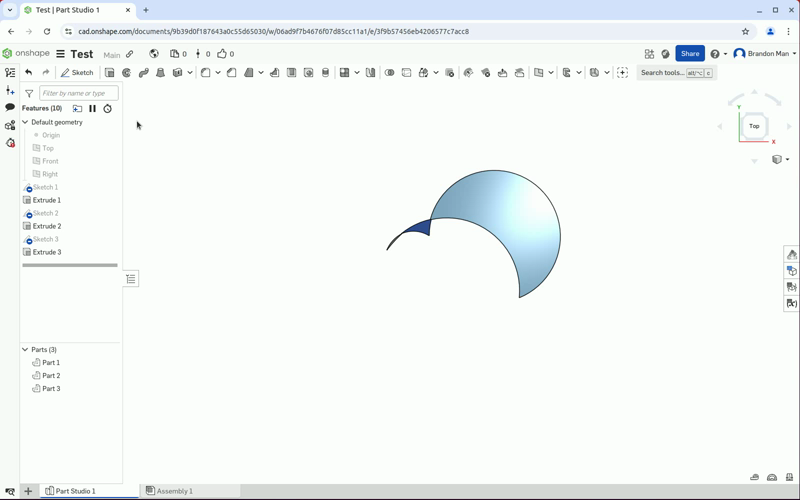
key(shift+h)
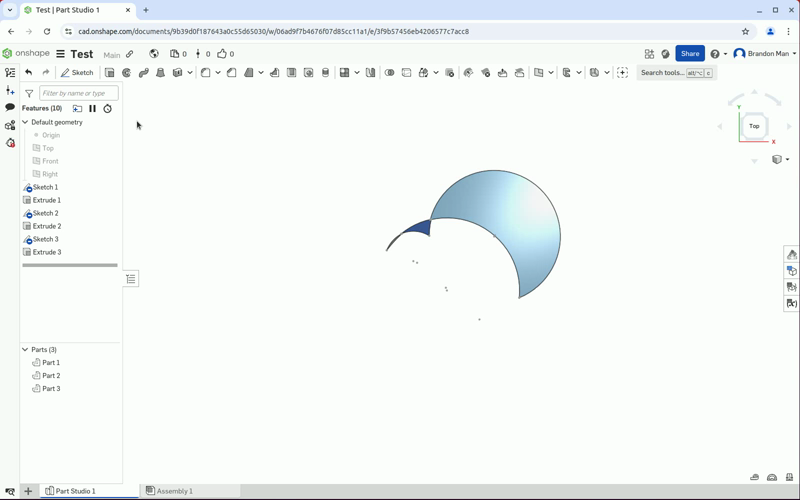
key(shift+h)
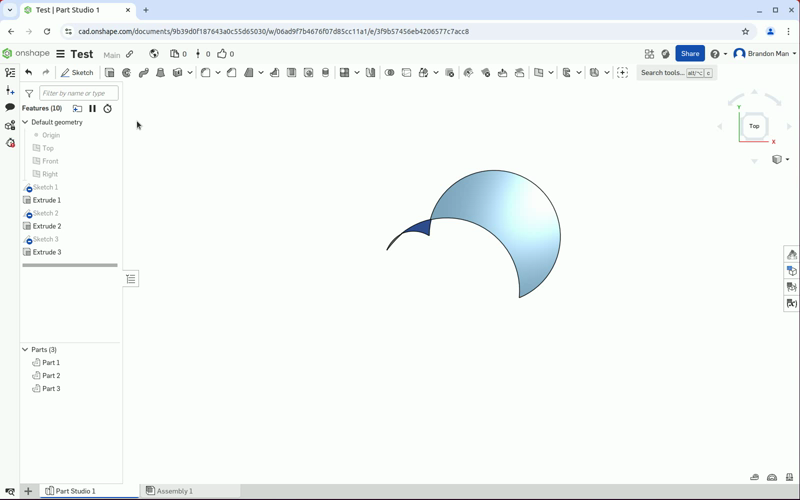
mouse_move(73, 189)
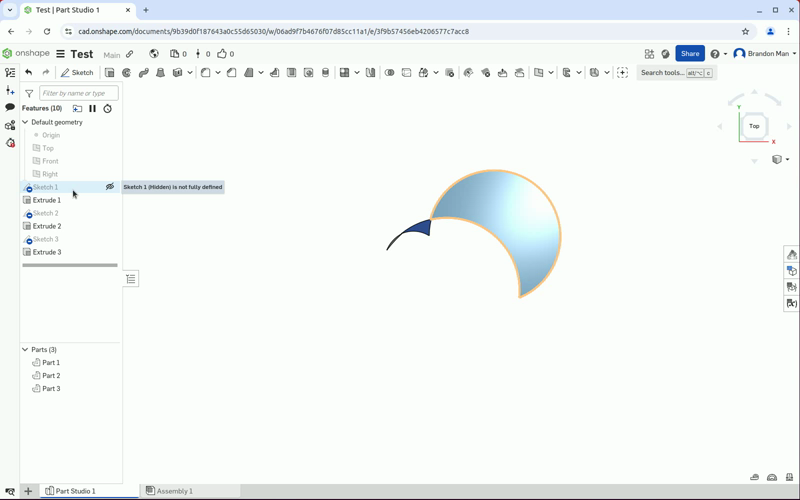
click(73, 189)
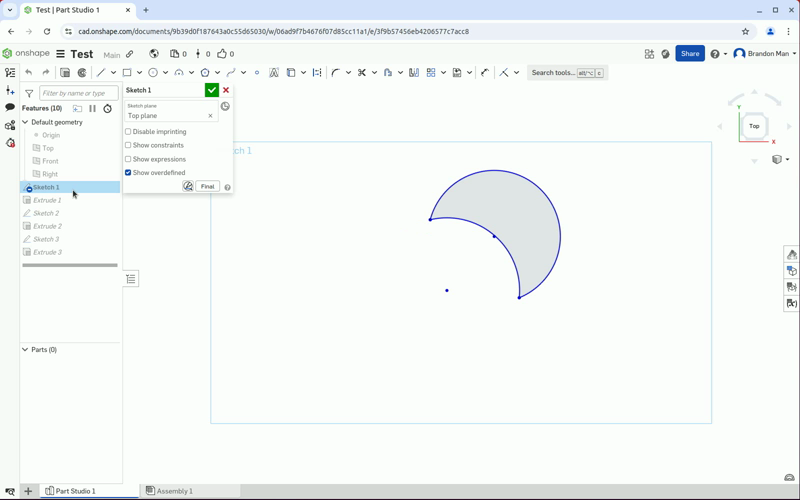
mouse_move(229, 92)
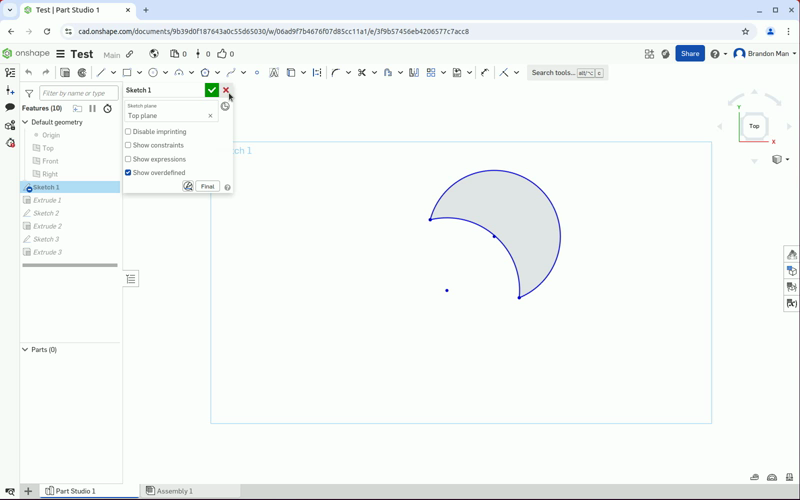
click(229, 92)
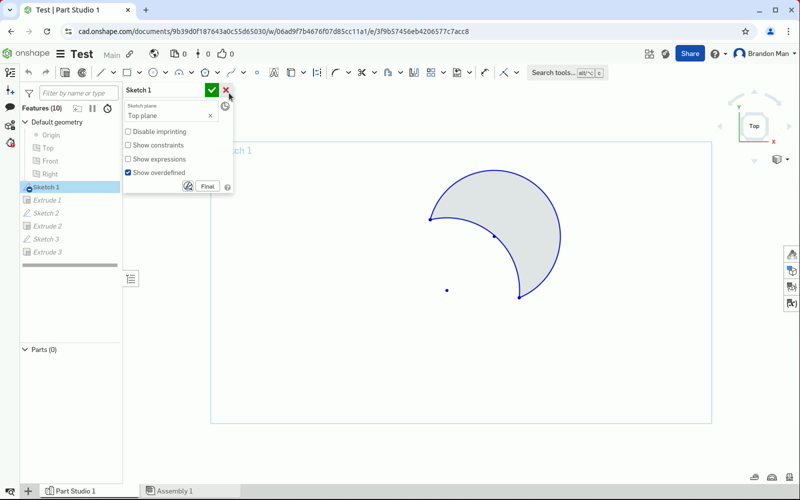
key(shift+s)
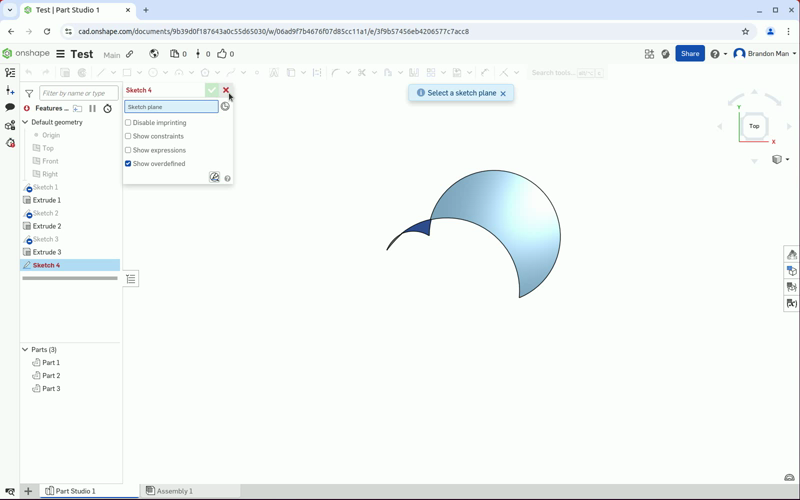
mouse_move(73, 150)
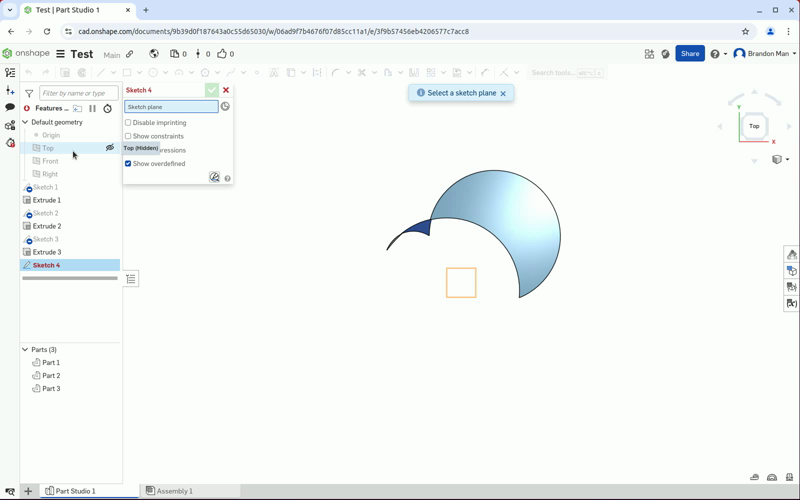
click(73, 150)
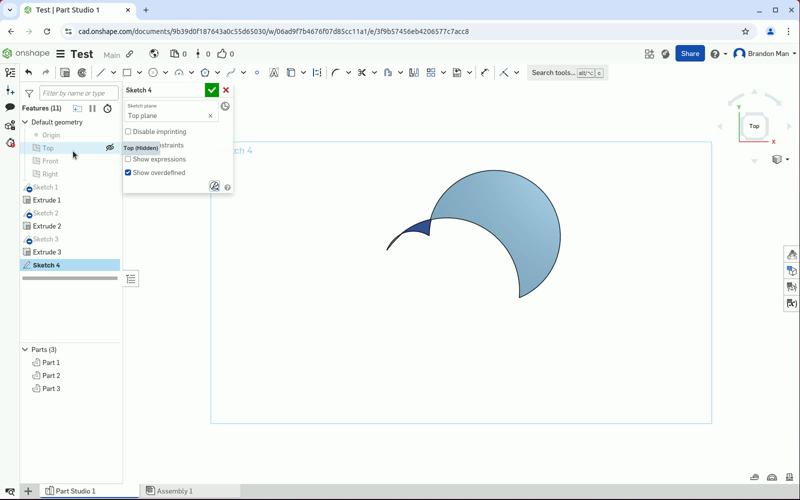
mouse_move(73, 352)
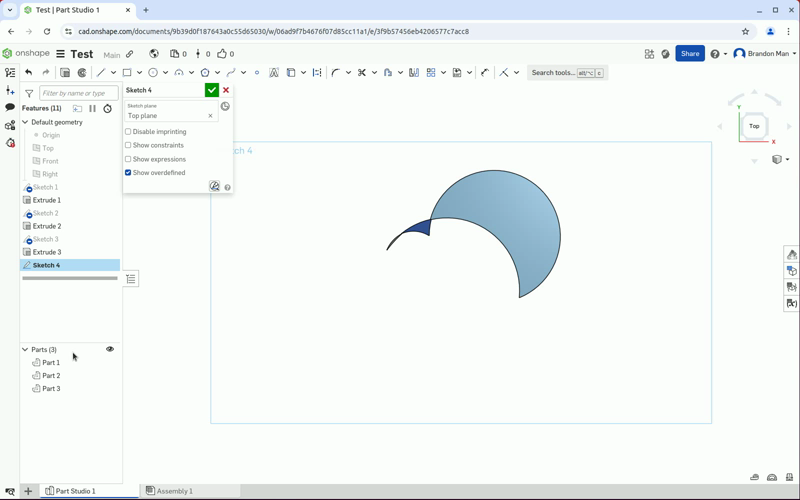
key(y)
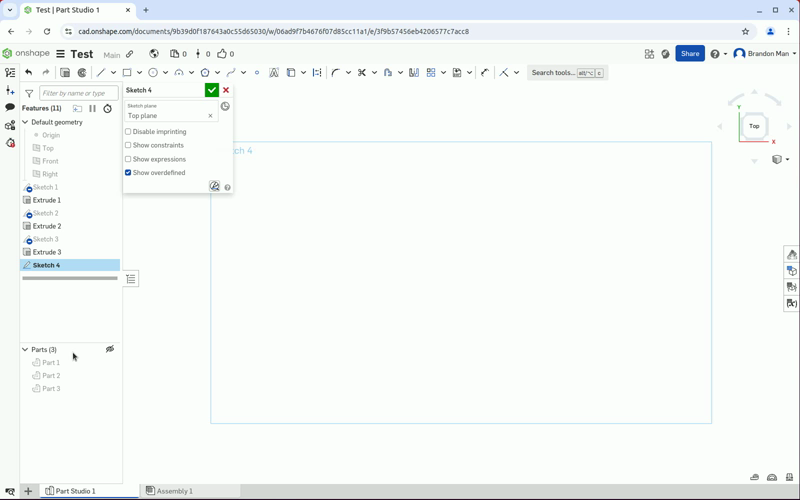
key(a)
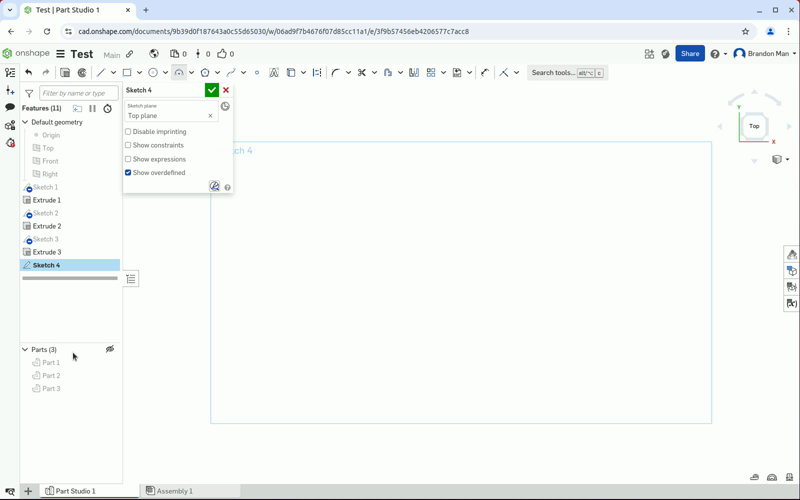
key_down(shift)
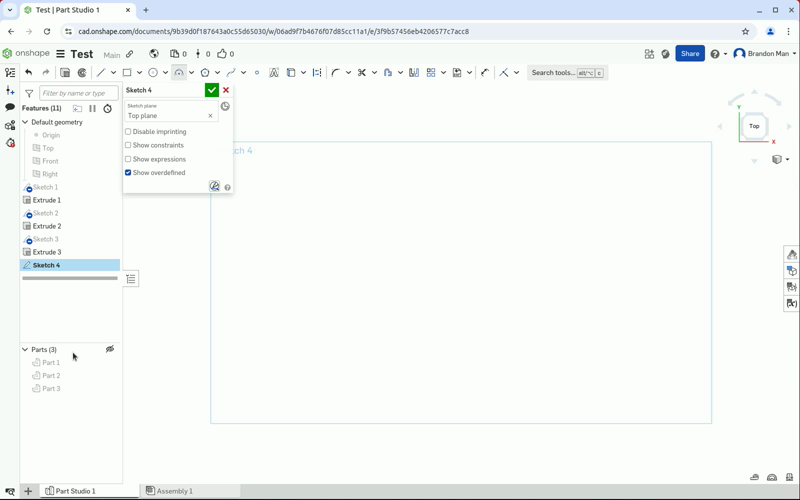
mouse_move(386, 250)
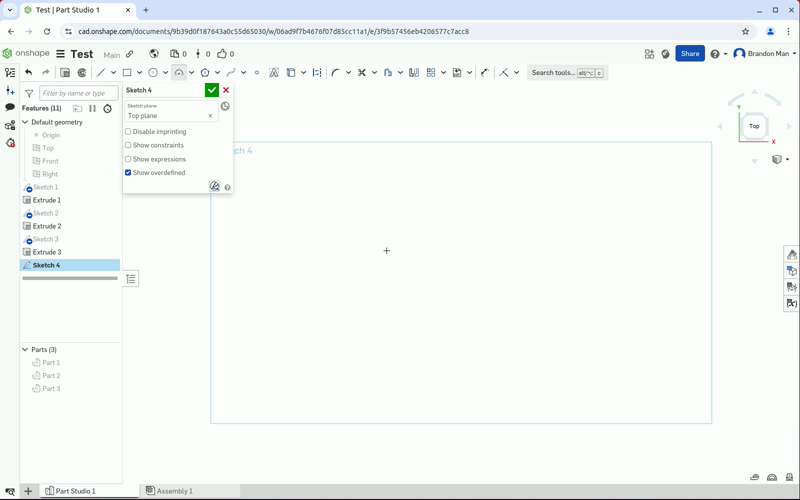
click(386, 250)
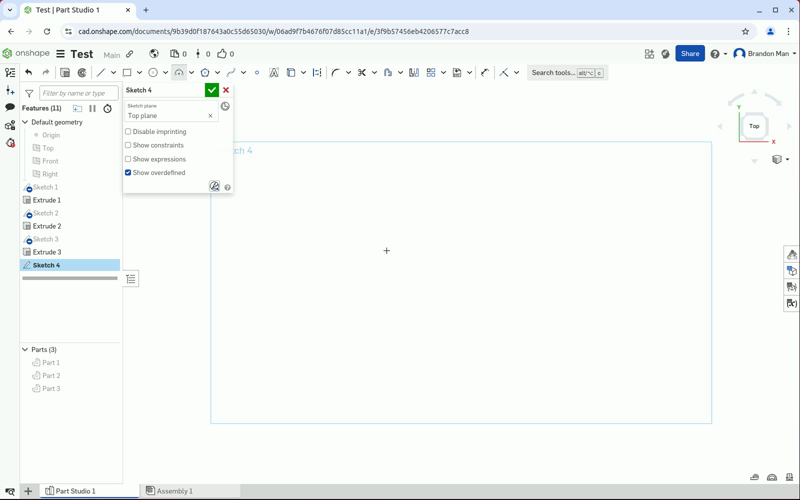
key_up(shift)
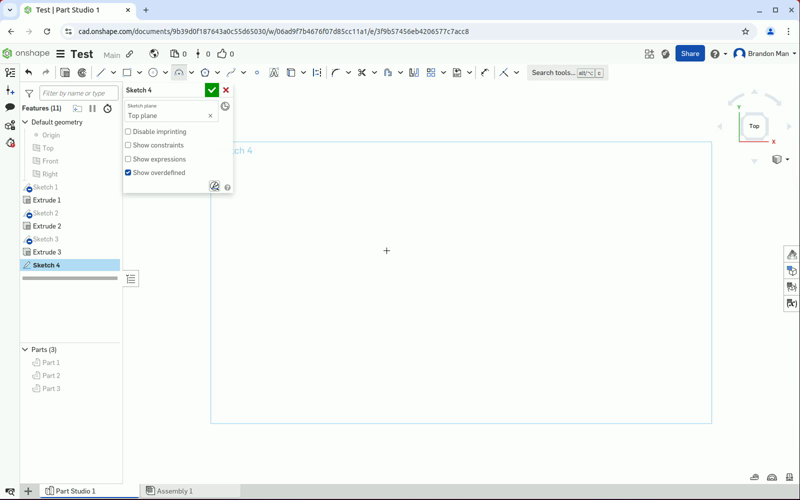
key_down(shift)
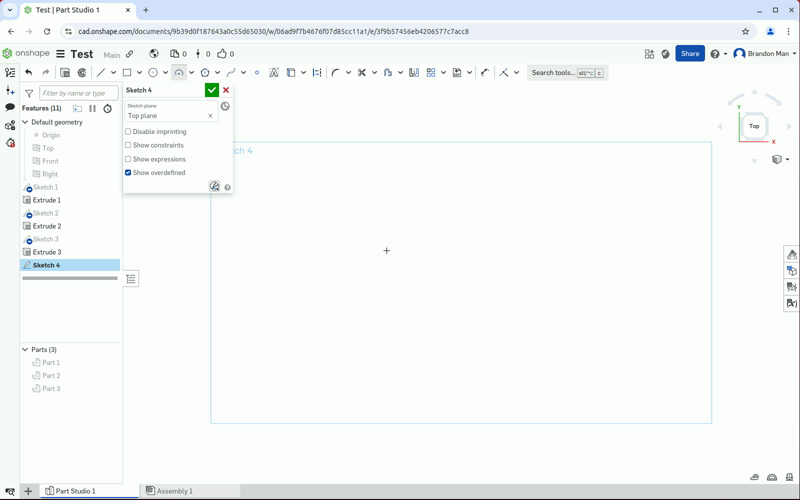
mouse_move(520, 297)
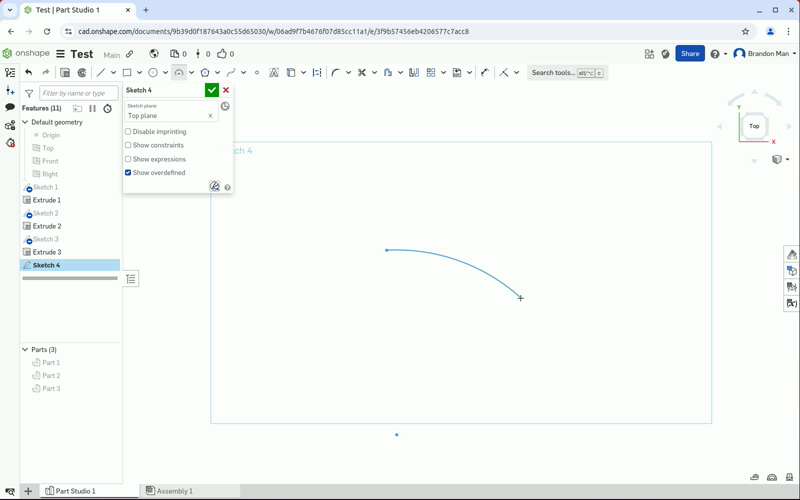
click(520, 297)
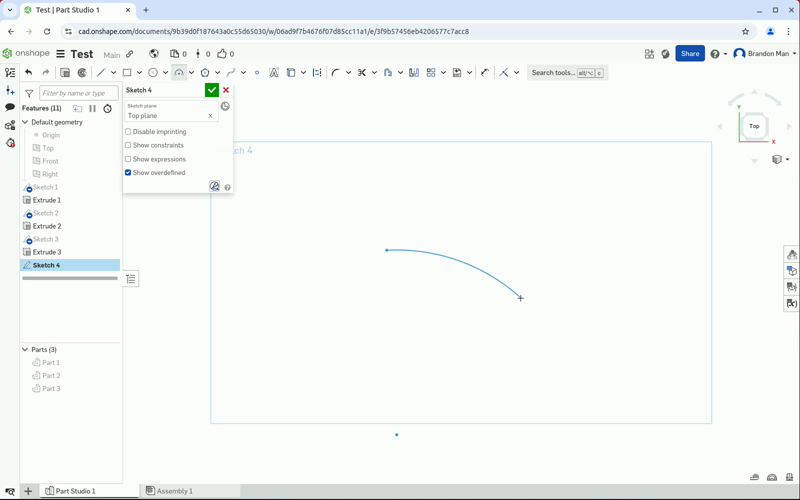
mouse_move(422, 360)
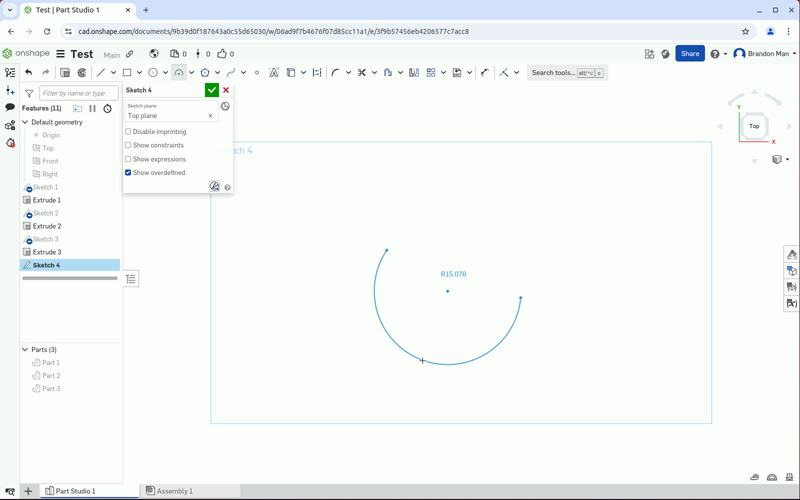
click(422, 360)
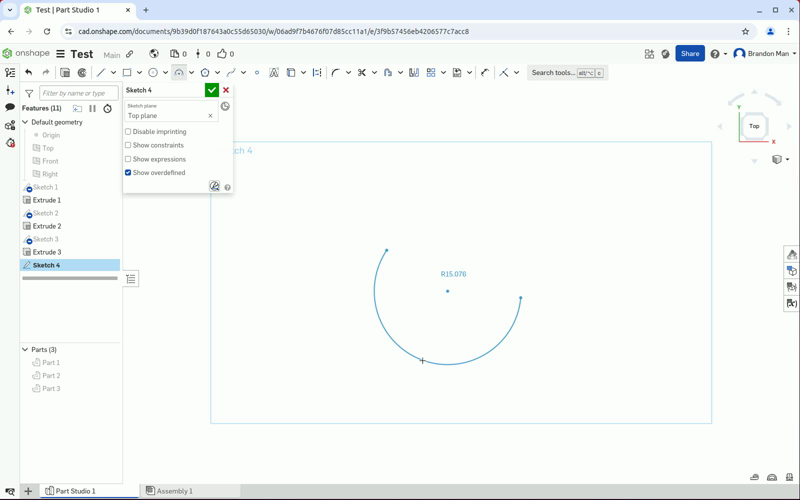
key_up(shift)
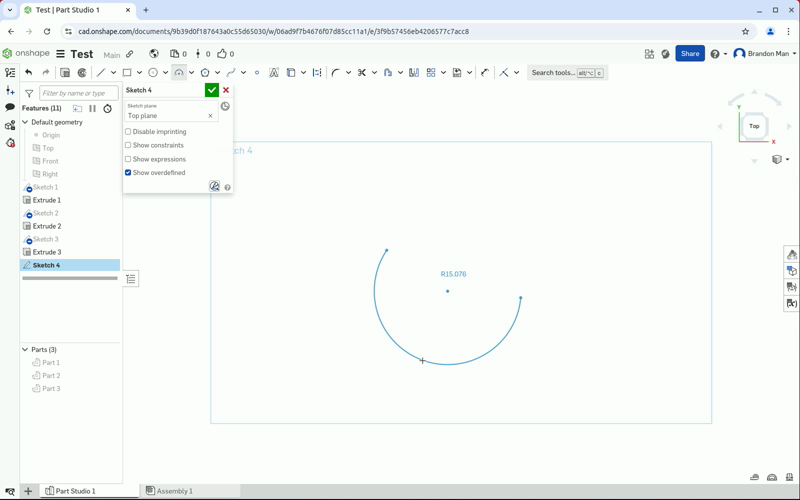
mouse_move(520, 297)
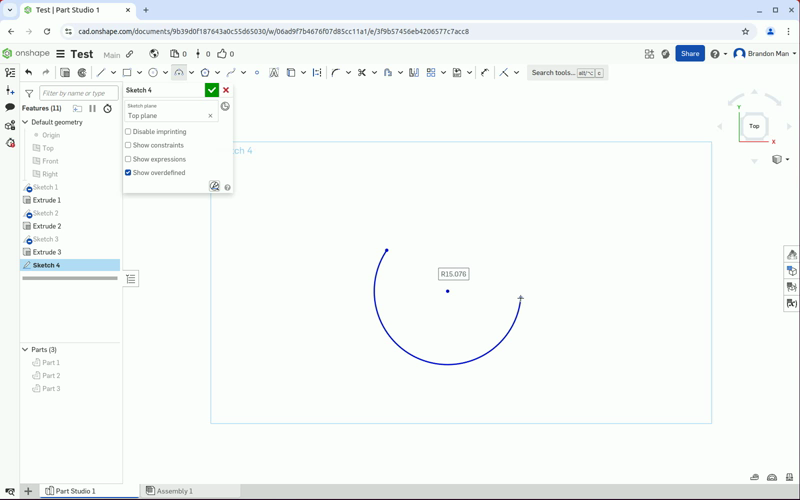
click(520, 297)
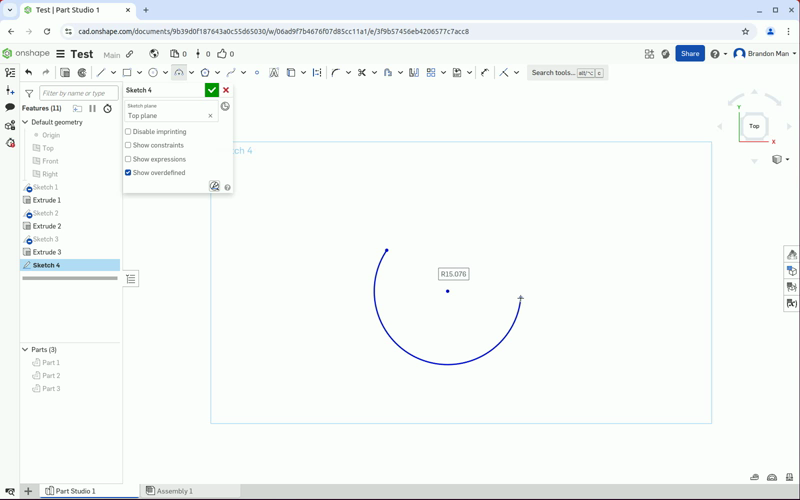
key_down(shift)
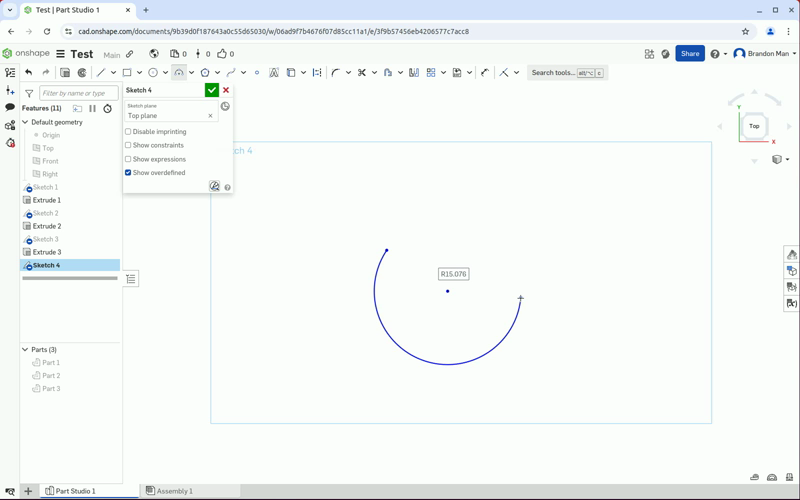
mouse_move(438, 272)
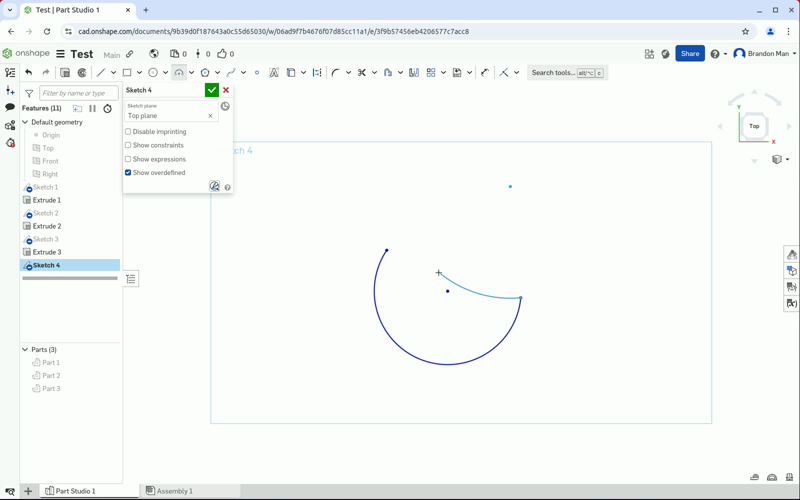
click(438, 272)
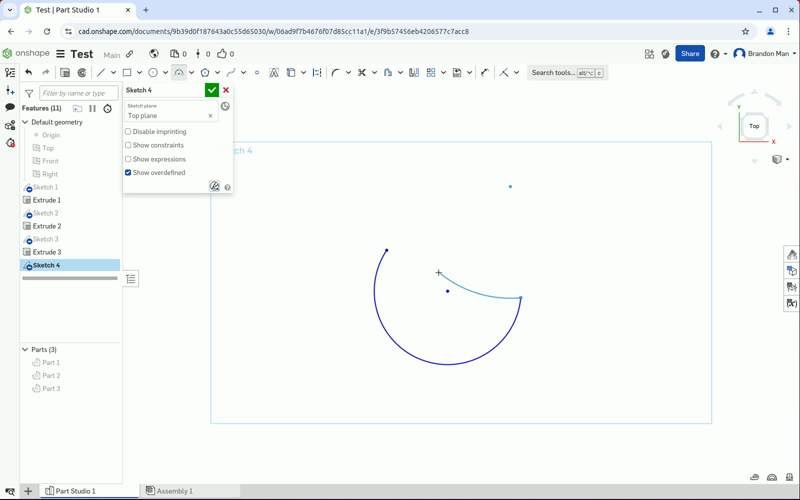
mouse_move(474, 300)
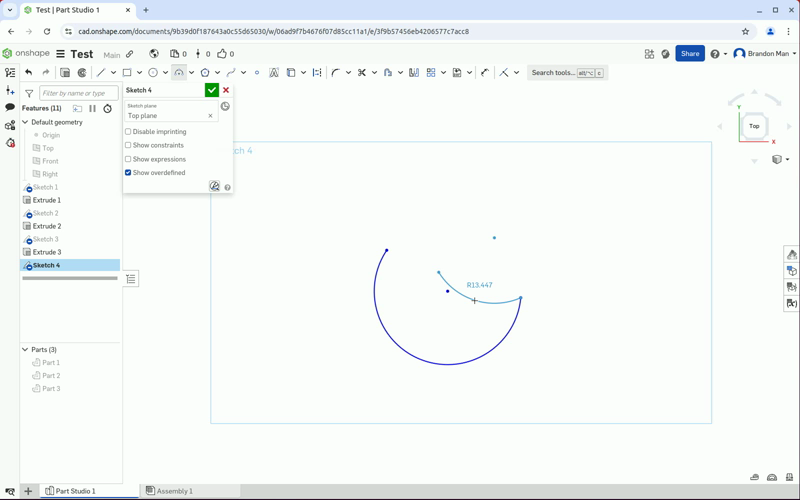
click(474, 300)
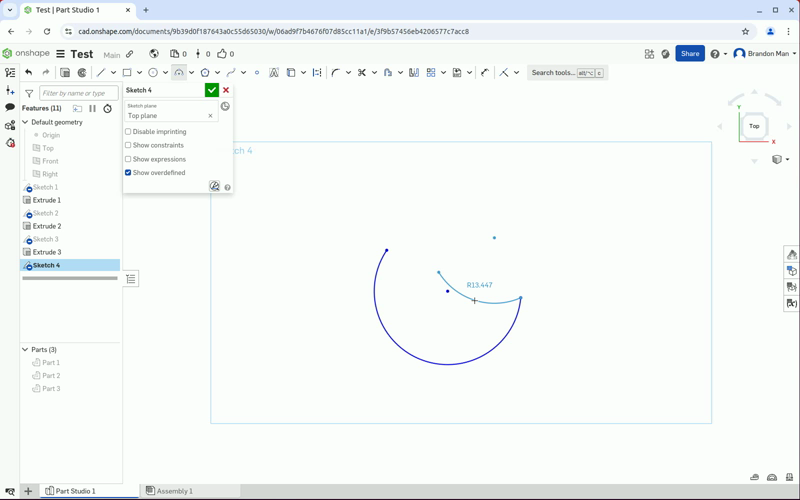
key_up(shift)
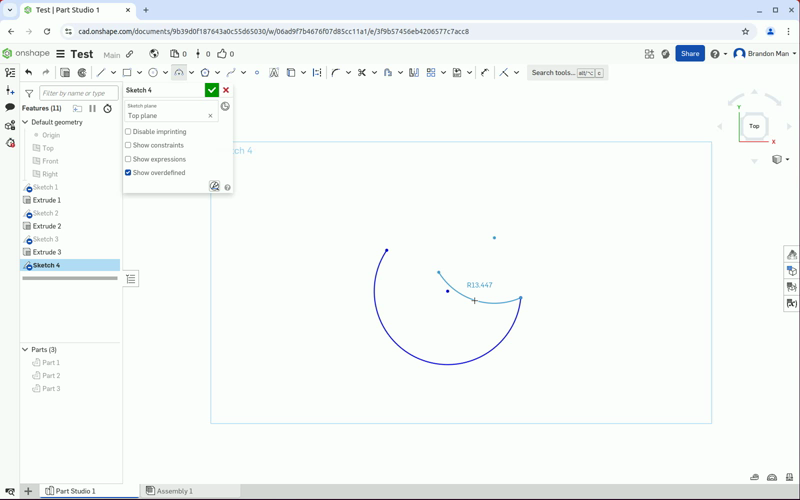
mouse_move(438, 272)
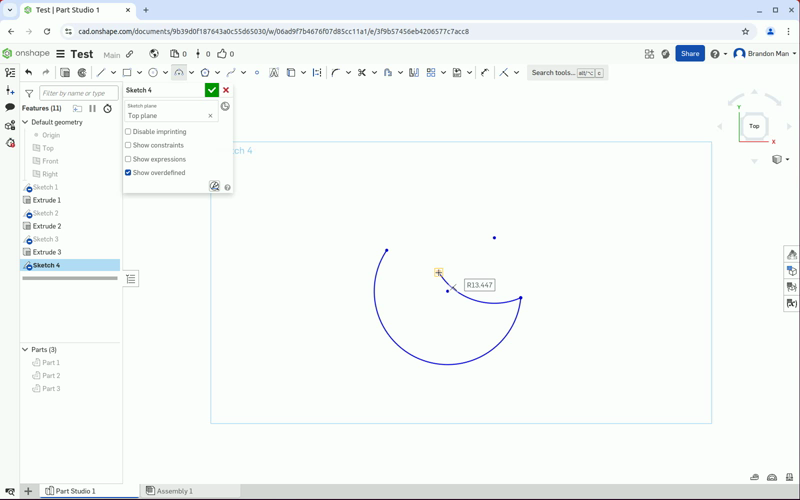
click(438, 272)
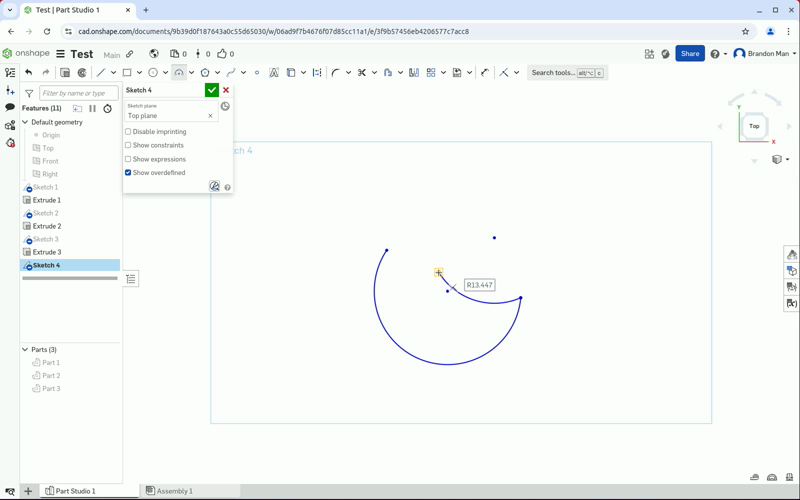
mouse_move(386, 250)
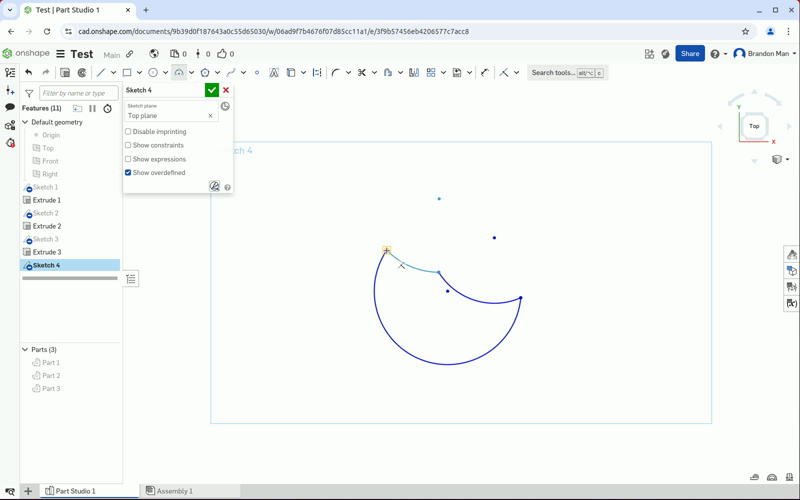
click(386, 250)
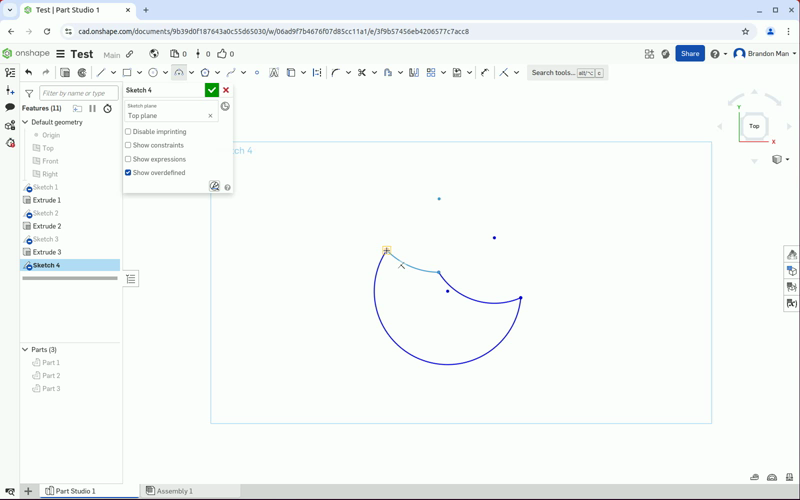
key_down(shift)
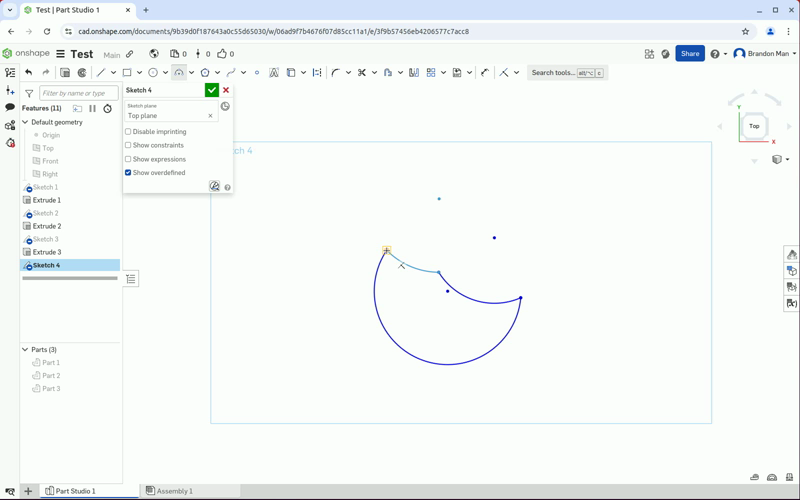
mouse_move(401, 286)
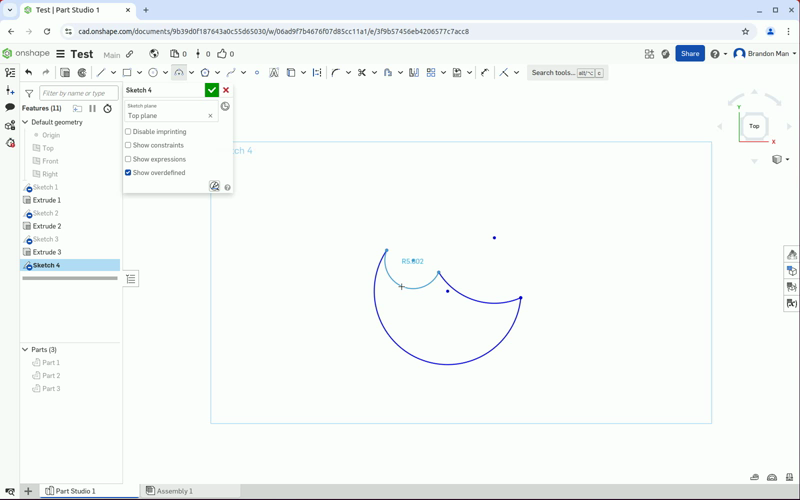
click(401, 286)
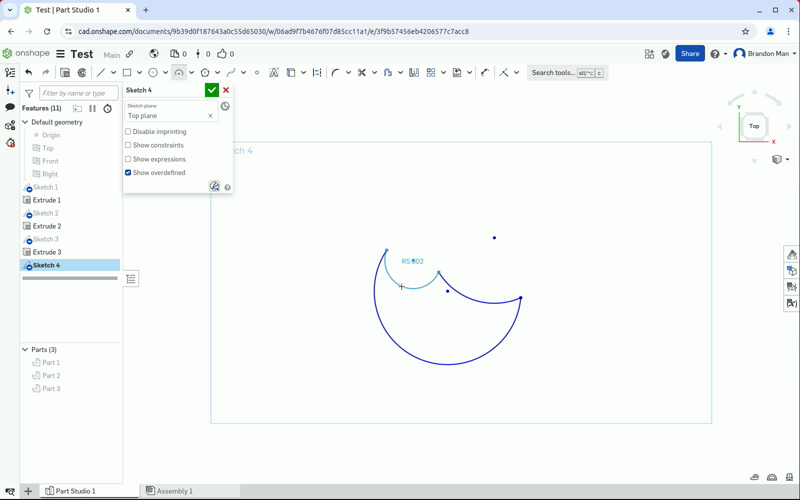
key_up(shift)
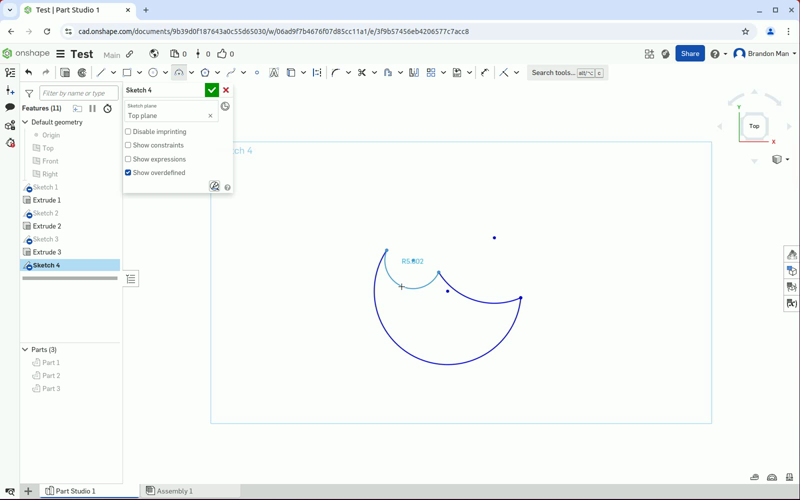
key(esc)
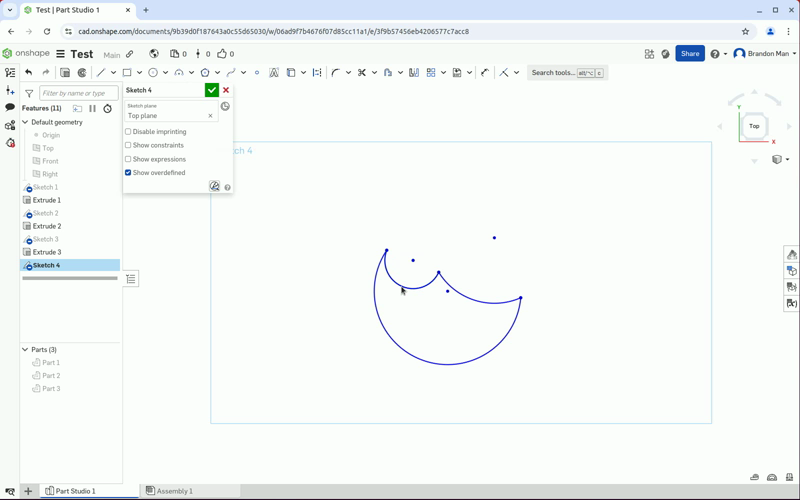
mouse_move(387, 313)
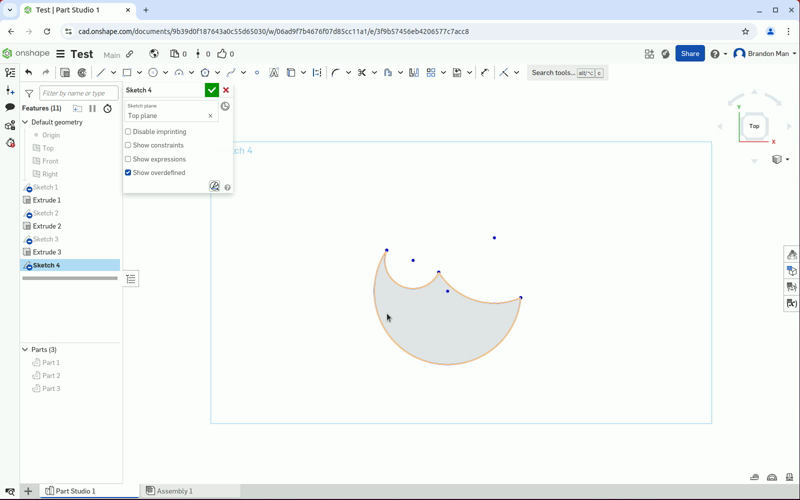
click(387, 313)
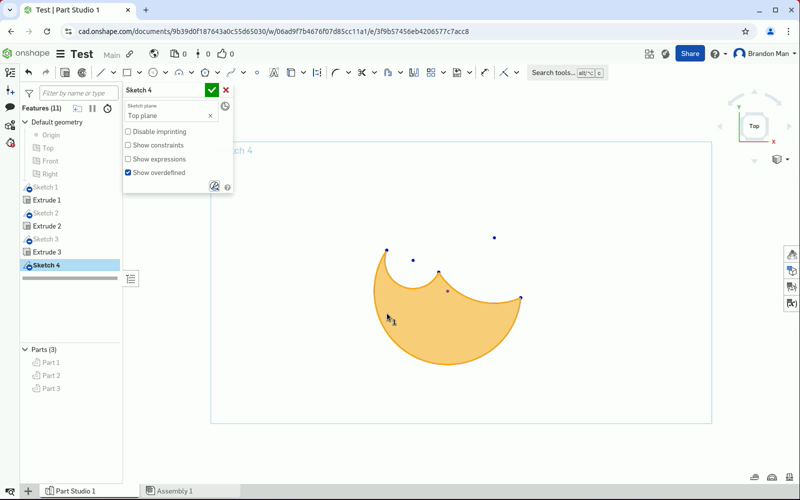
mouse_move(73, 352)
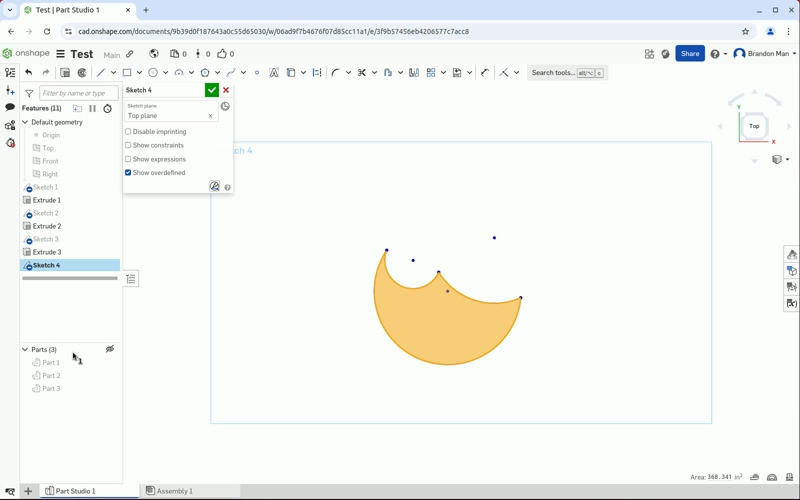
key(shift+y)
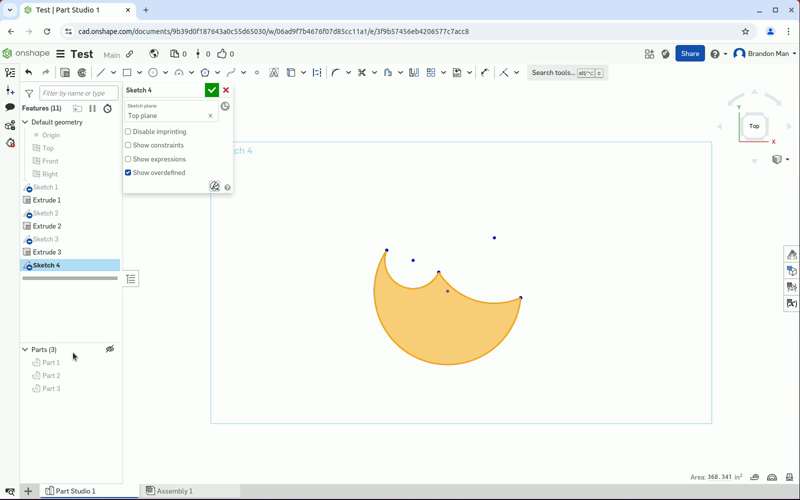
key(shift+e)
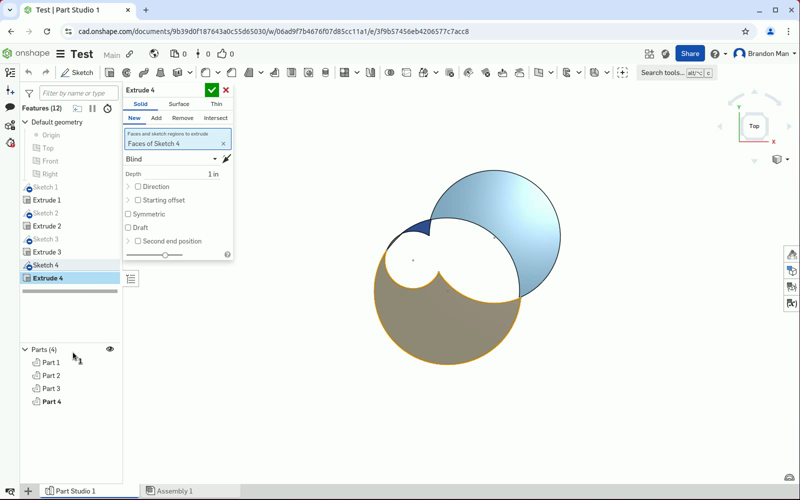
mouse_move(143, 106)
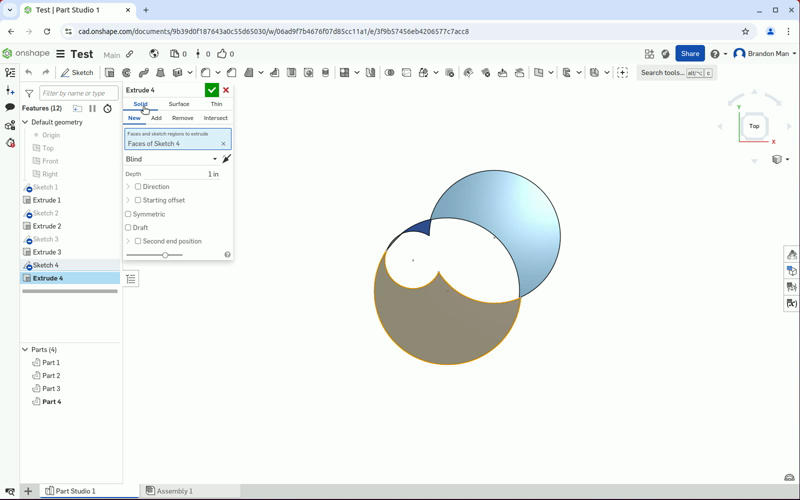
click(143, 106)
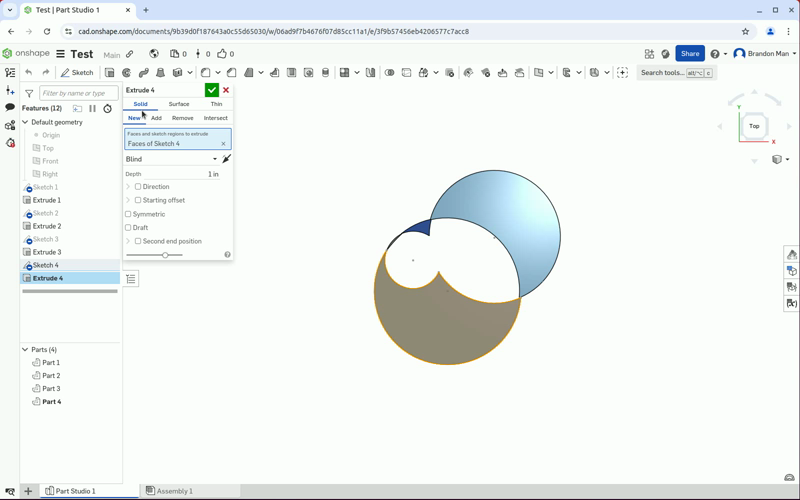
mouse_move(137, 120)
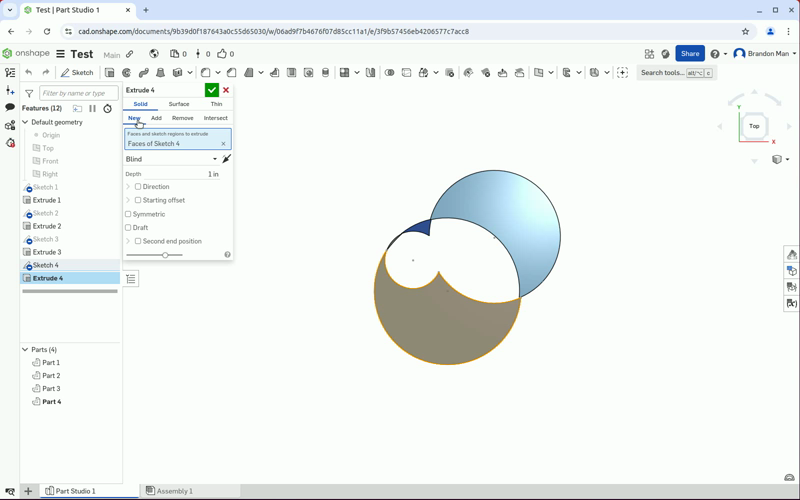
click(137, 120)
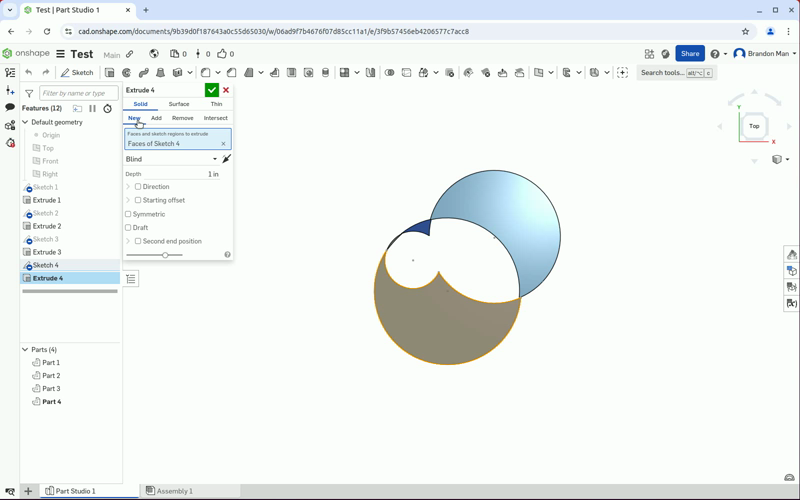
key(tab, 4)
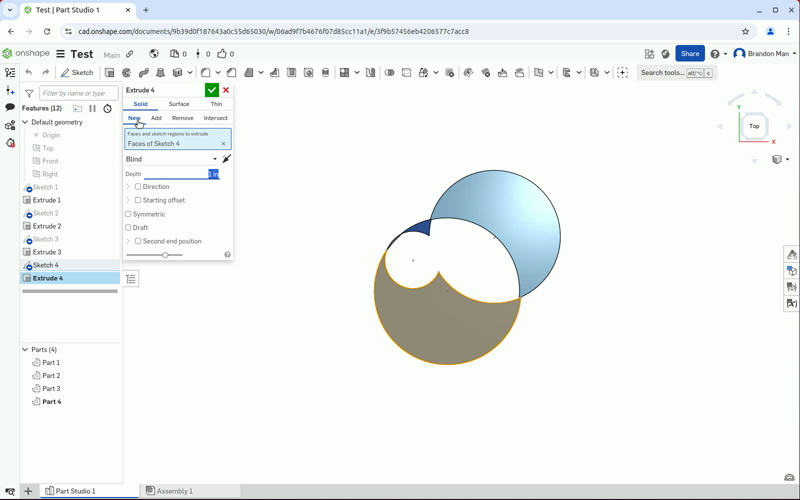
text(6.499)
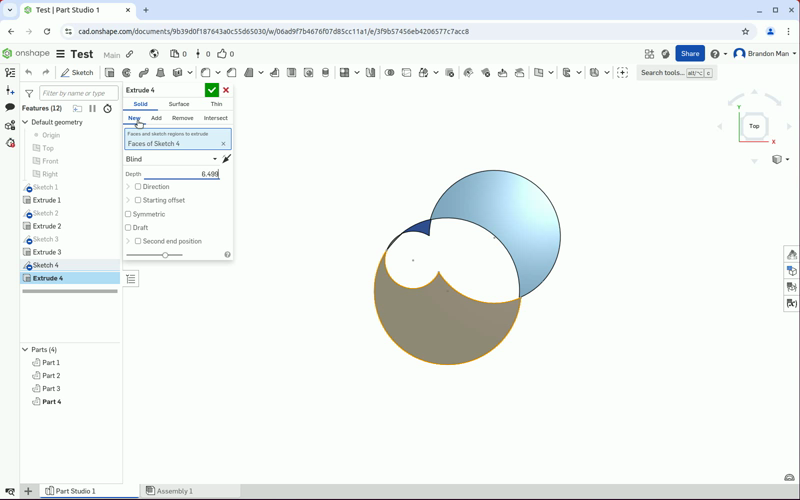
key(enter)
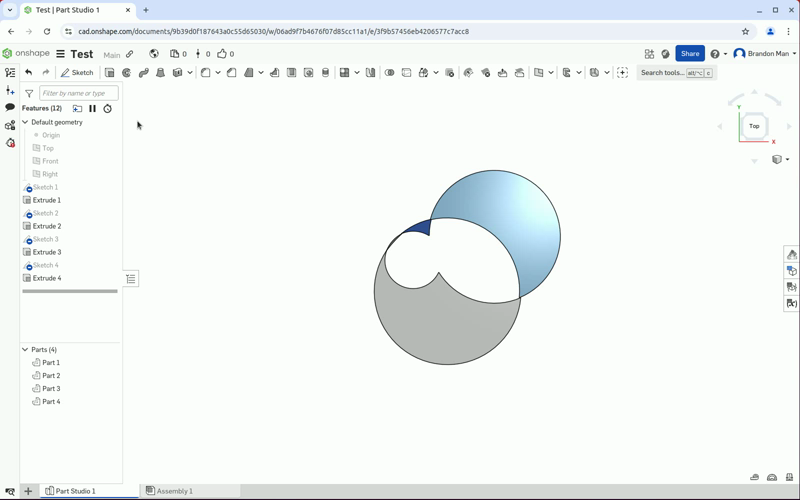
key(shift+h)
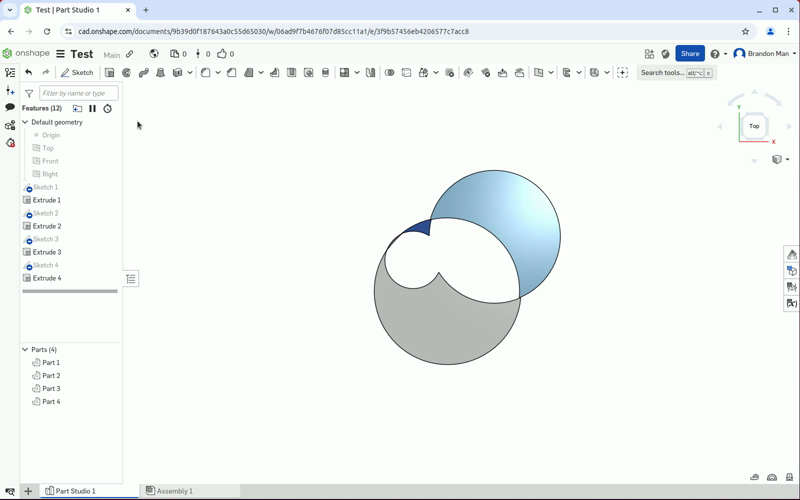
key(shift+h)
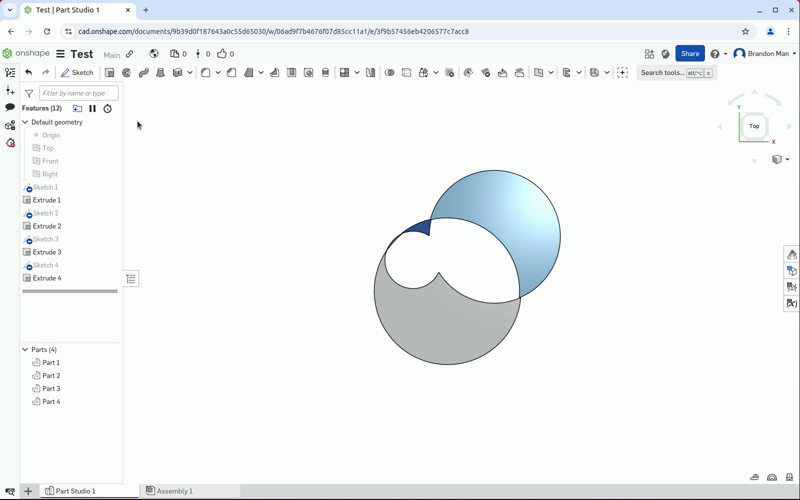
mouse_move(73, 189)
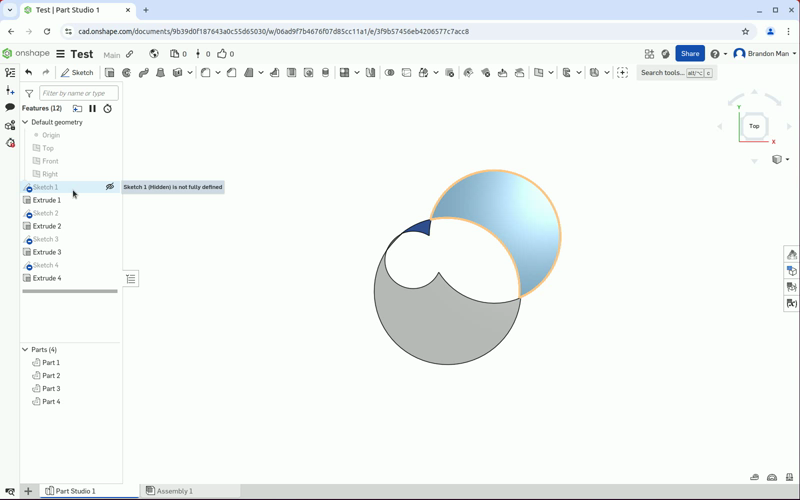
click(73, 189)
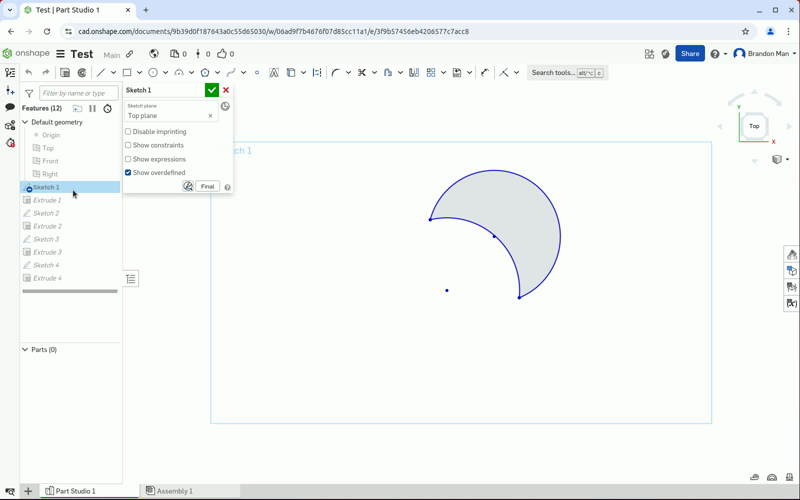
mouse_move(229, 92)
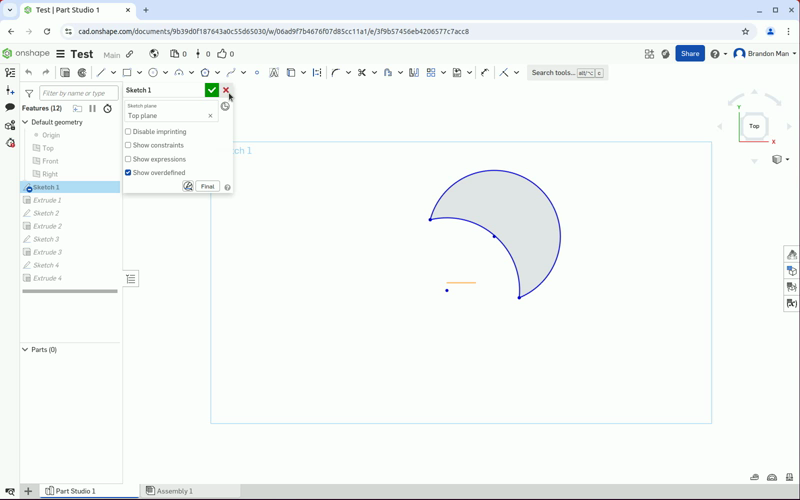
click(229, 92)
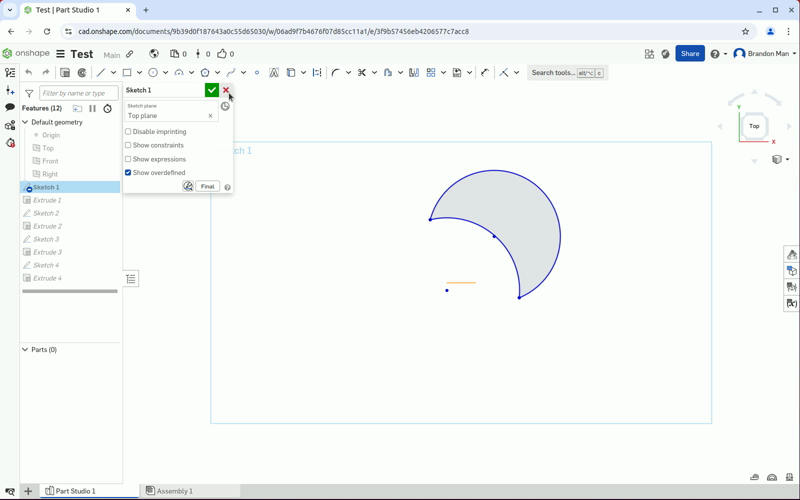
key(shift+s)
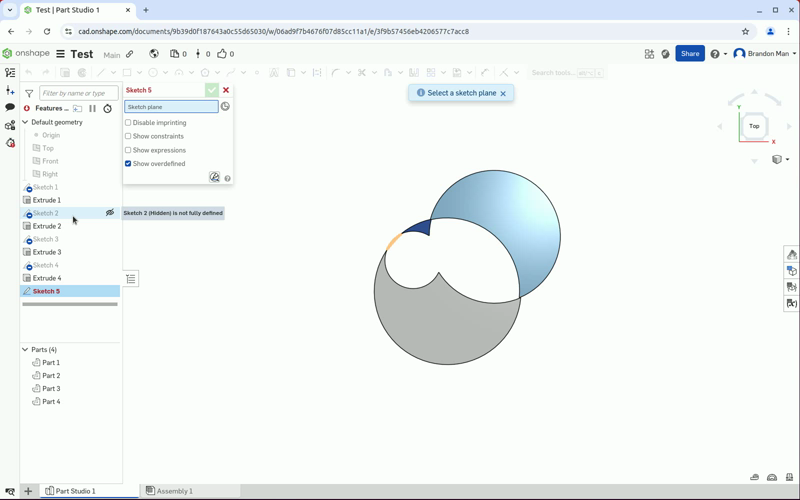
scroll(3)
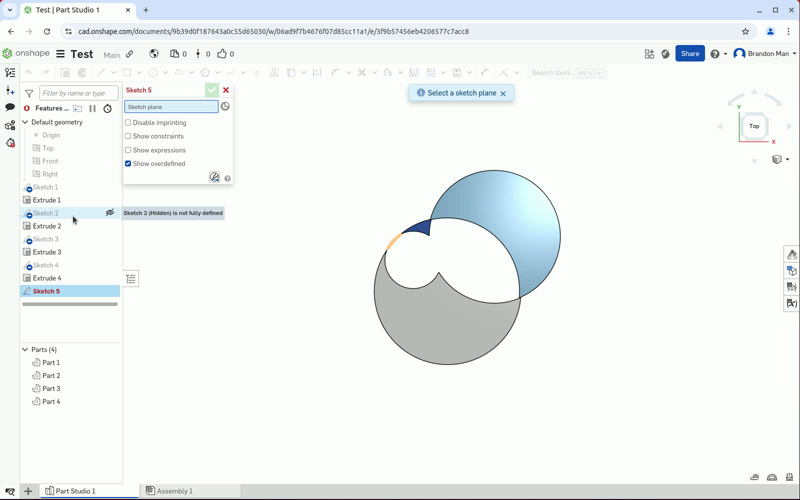
mouse_move(73, 150)
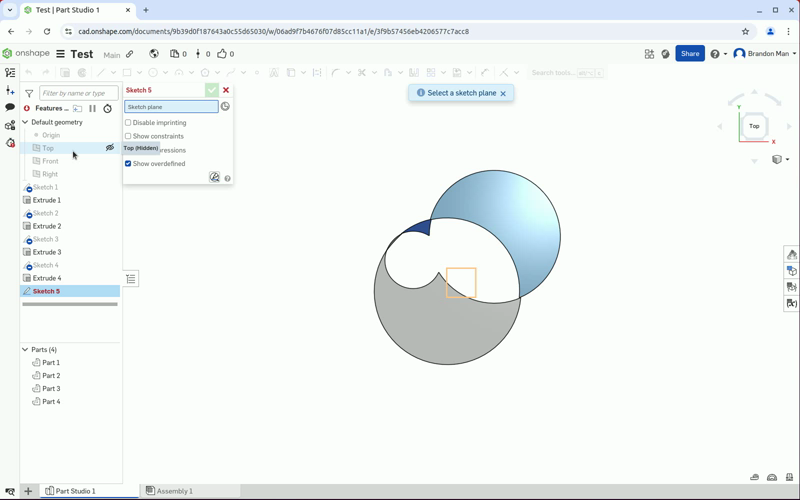
click(73, 150)
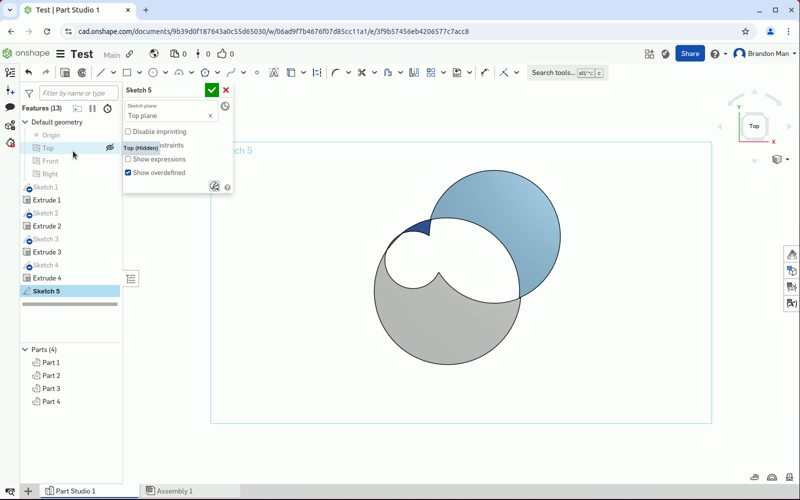
mouse_move(73, 352)
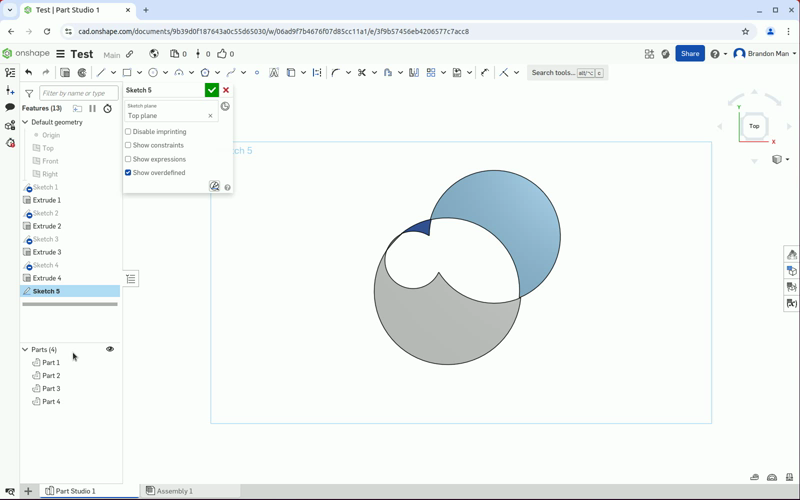
key(y)
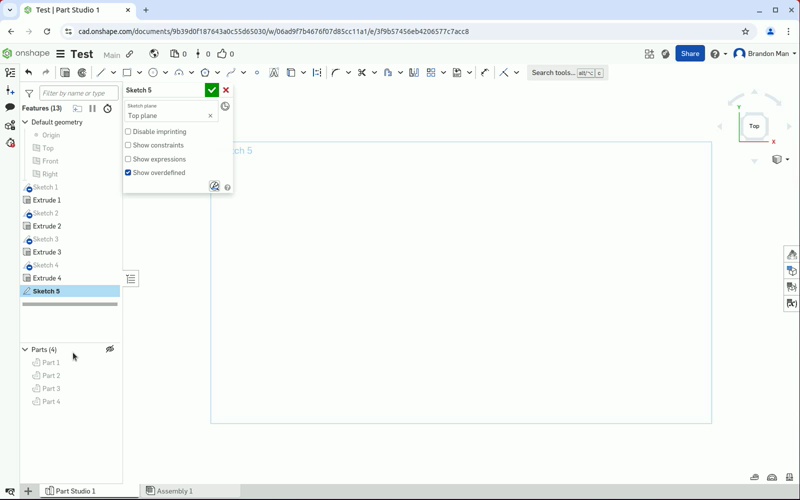
key(a)
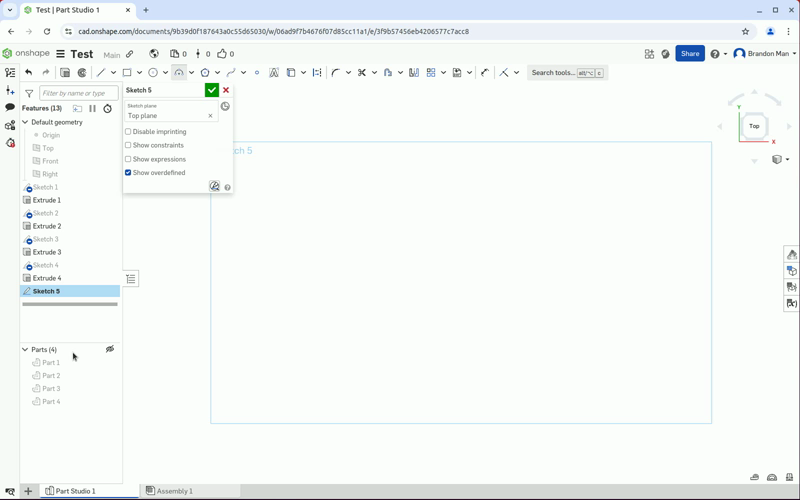
key_down(shift)
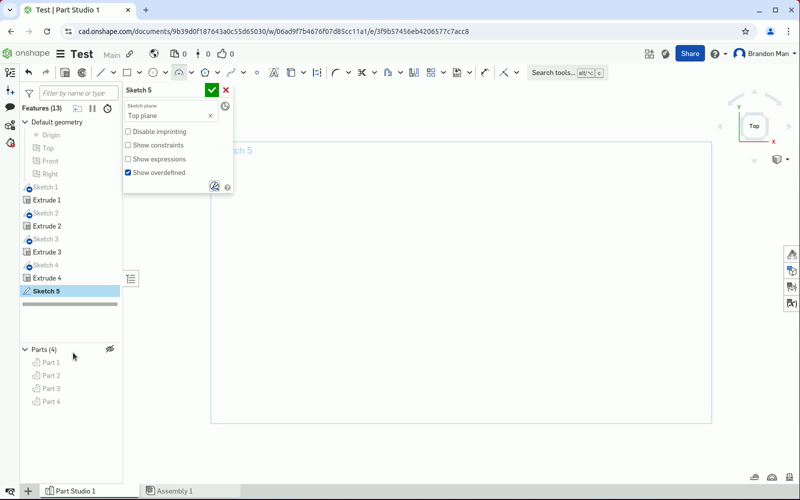
mouse_move(386, 250)
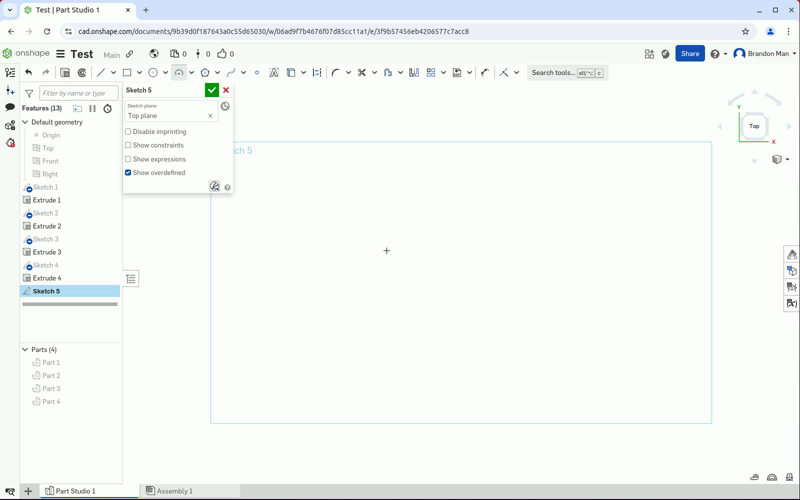
click(386, 250)
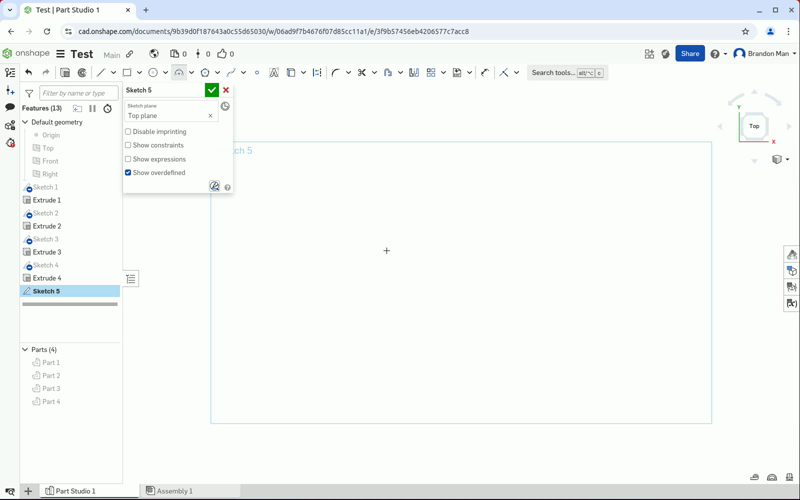
key_up(shift)
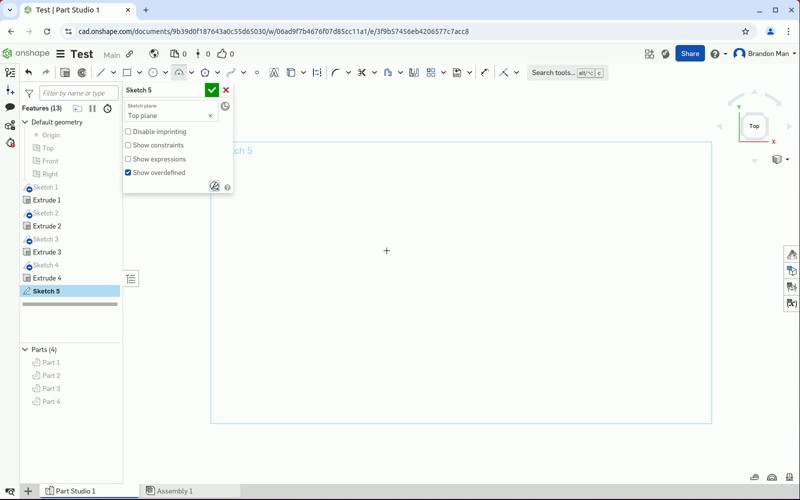
key_down(shift)
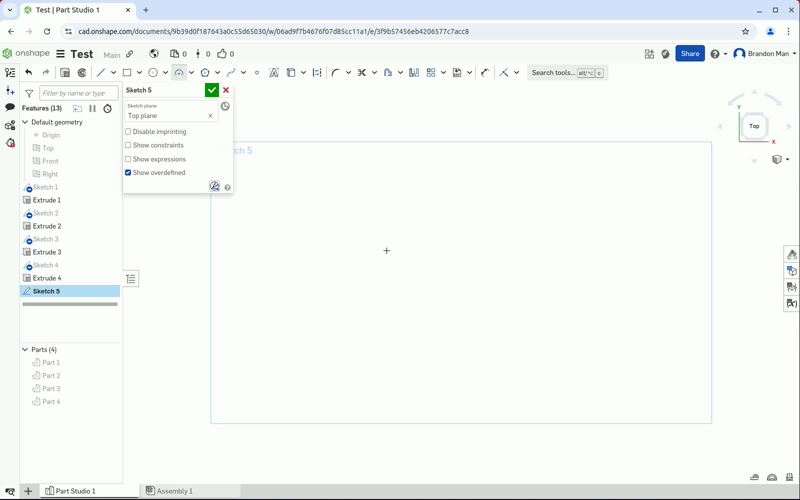
mouse_move(440, 272)
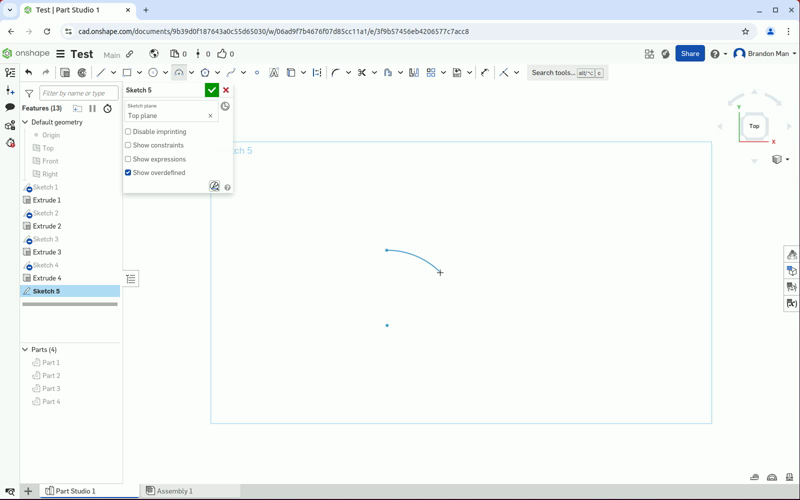
click(440, 272)
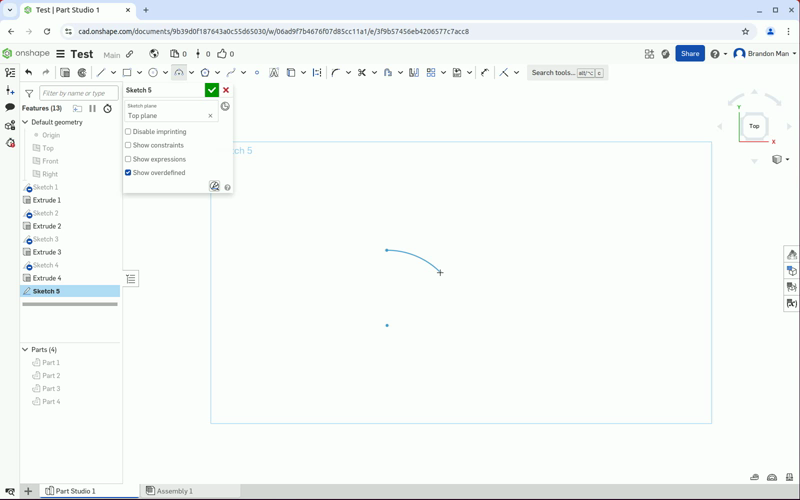
mouse_move(402, 287)
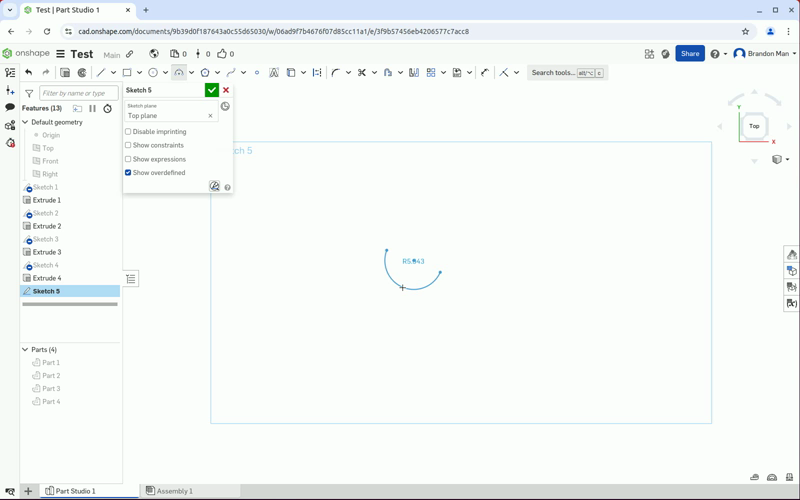
click(402, 287)
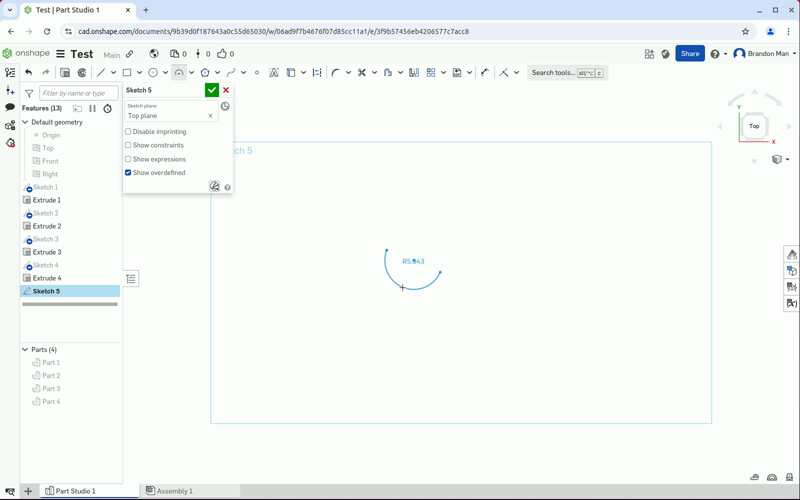
key_up(shift)
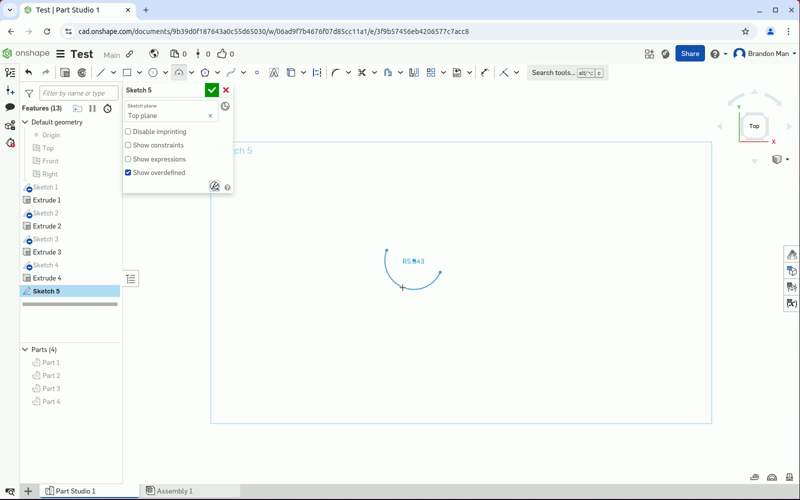
mouse_move(440, 272)
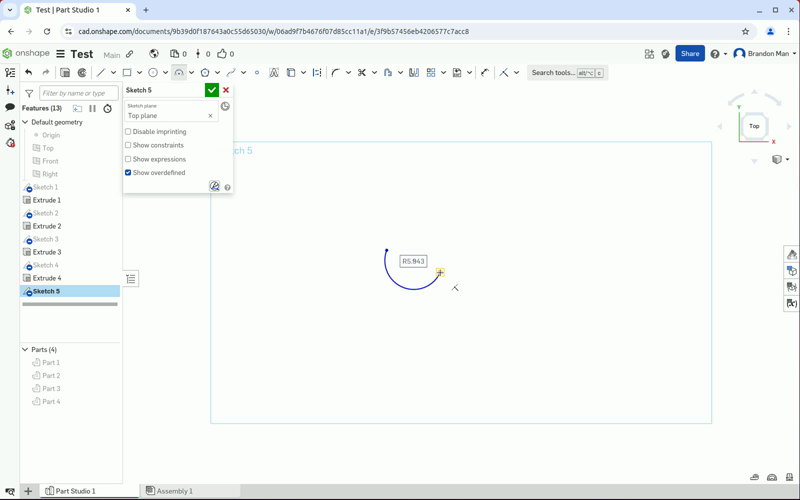
click(440, 272)
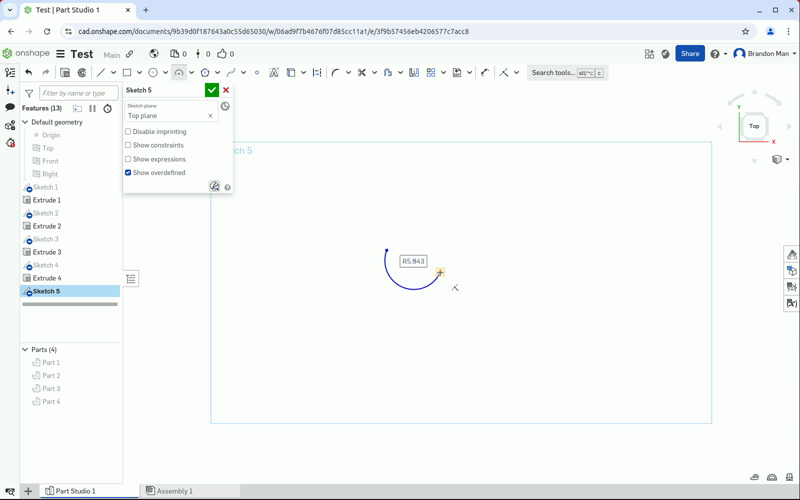
key_down(shift)
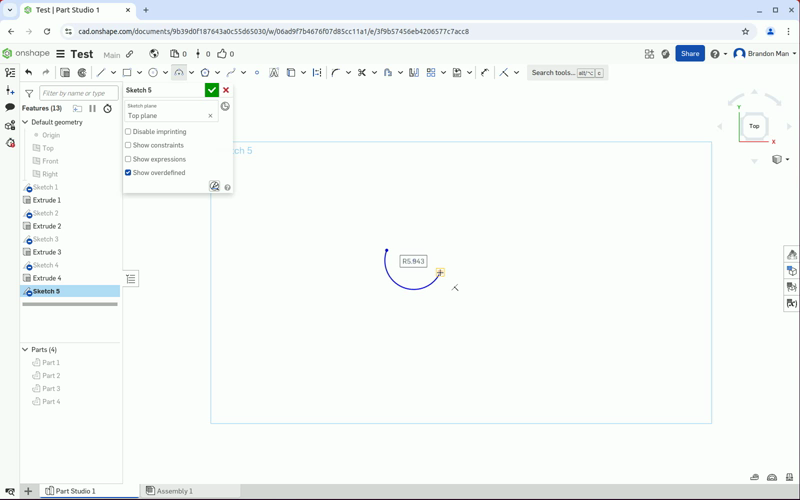
mouse_move(430, 236)
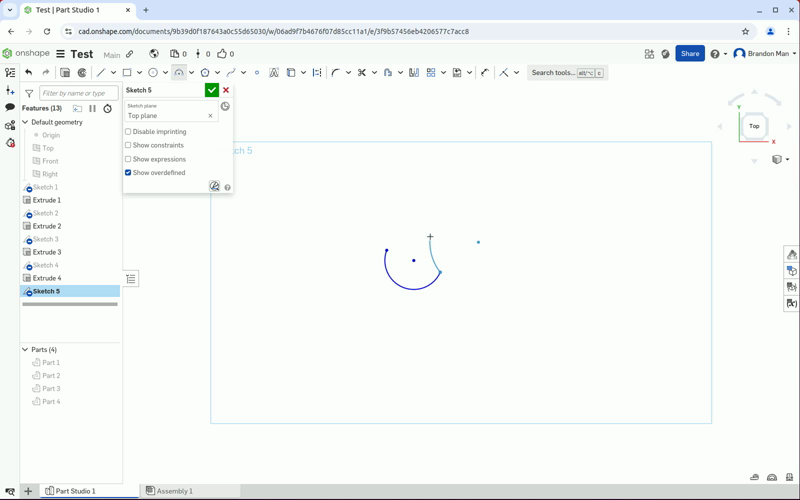
click(430, 236)
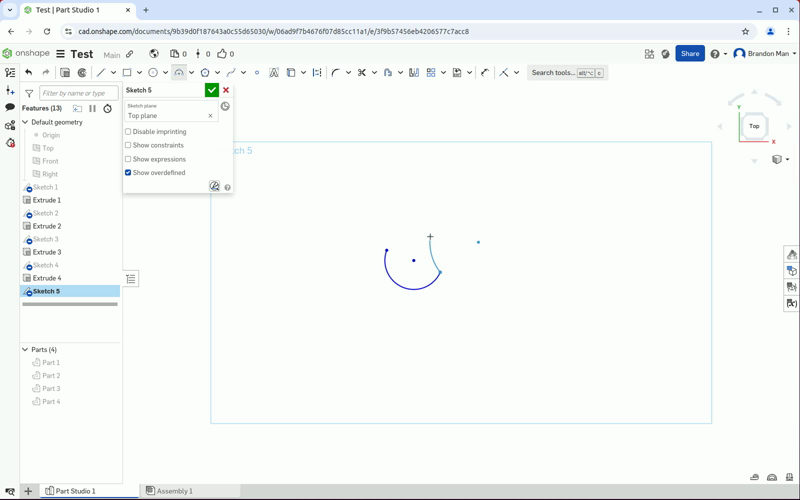
mouse_move(432, 255)
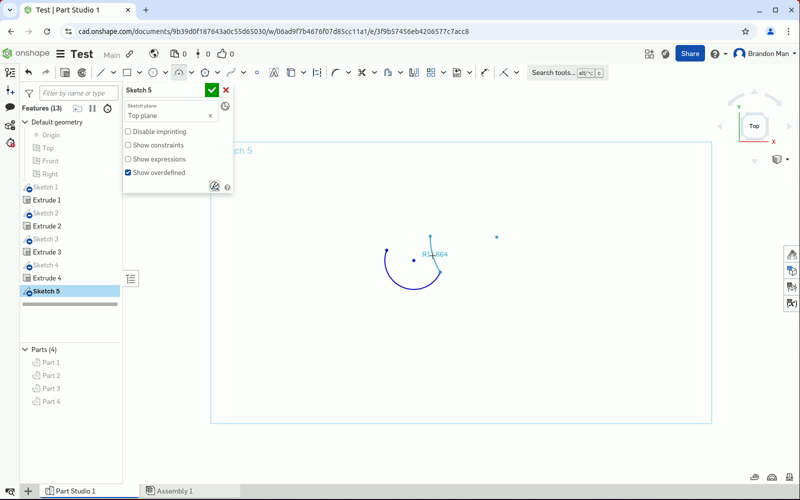
click(432, 255)
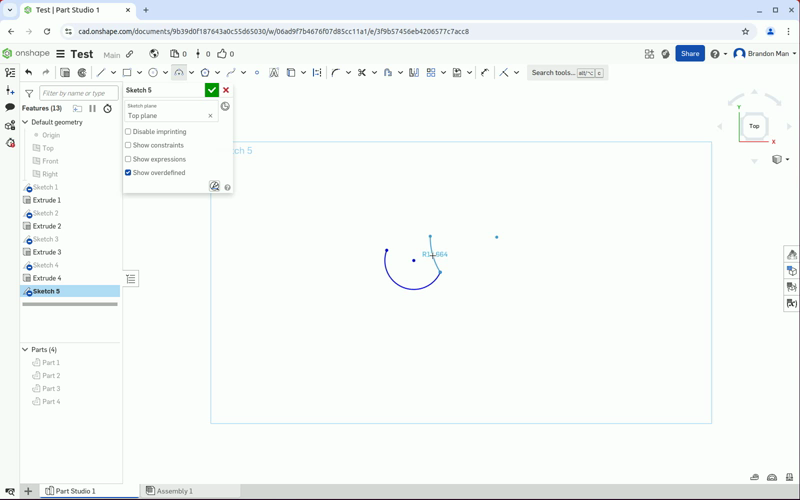
key_up(shift)
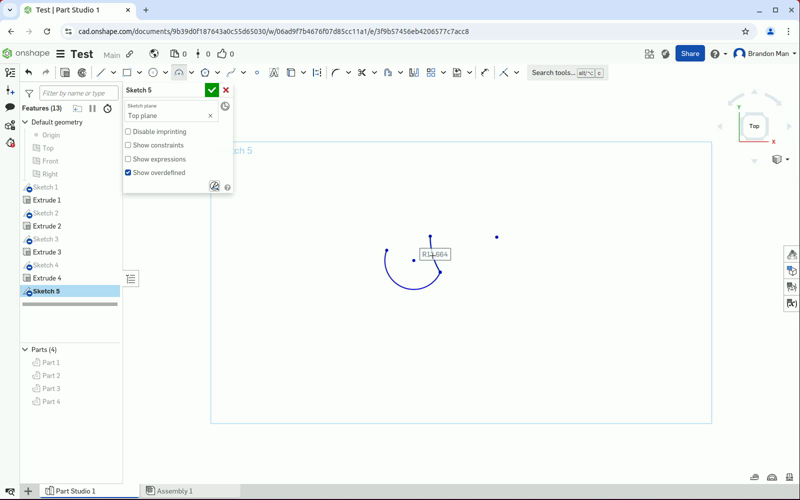
mouse_move(430, 236)
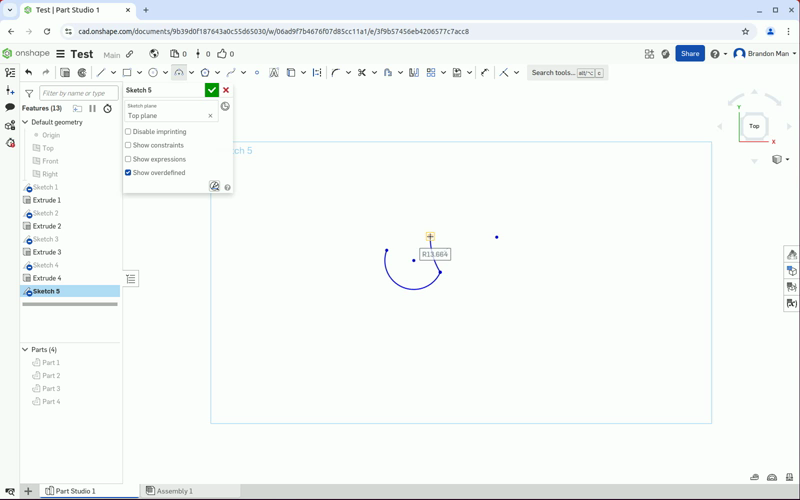
click(430, 236)
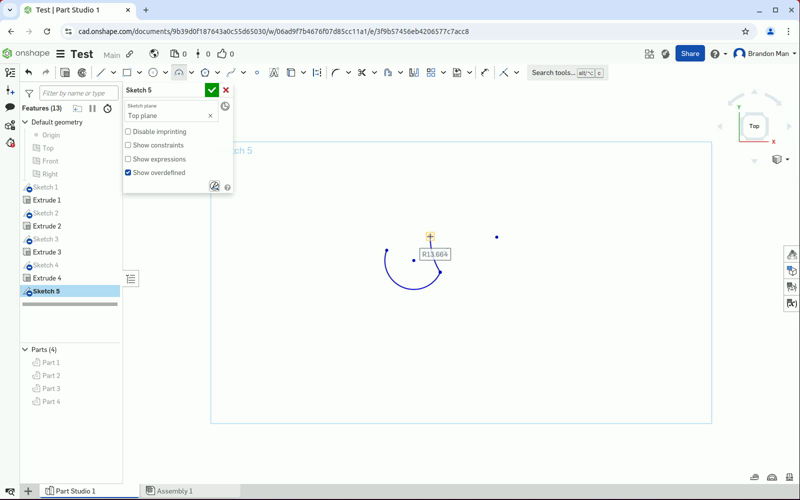
key_down(shift)
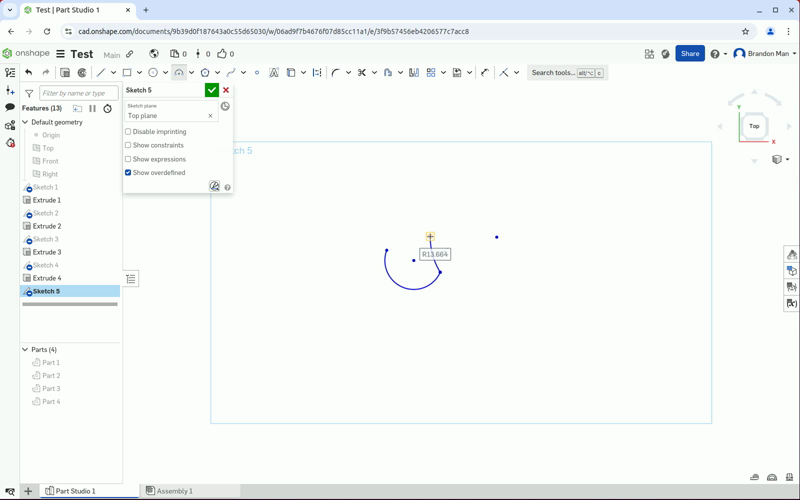
mouse_move(401, 233)
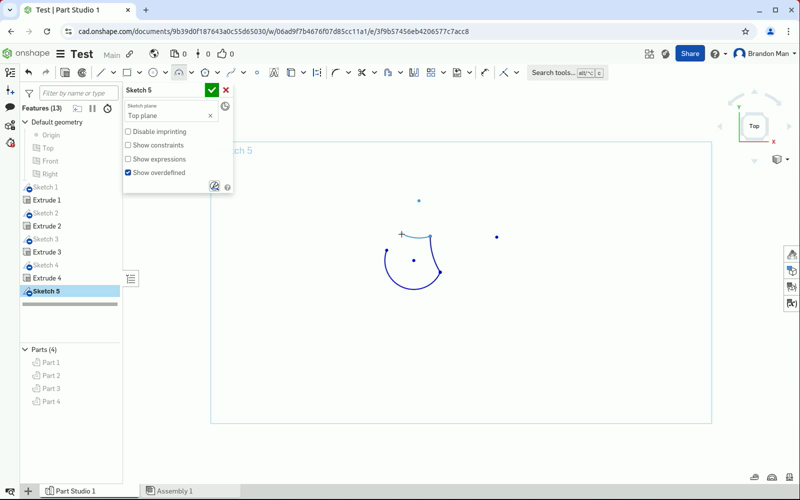
click(401, 233)
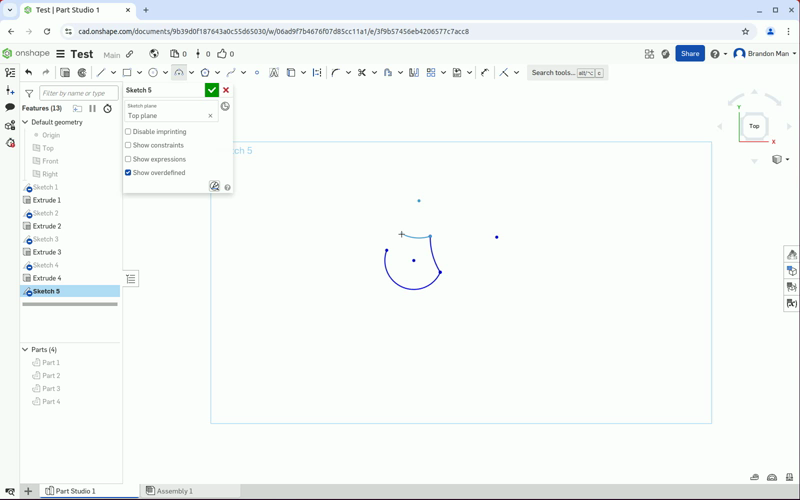
mouse_move(416, 231)
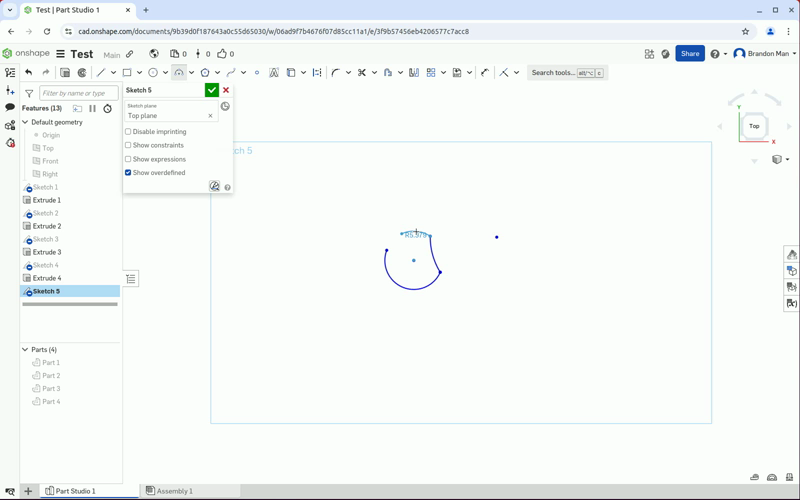
click(416, 231)
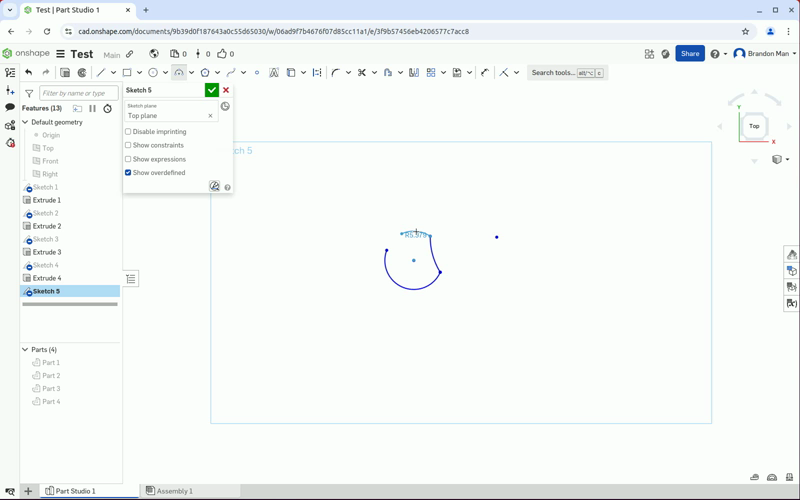
key_up(shift)
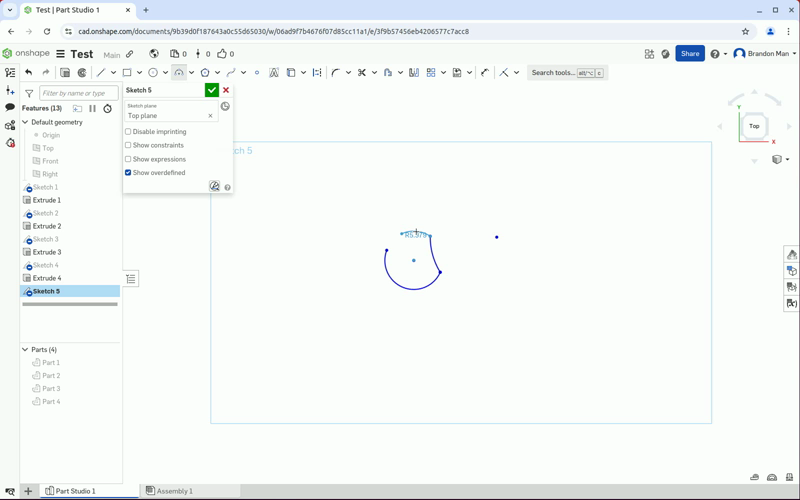
mouse_move(401, 233)
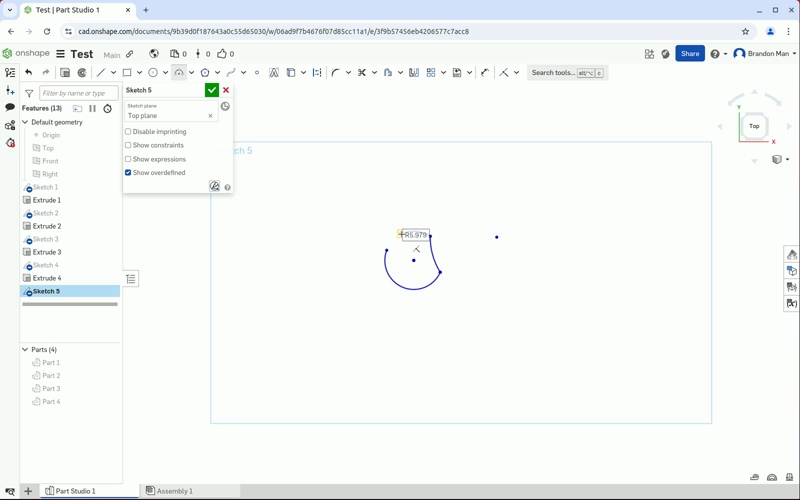
click(401, 233)
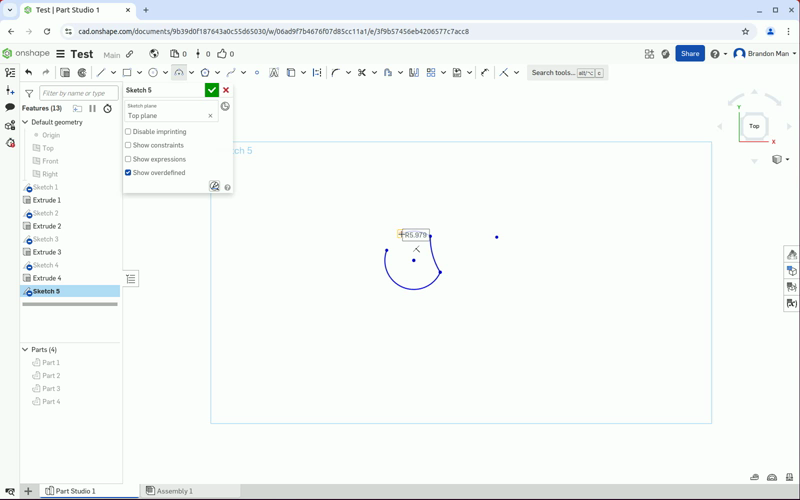
mouse_move(386, 250)
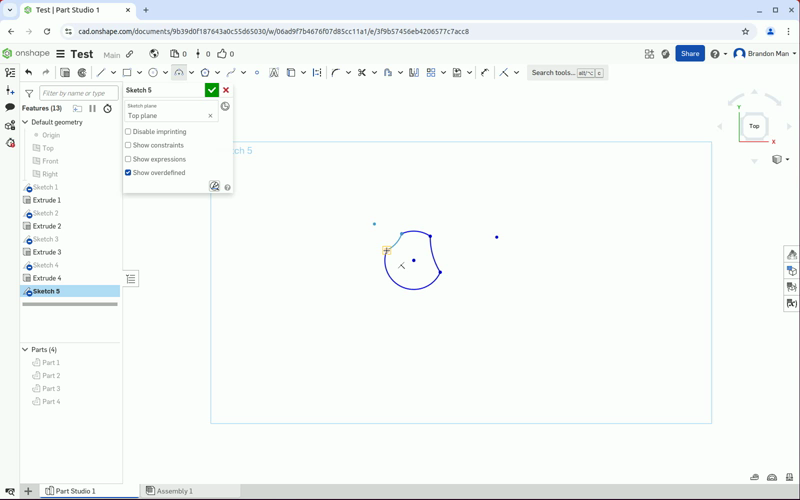
click(386, 250)
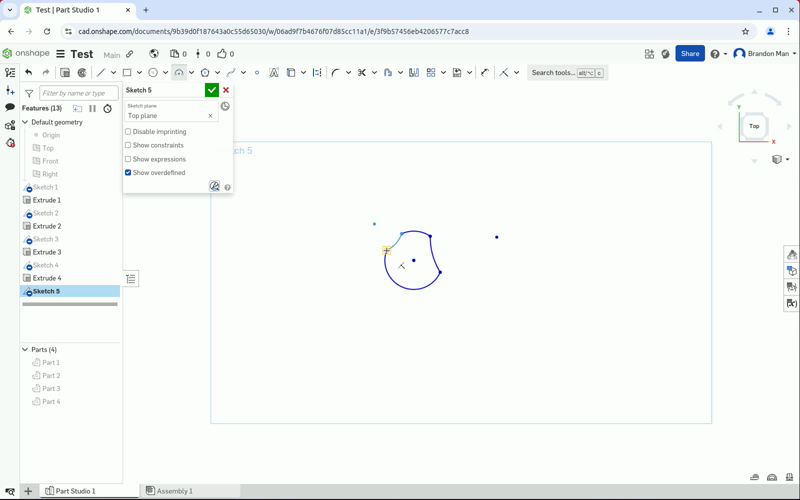
key_down(shift)
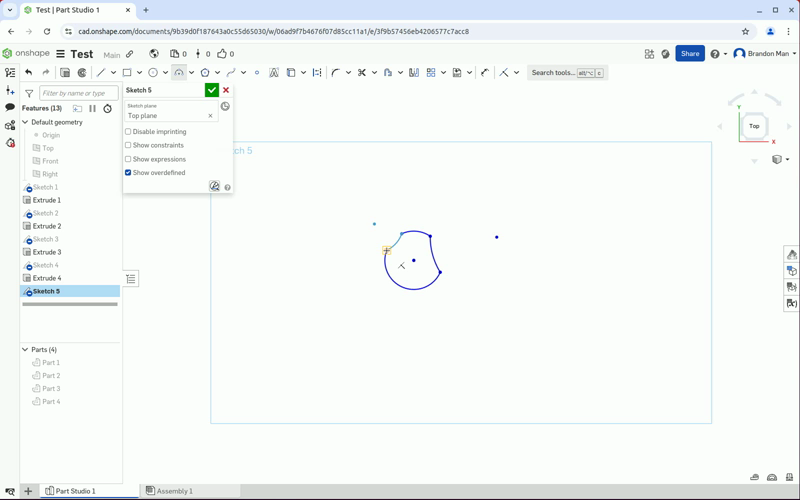
mouse_move(393, 241)
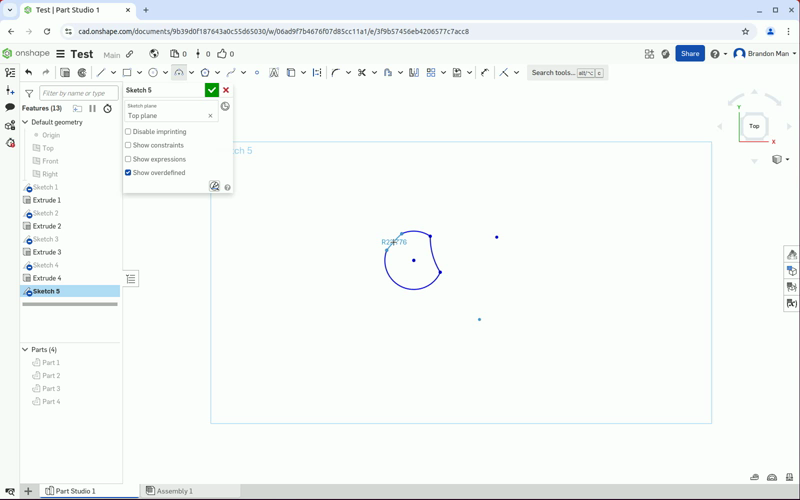
click(393, 241)
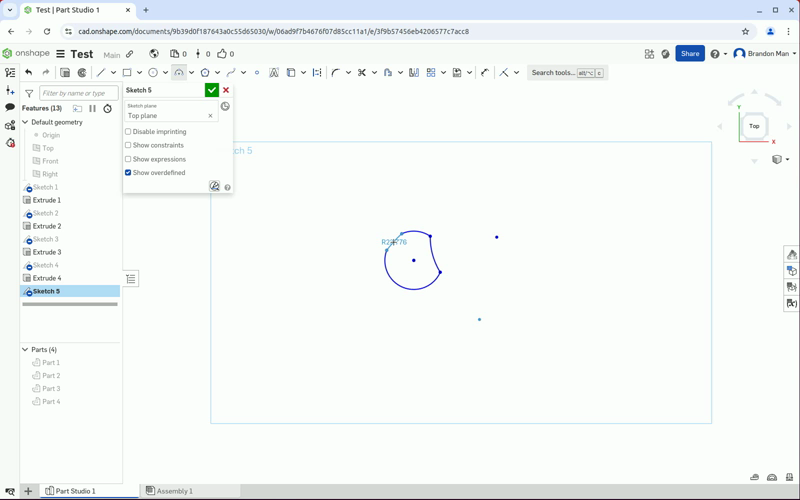
key_up(shift)
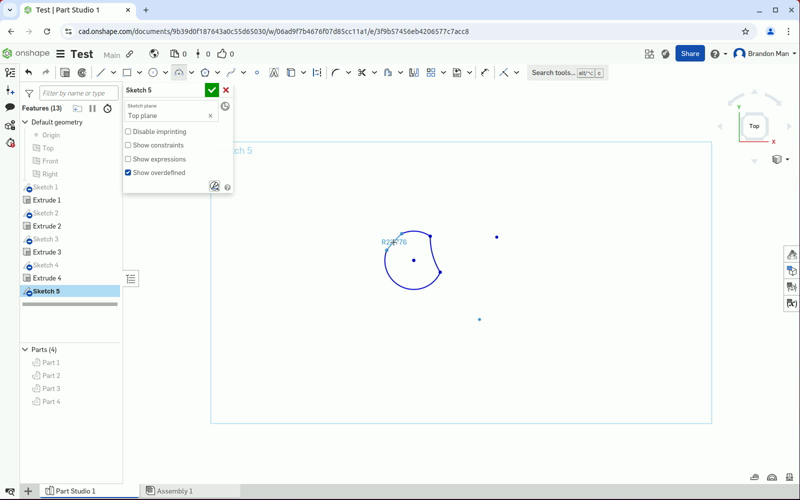
key(esc)
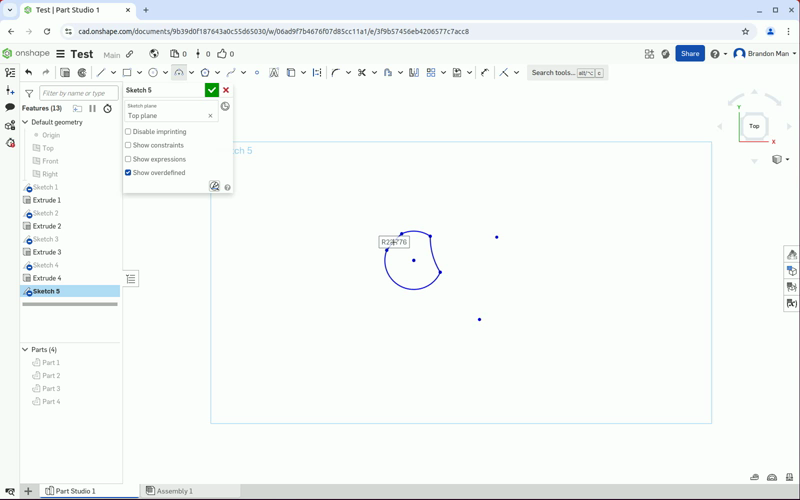
mouse_move(405, 236)
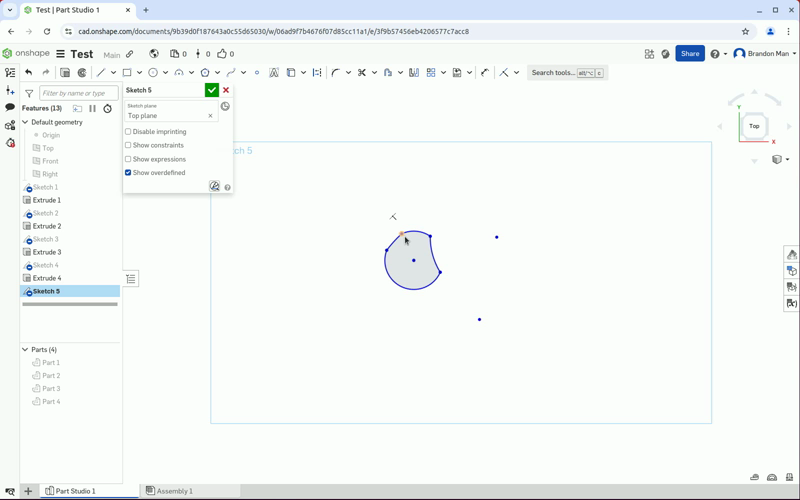
click(405, 236)
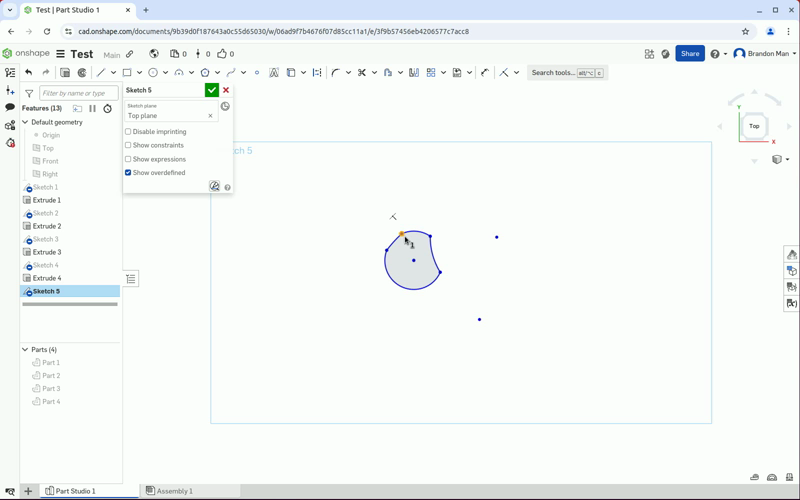
mouse_move(73, 352)
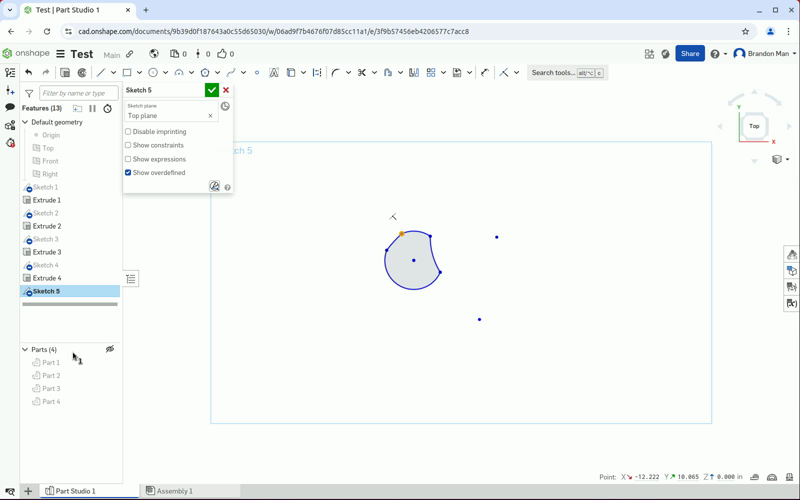
key(shift+y)
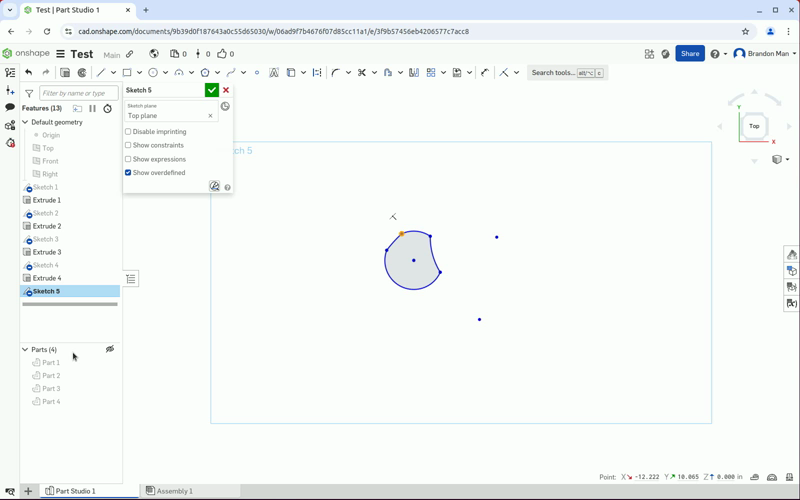
key(shift+e)
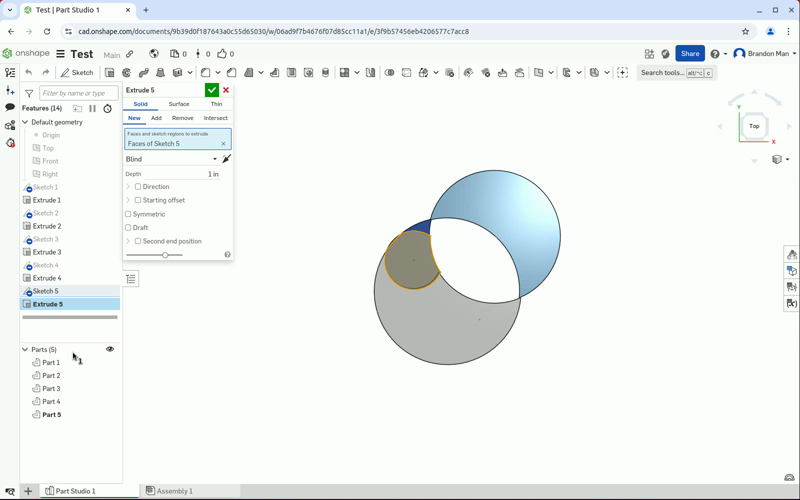
mouse_move(143, 106)
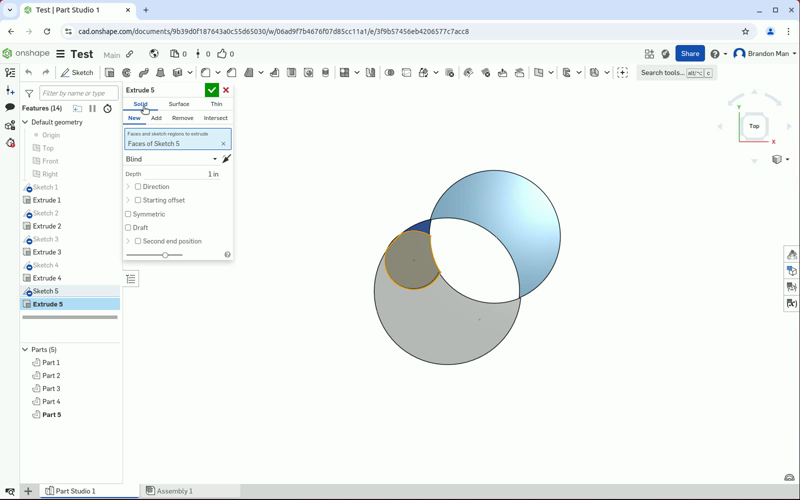
click(143, 106)
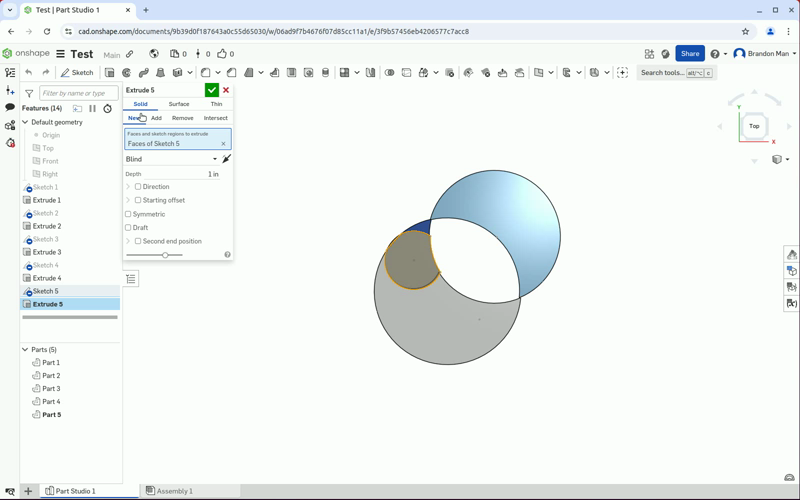
mouse_move(137, 120)
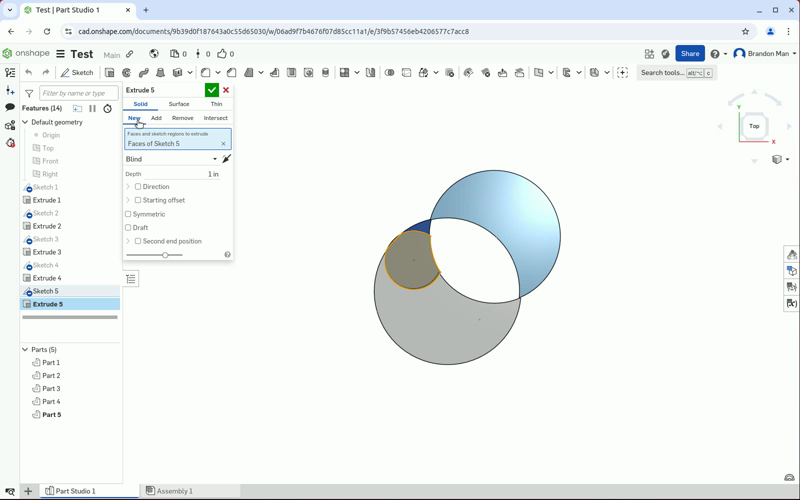
click(137, 120)
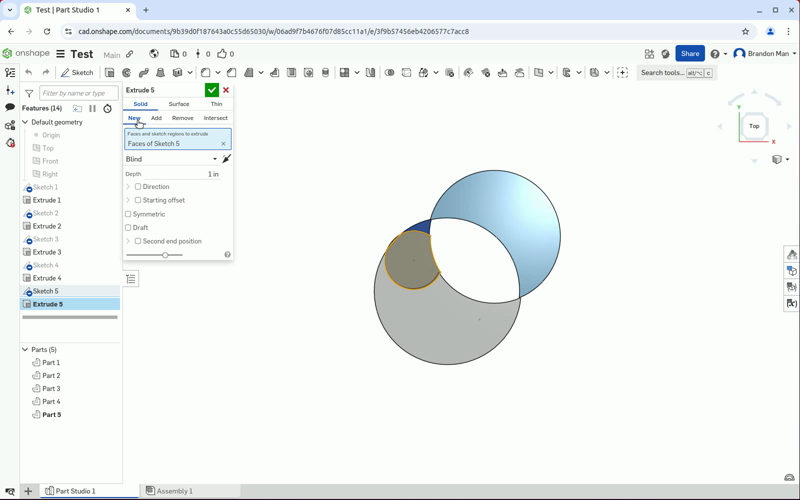
key(tab, 4)
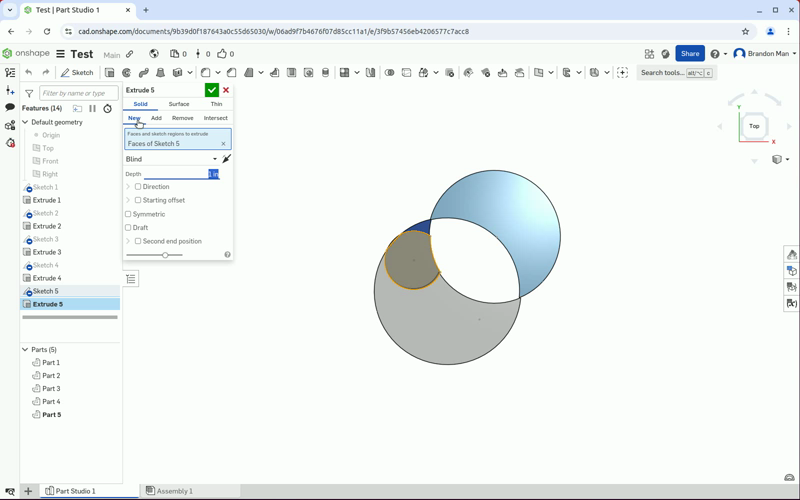
text(6.499)
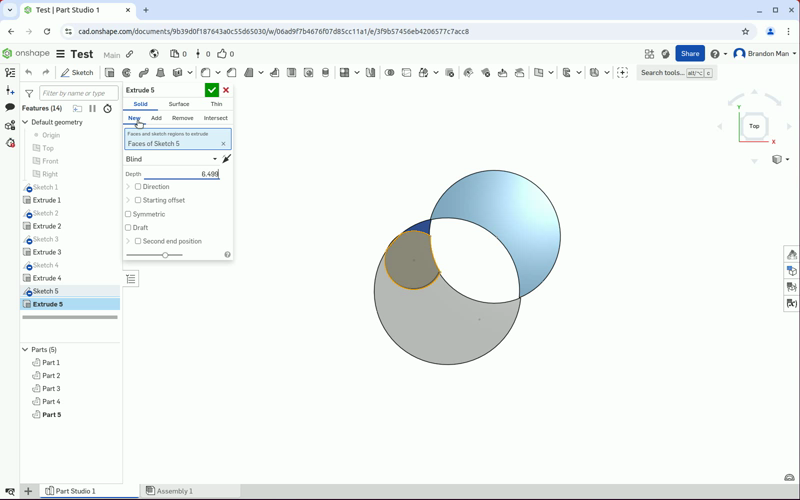
key(enter)
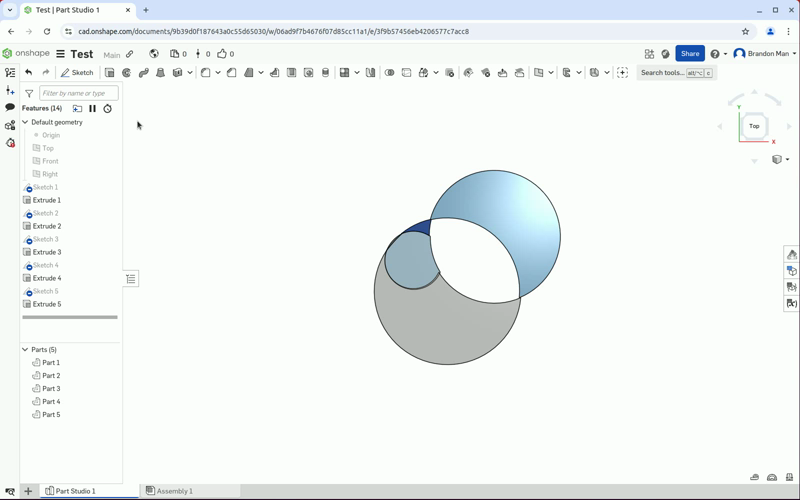
key(shift+h)
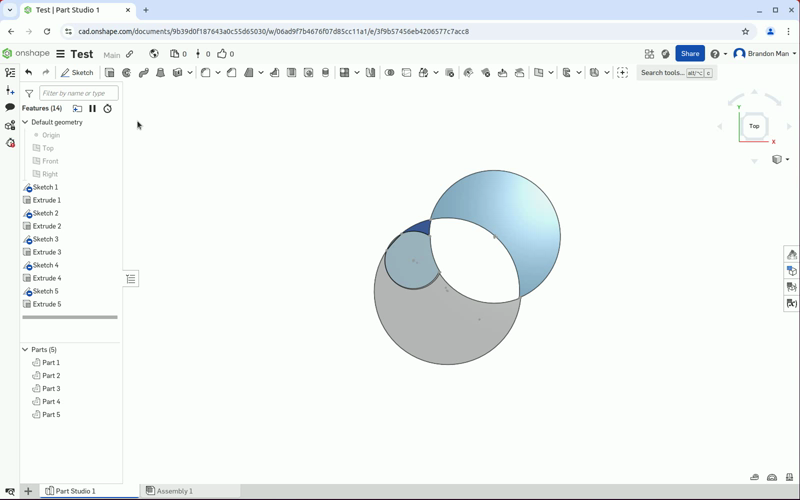
key(shift+h)
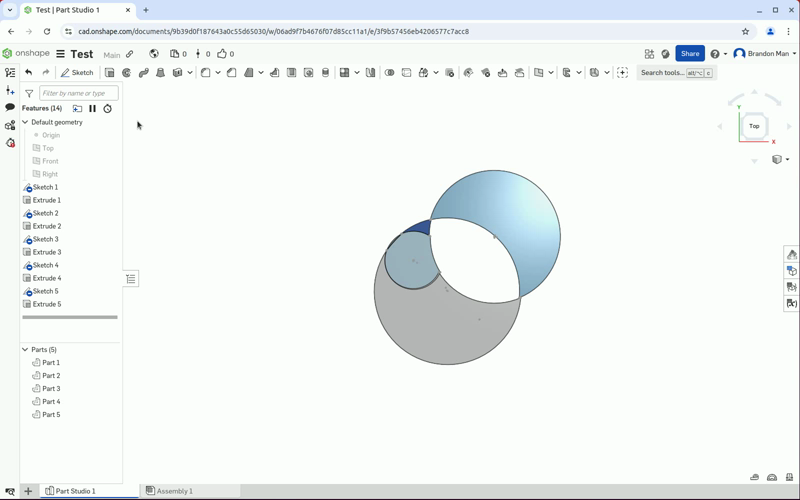
key(shift+7)
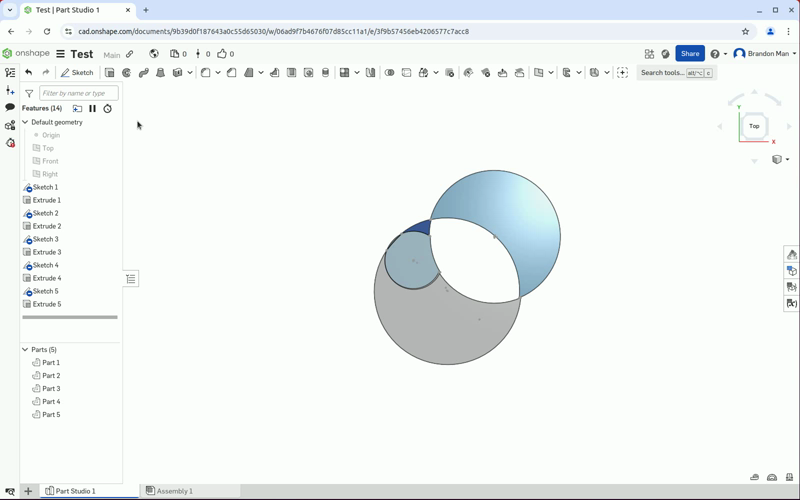
key(up, 3)
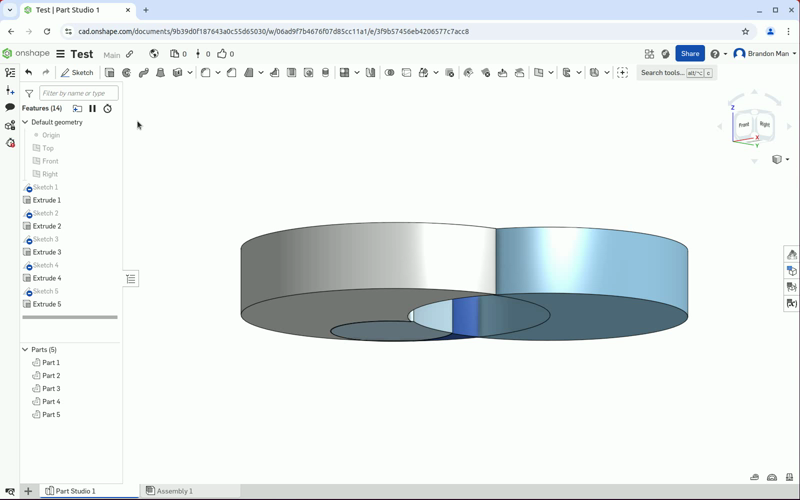
key(left, 3)
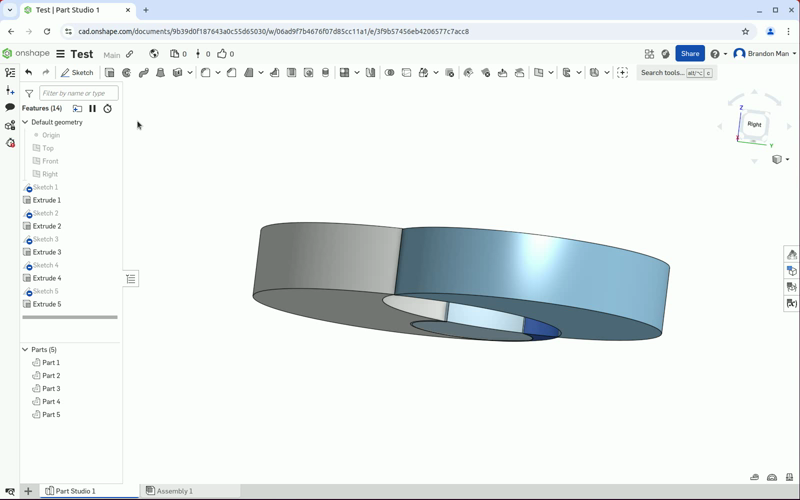
key(right, 3)
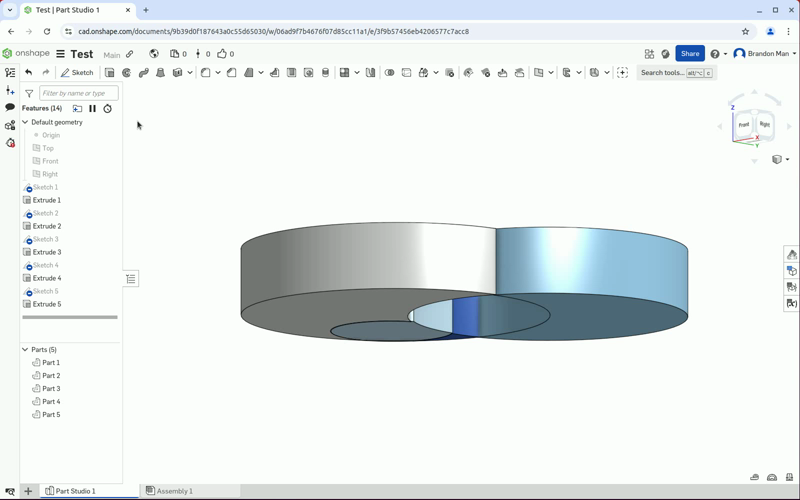
key(down, 3)
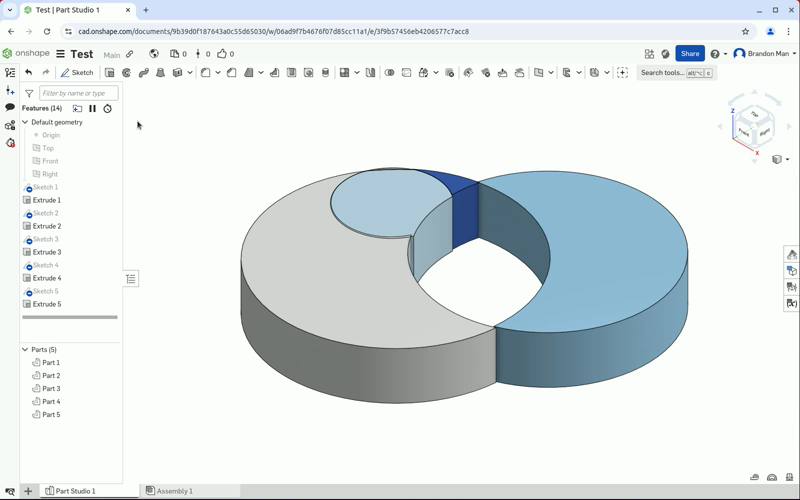
mouse_move(73, 189)
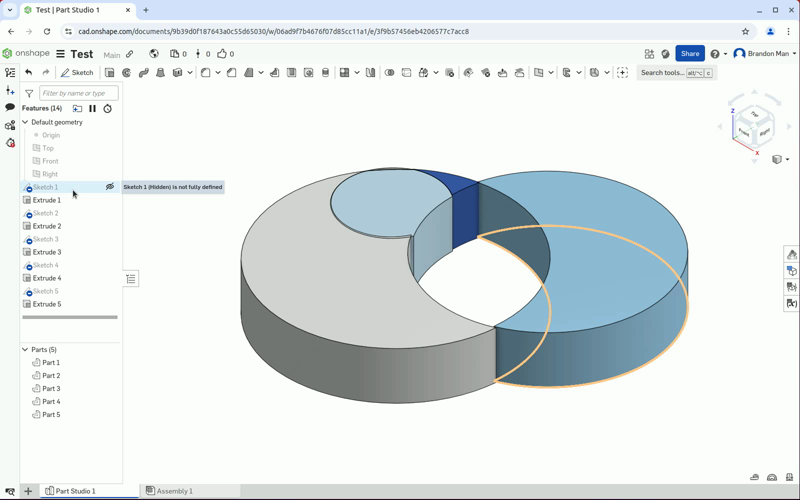
click(73, 189)